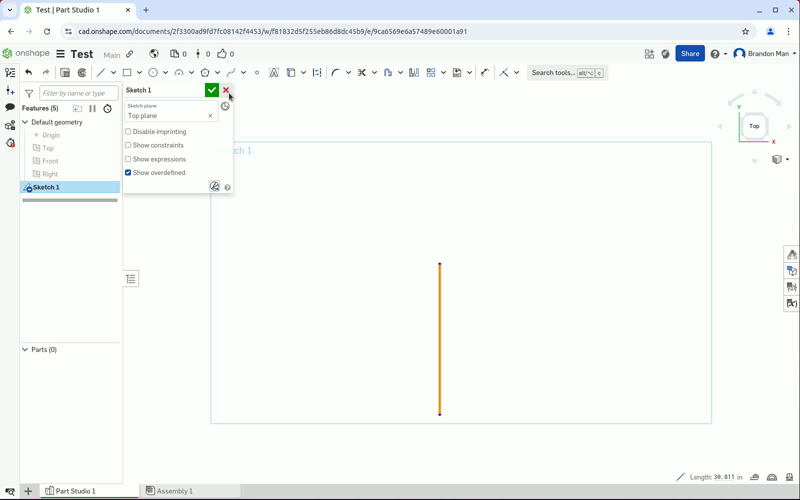
key(shift+h)
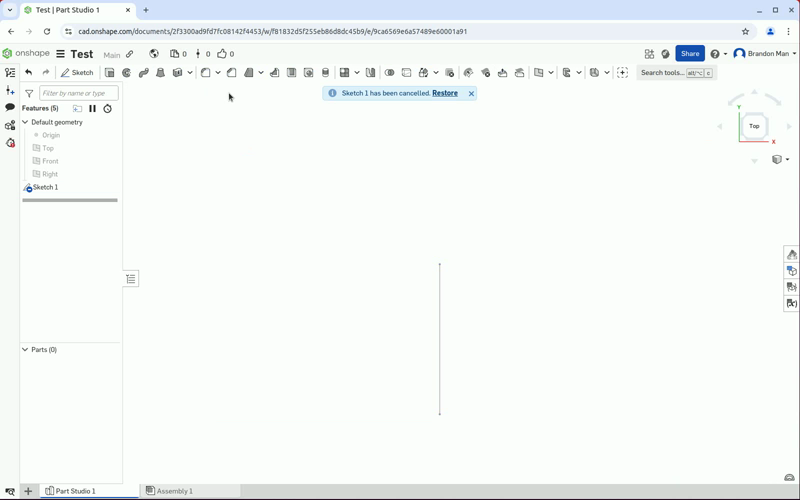
key(shift+s)
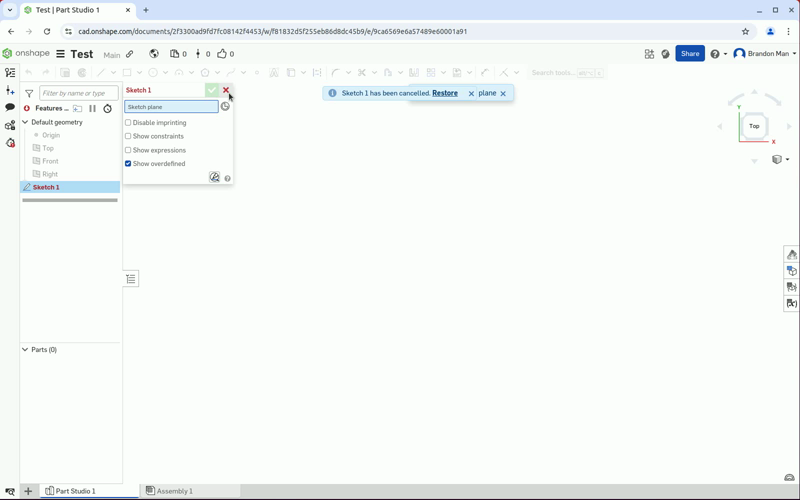
mouse_move(73, 150)
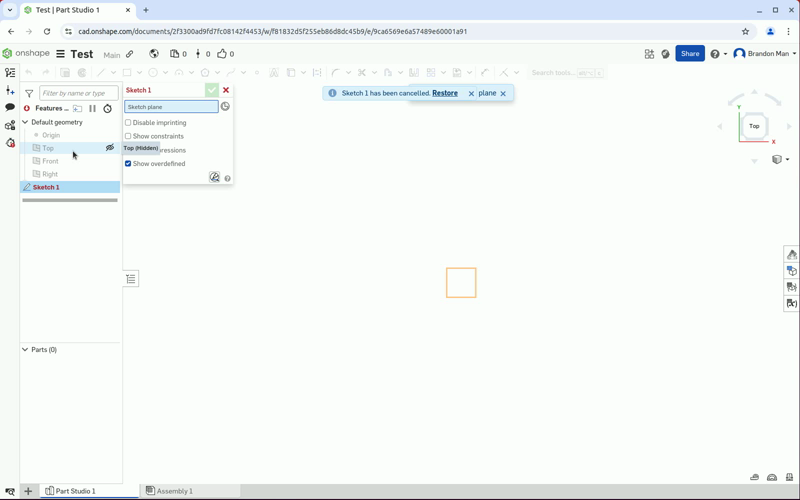
click(73, 150)
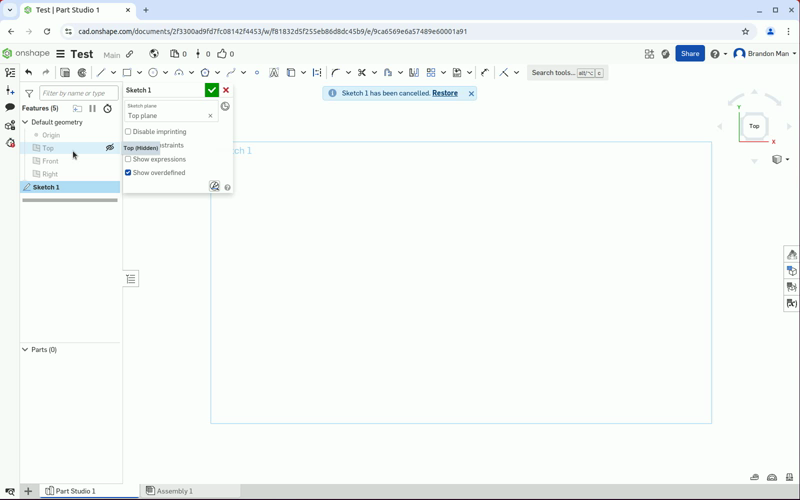
mouse_move(73, 352)
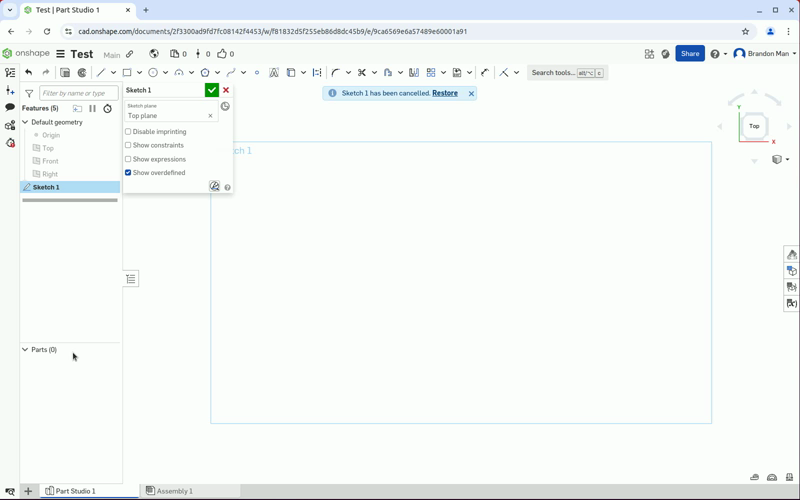
key(y)
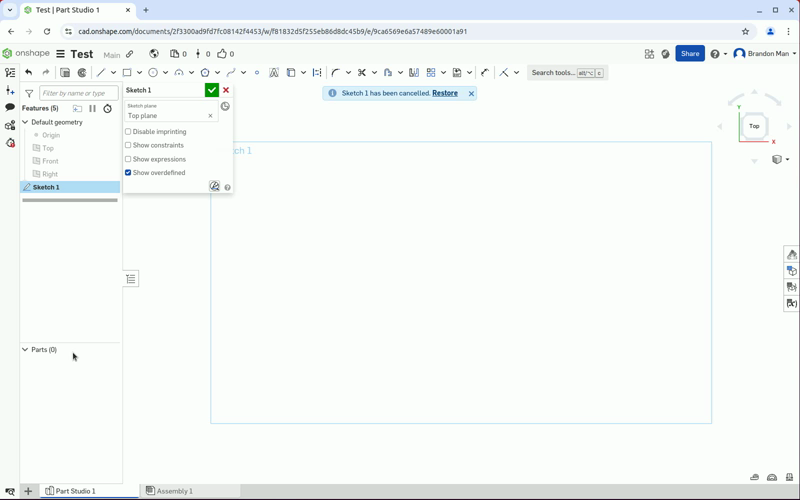
key(l)
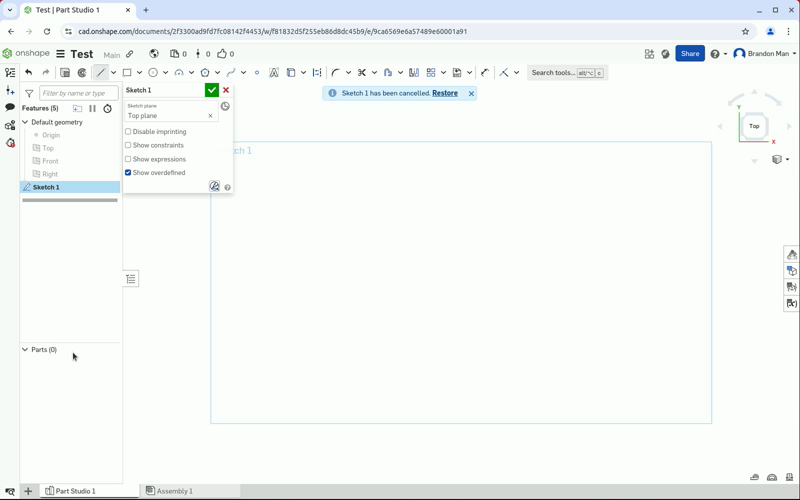
key_down(shift)
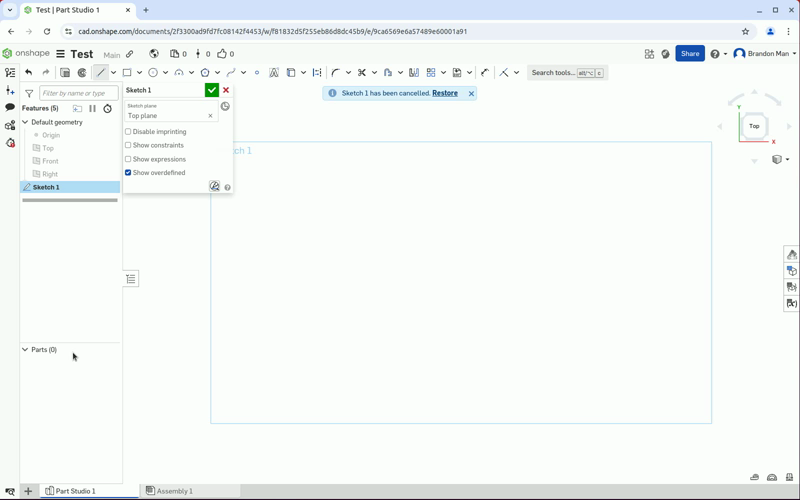
mouse_move(348, 322)
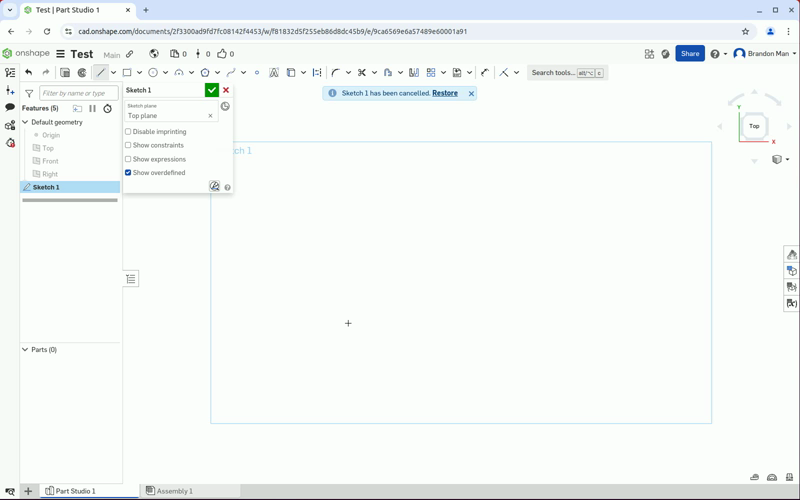
click(348, 322)
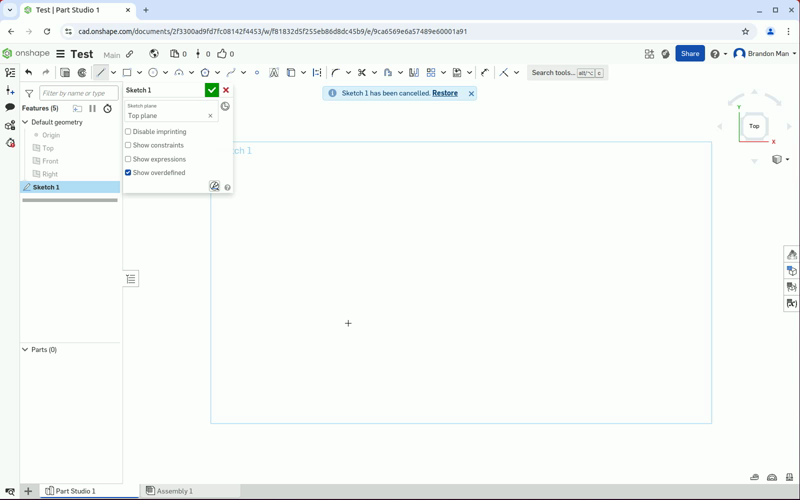
key_up(shift)
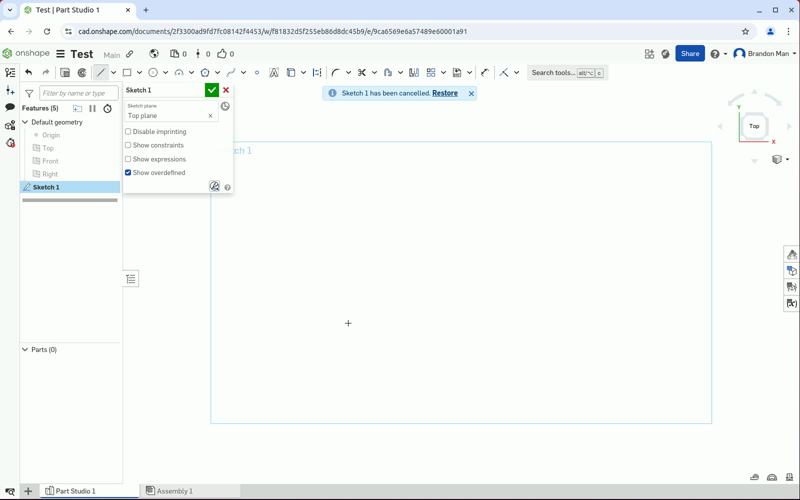
key_down(shift)
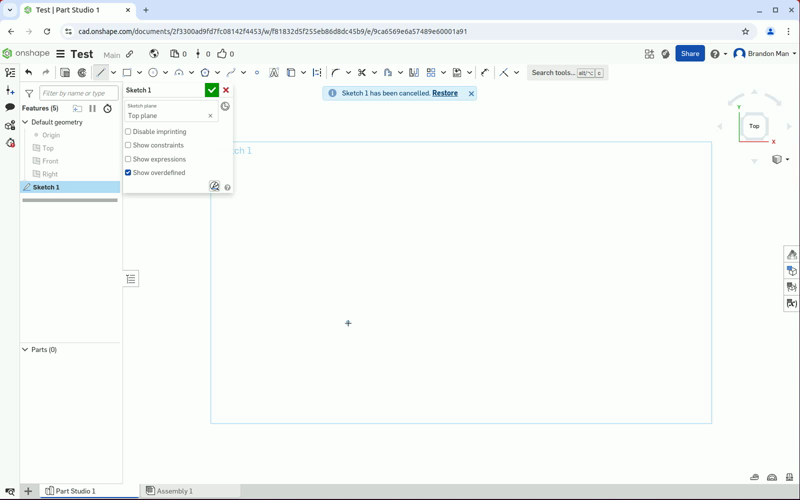
mouse_move(572, 322)
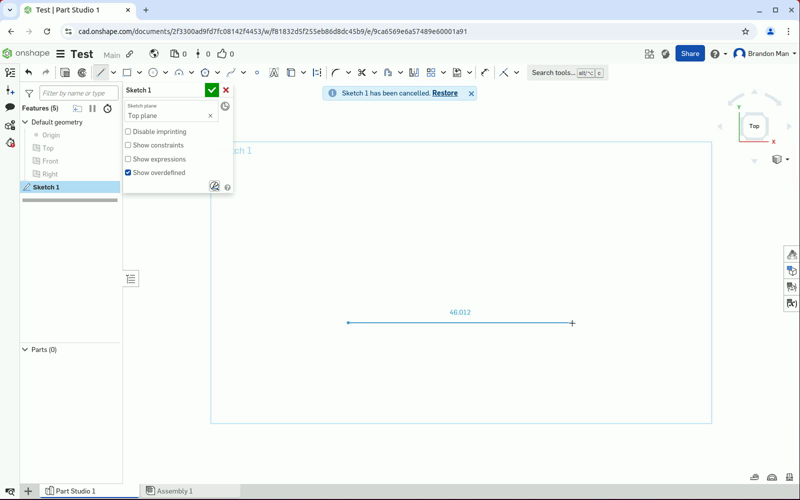
click(572, 322)
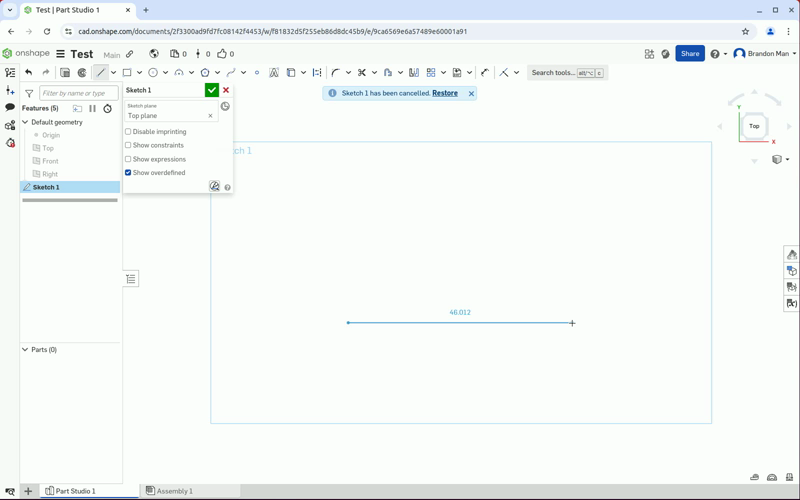
key_up(shift)
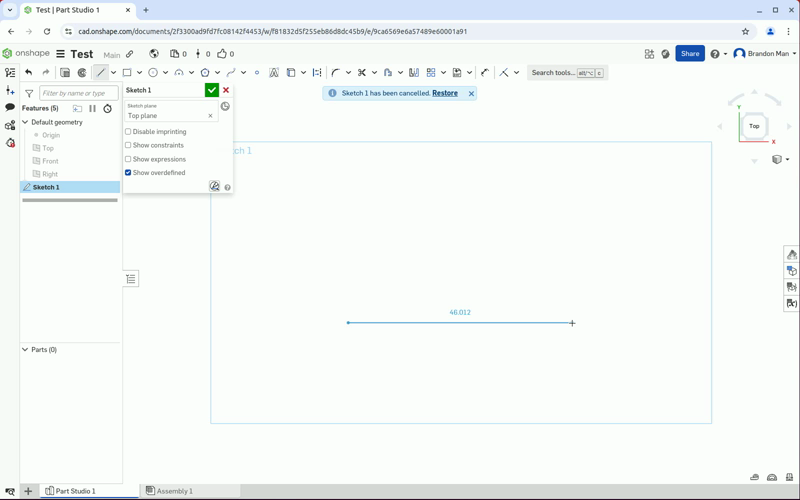
key_down(shift)
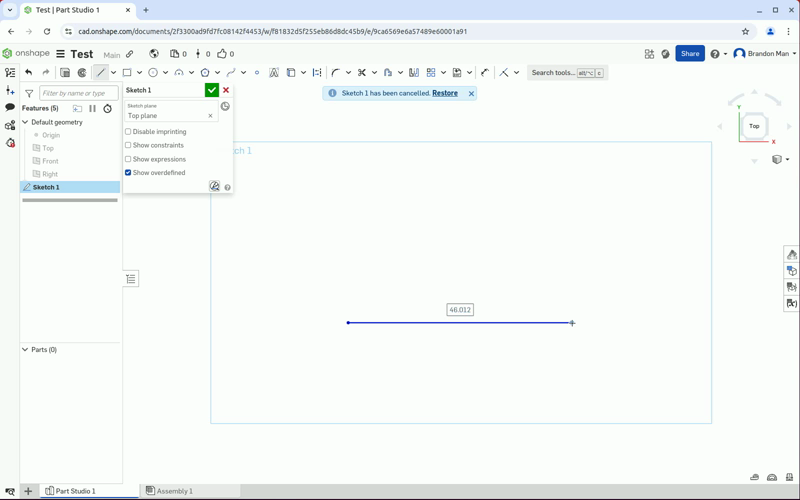
mouse_move(572, 242)
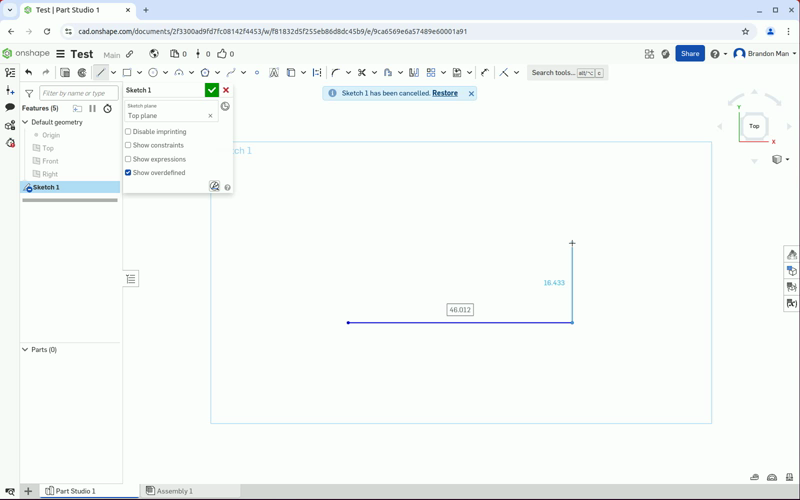
click(572, 242)
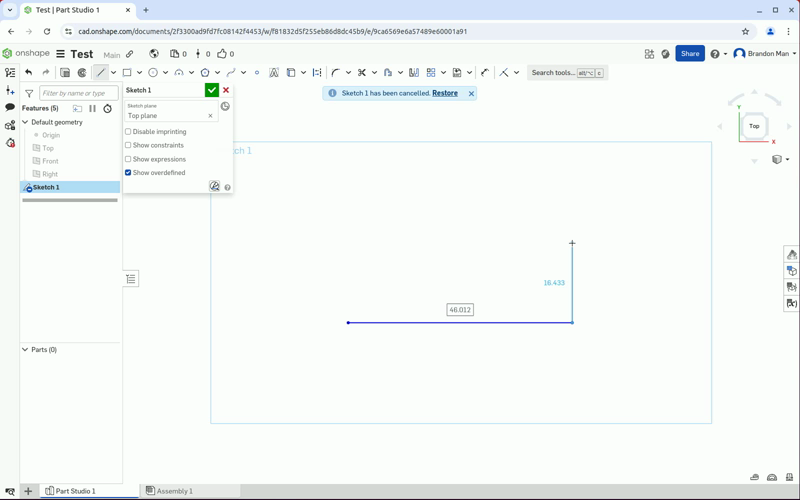
key_up(shift)
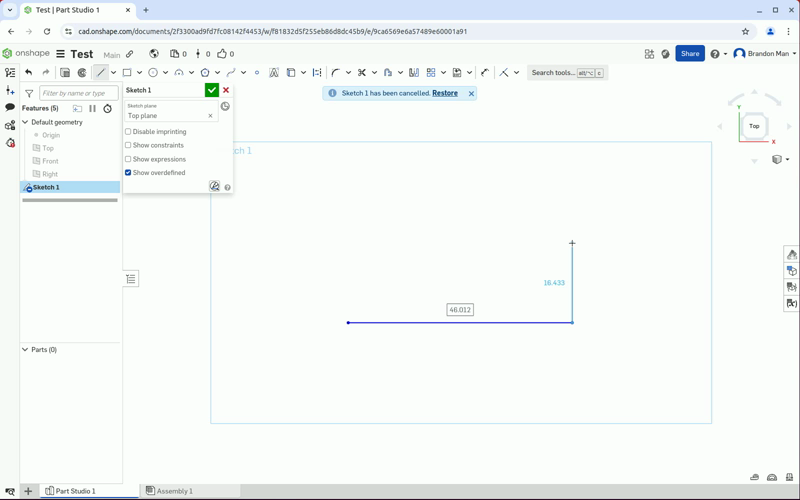
key_down(shift)
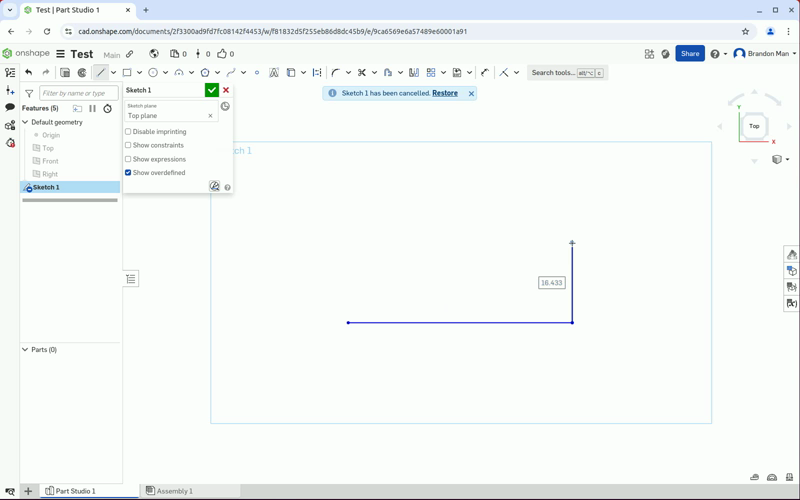
mouse_move(348, 242)
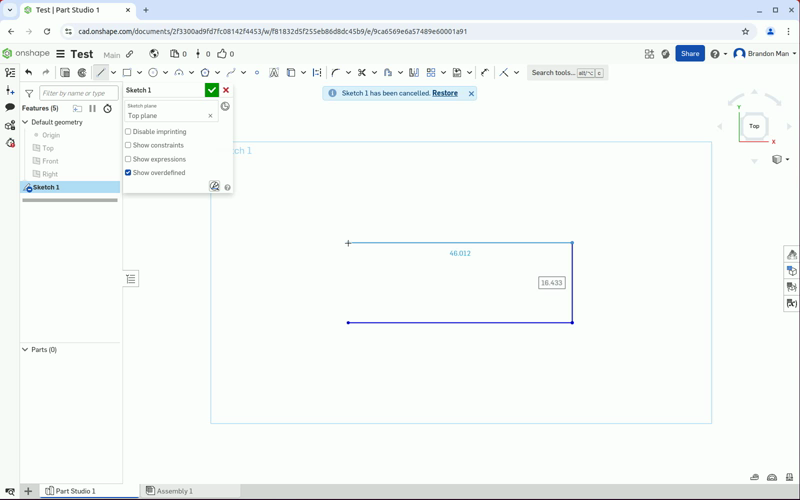
click(348, 242)
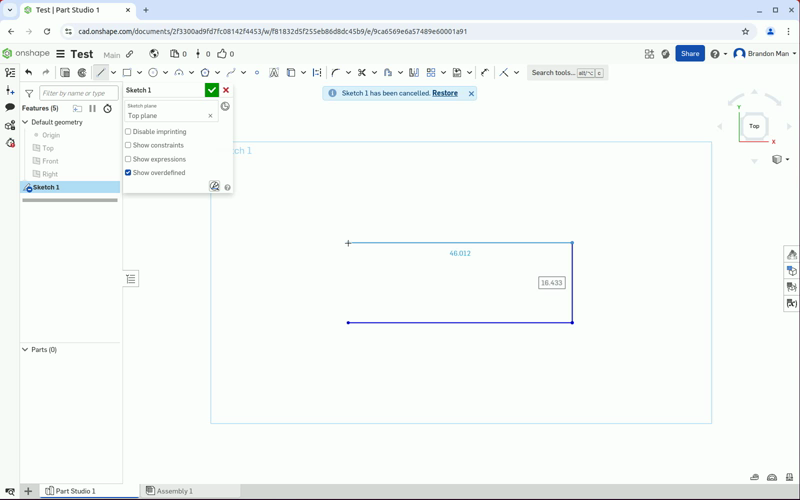
key_up(shift)
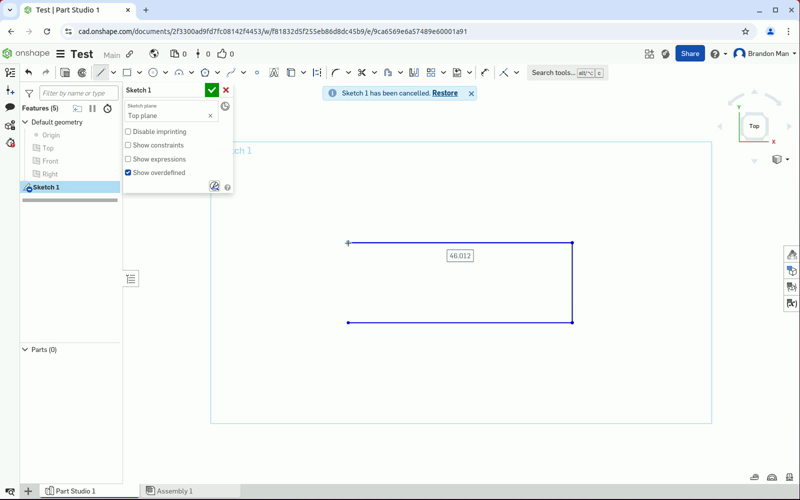
key_down(shift)
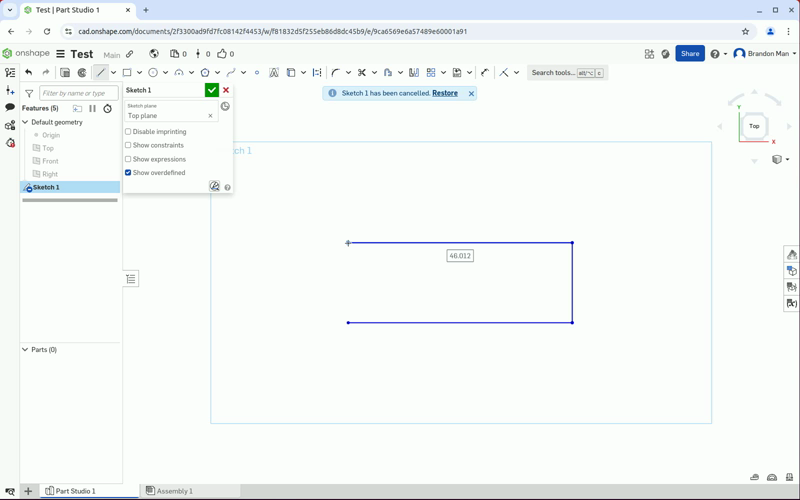
mouse_move(348, 322)
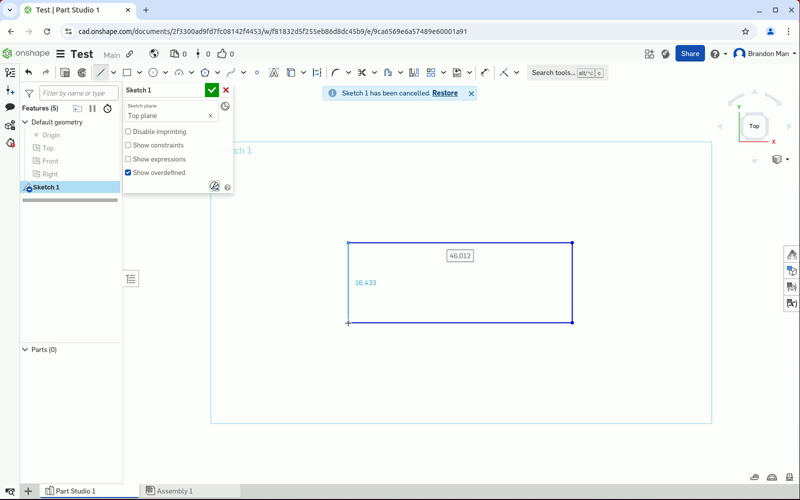
key_up(shift)
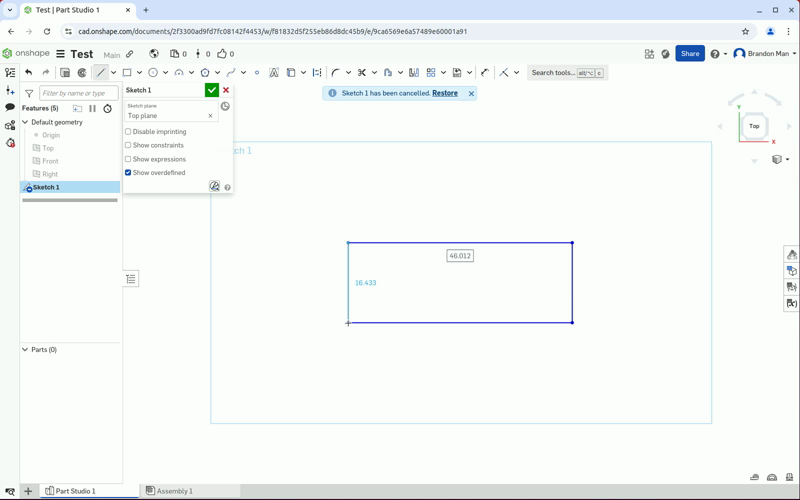
click(348, 322)
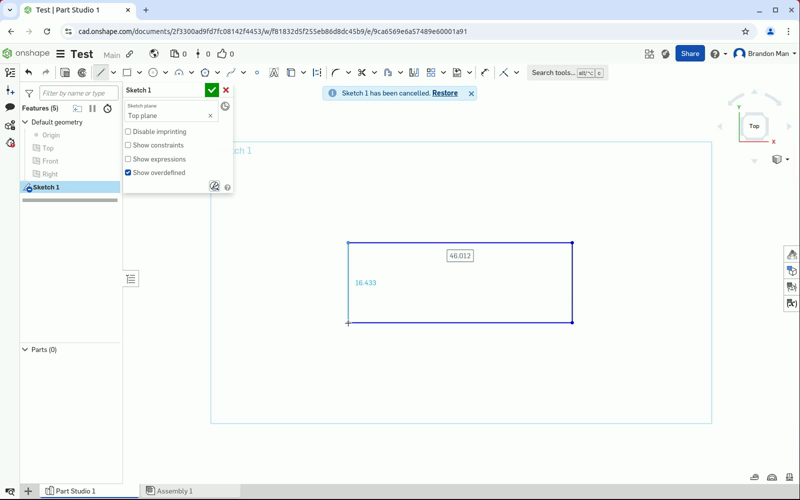
key(esc)
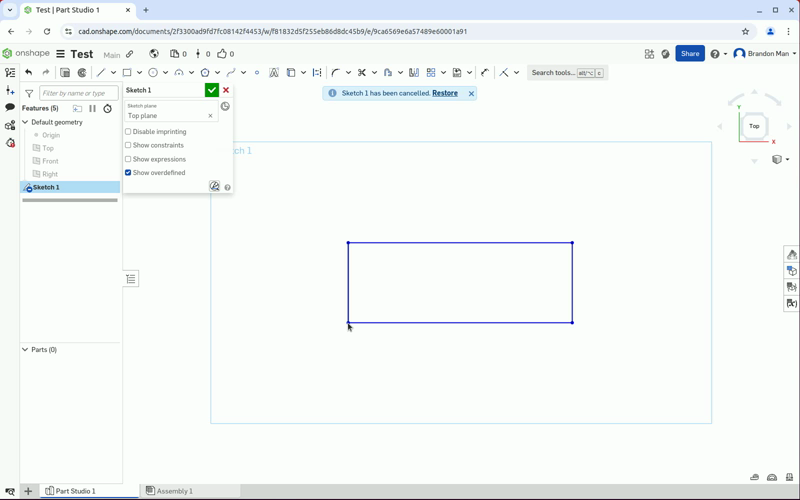
key(l)
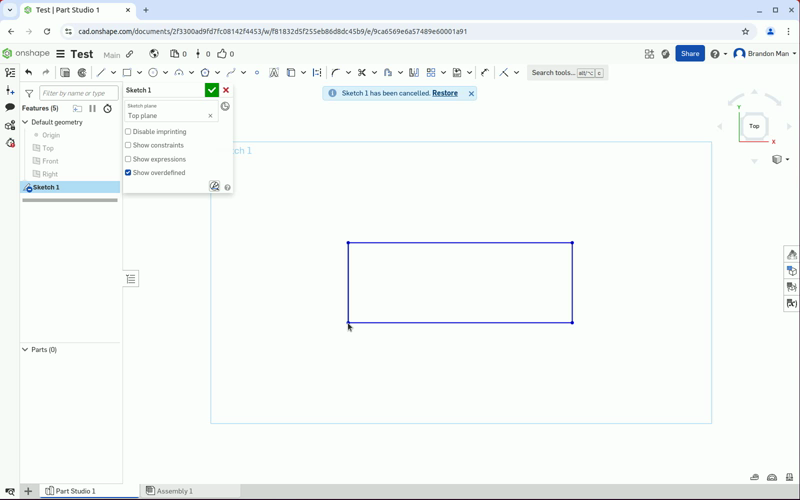
key_down(shift)
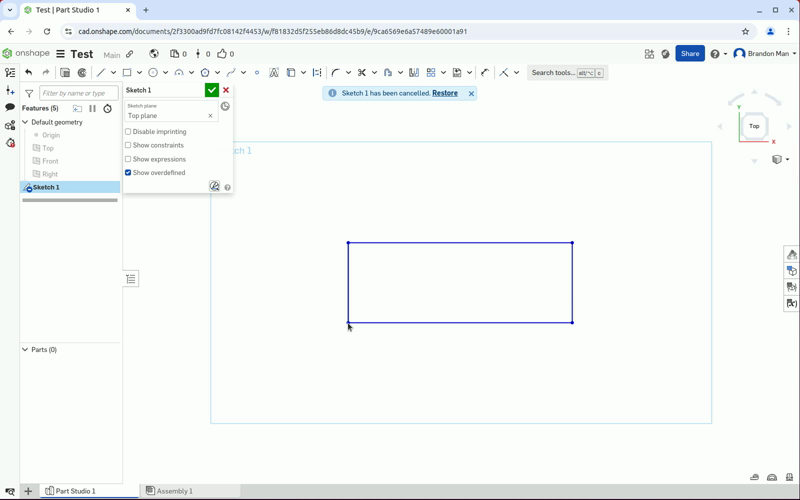
mouse_move(359, 311)
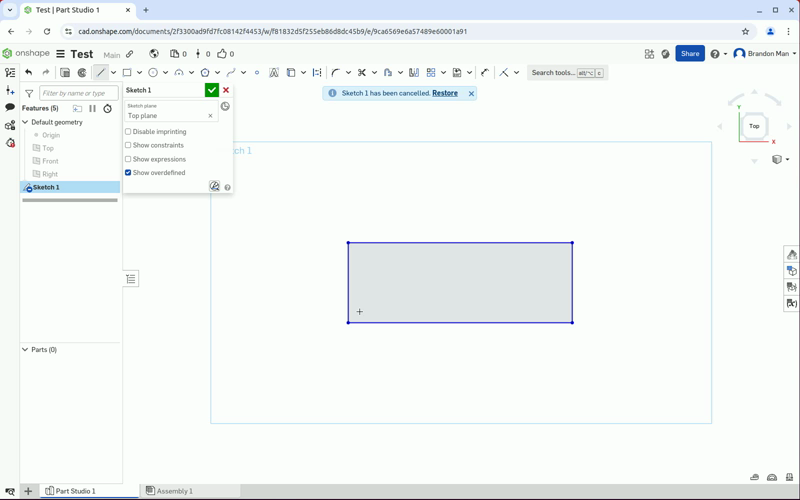
click(359, 311)
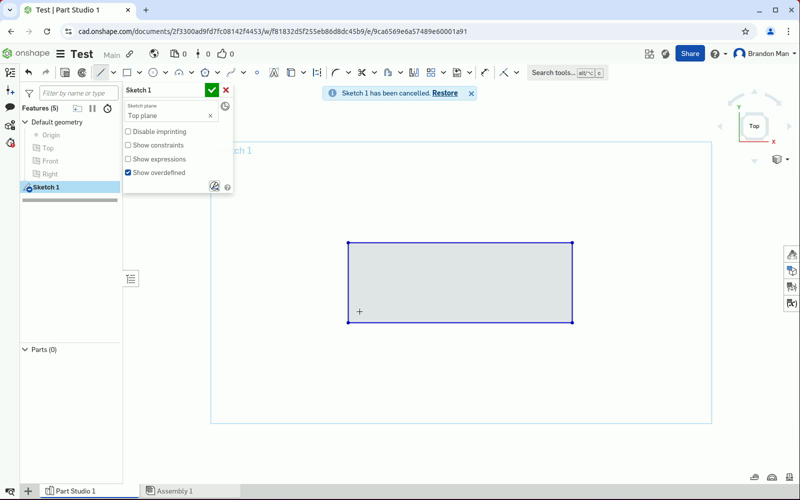
key_up(shift)
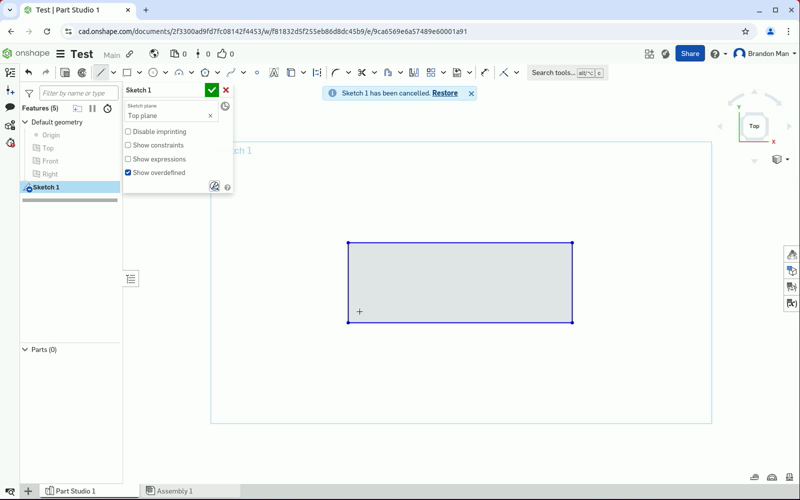
key_down(shift)
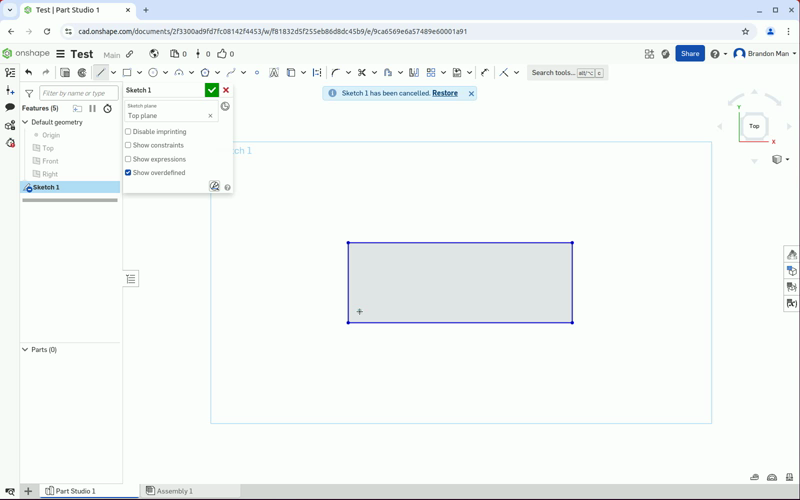
mouse_move(389, 311)
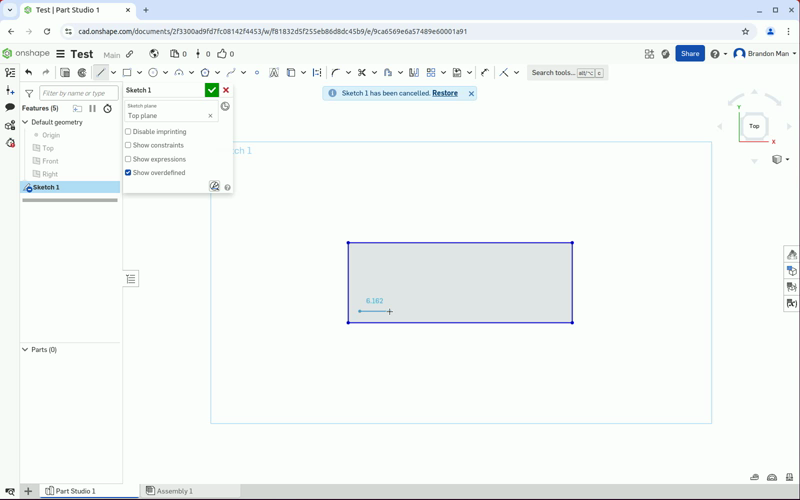
mouse_move(416, 311)
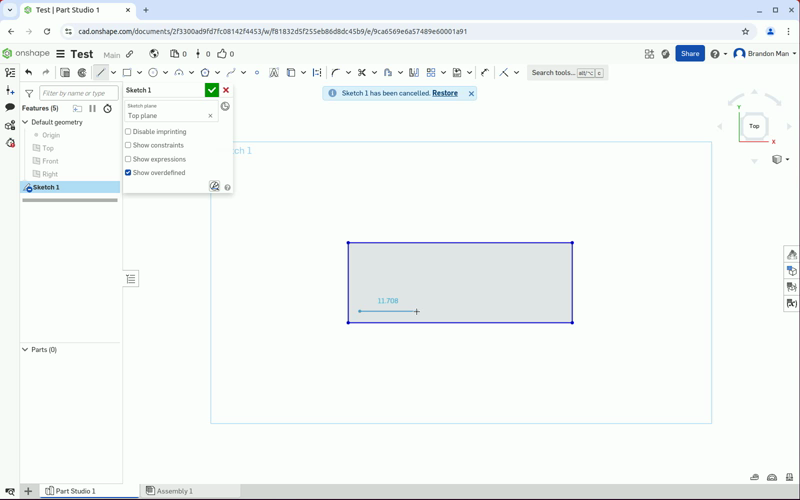
click(416, 311)
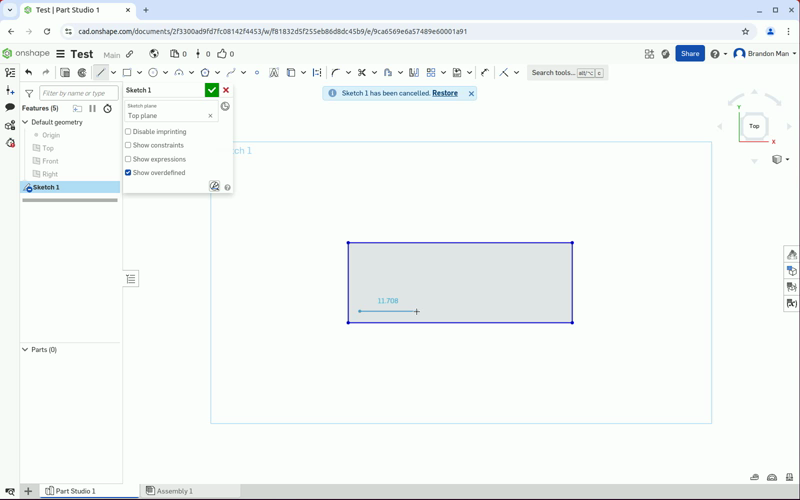
key_up(shift)
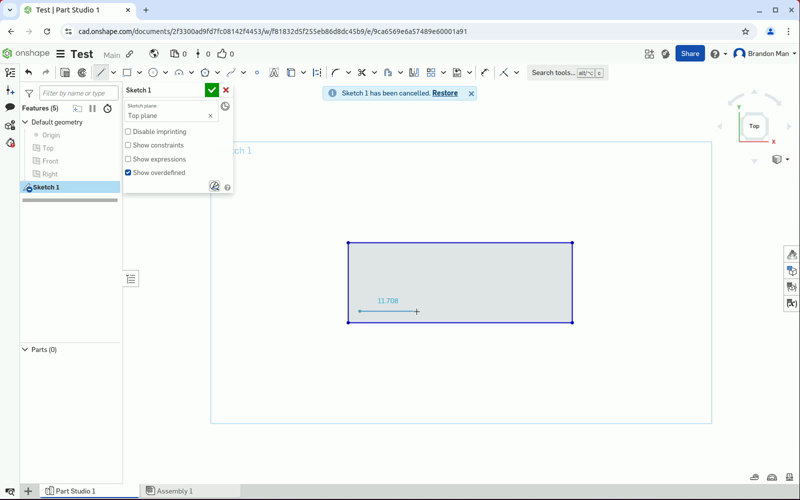
key_down(shift)
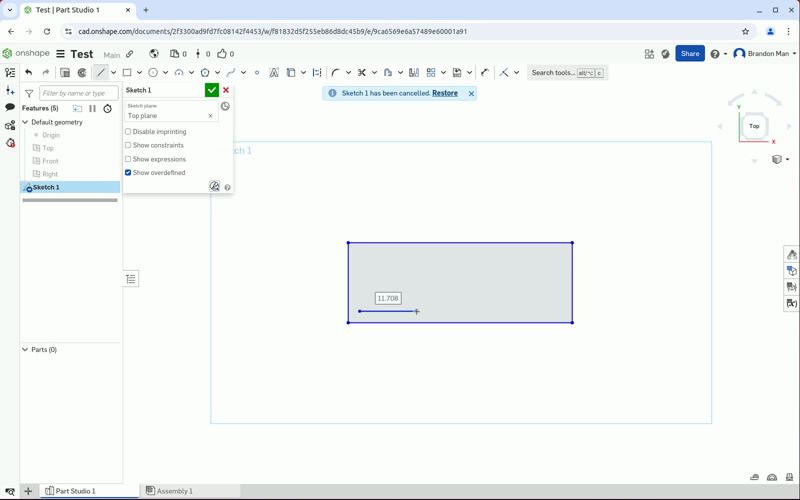
mouse_move(446, 311)
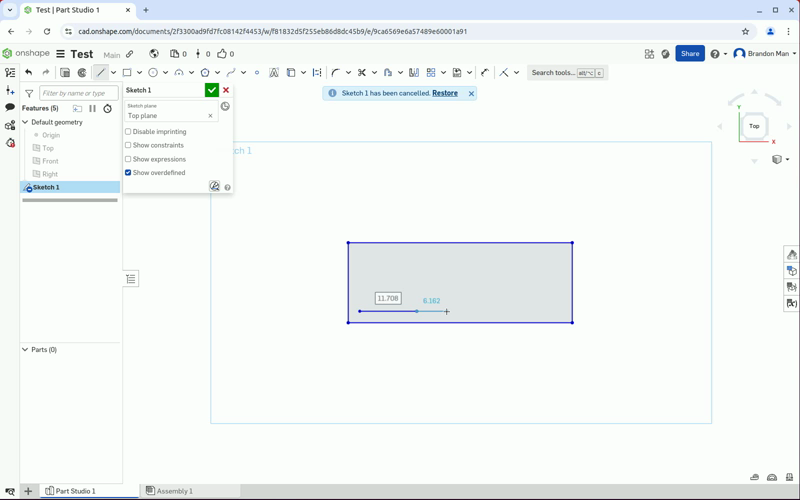
mouse_move(416, 254)
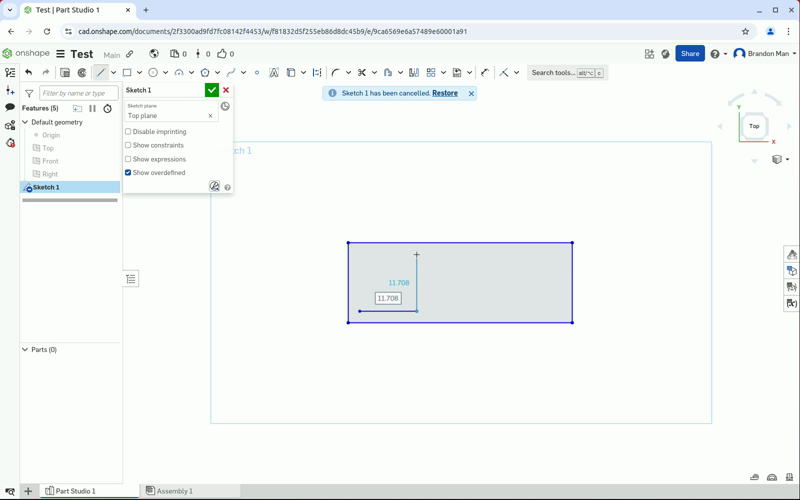
click(416, 254)
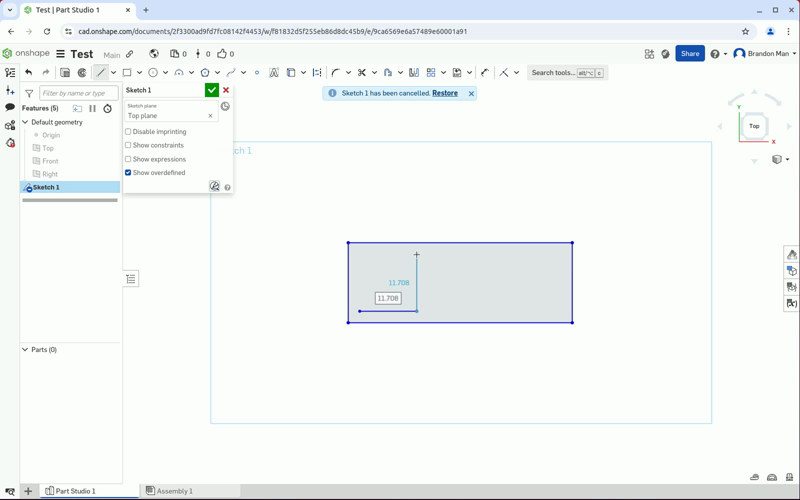
key_up(shift)
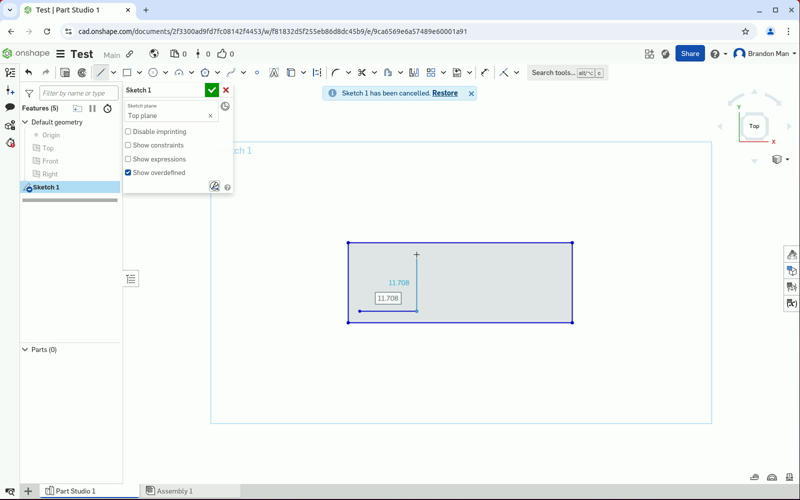
key_down(shift)
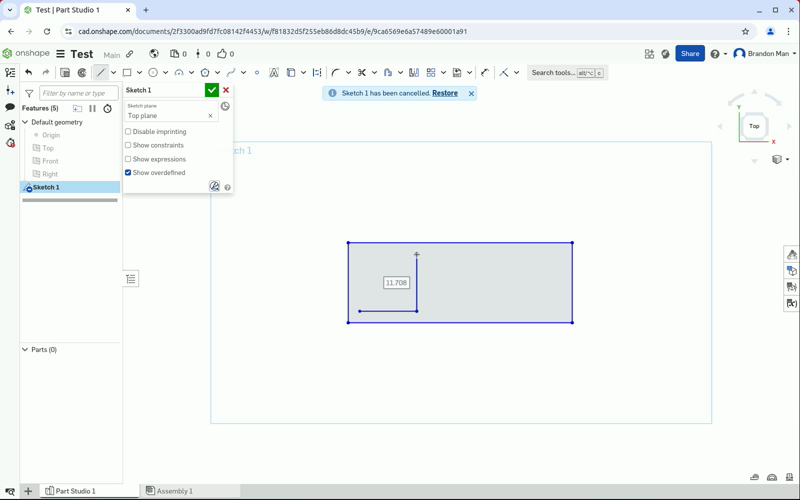
mouse_move(446, 254)
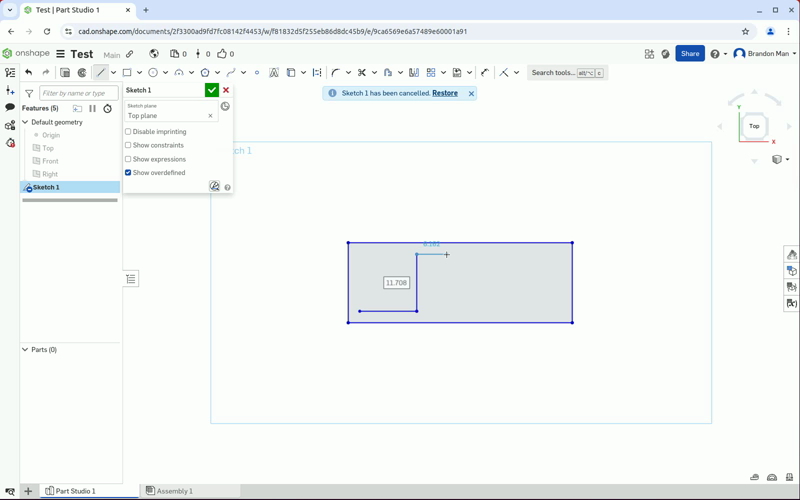
mouse_move(359, 254)
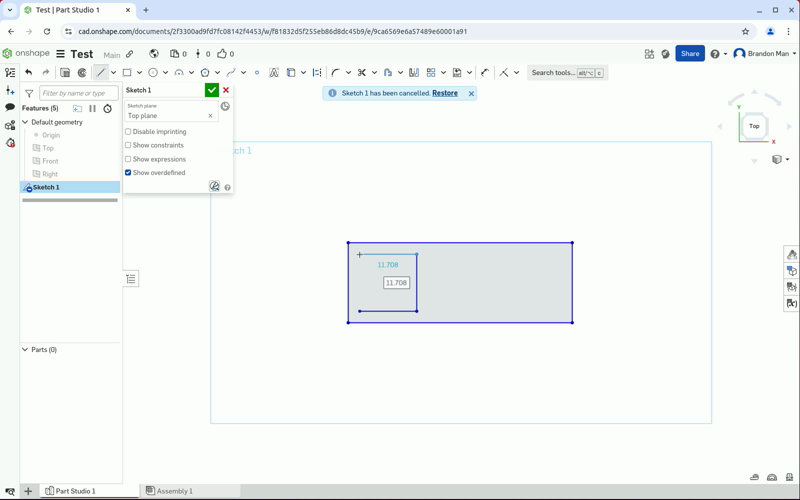
click(359, 254)
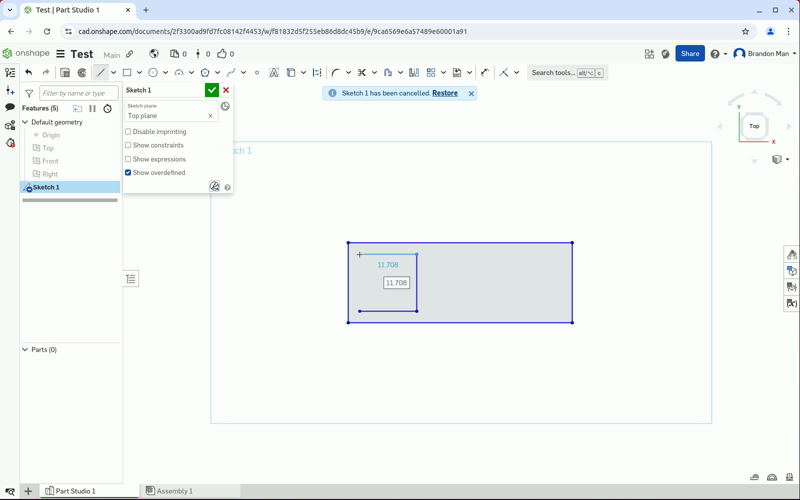
key_up(shift)
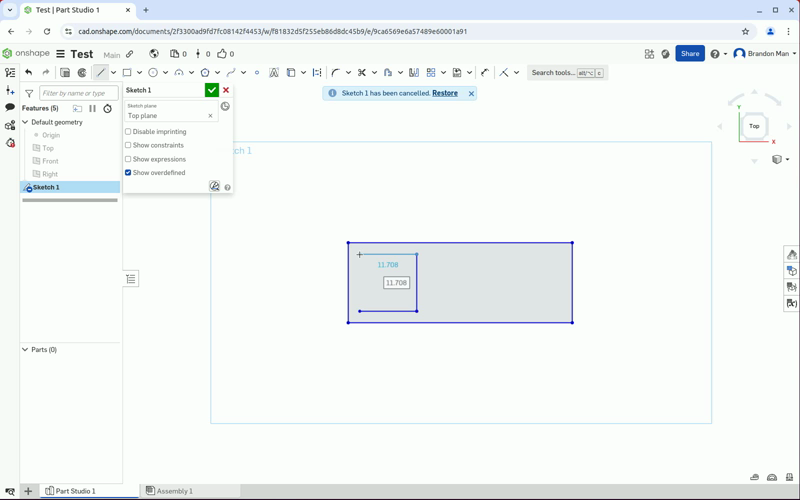
mouse_move(389, 254)
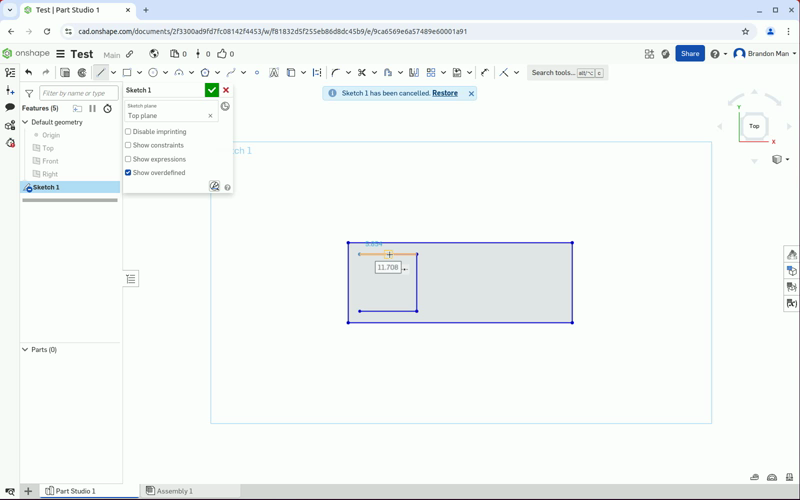
key_down(shift)
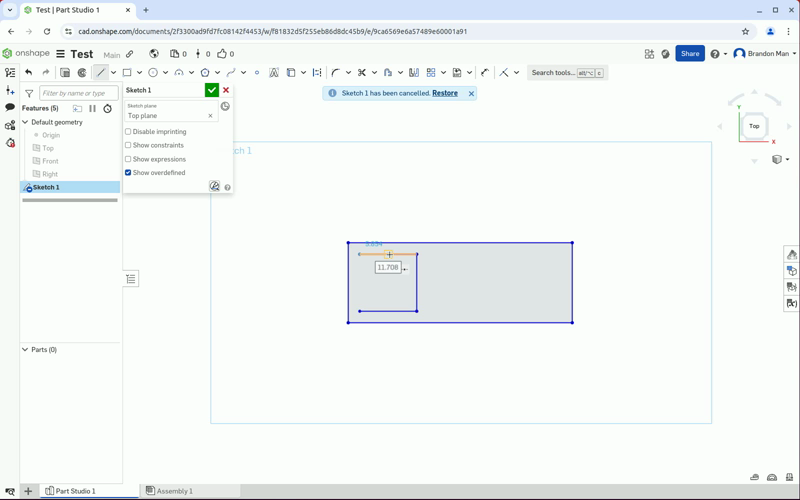
mouse_move(359, 311)
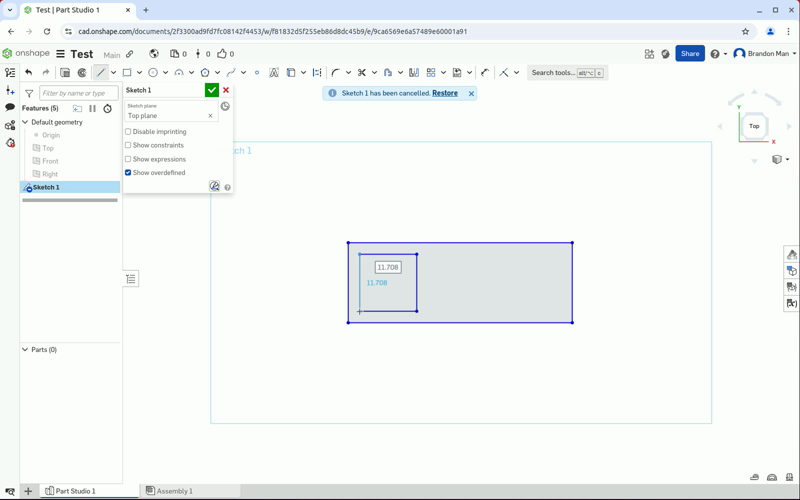
key_up(shift)
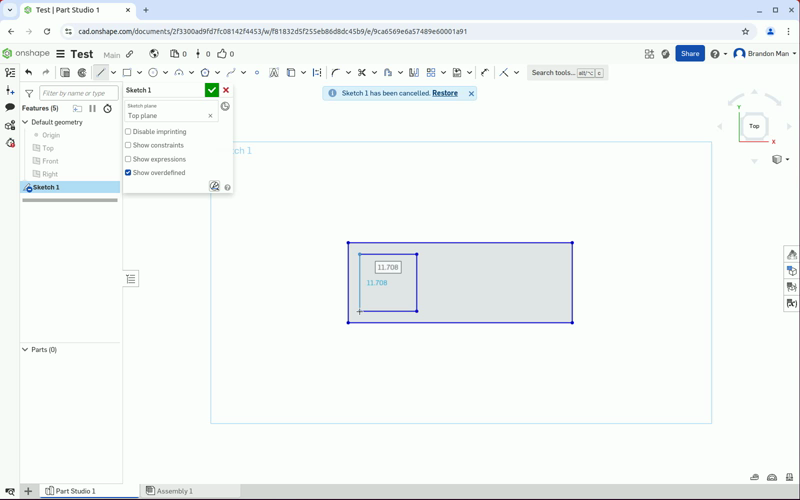
click(359, 311)
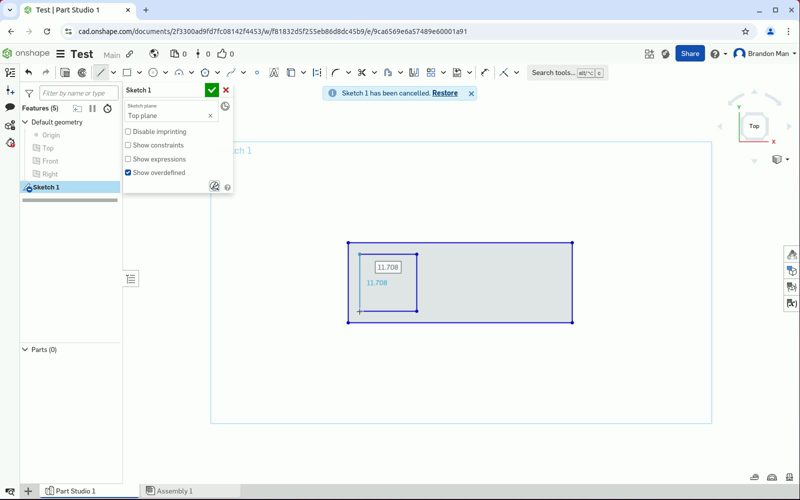
key(esc)
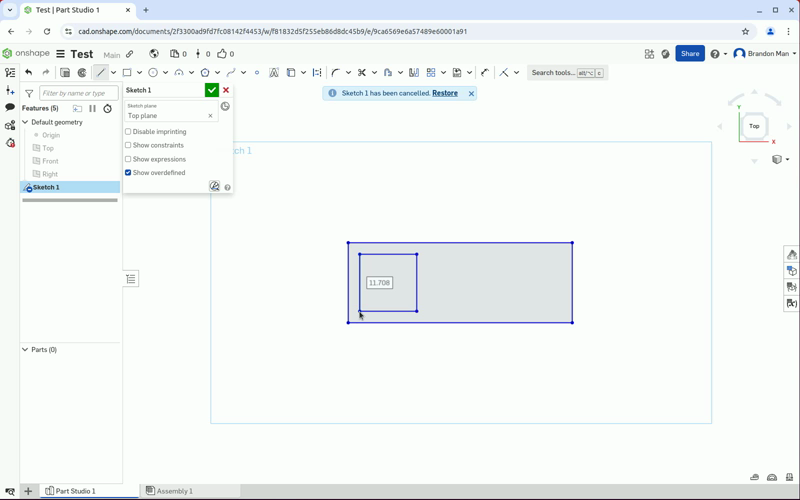
key(l)
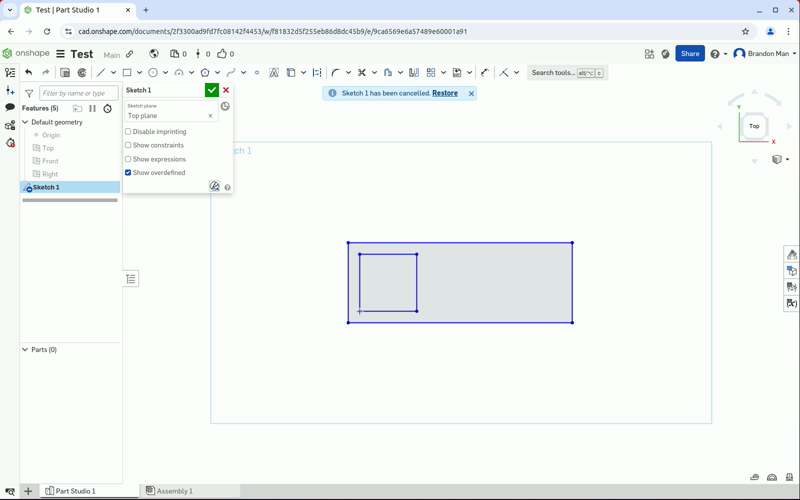
key_down(shift)
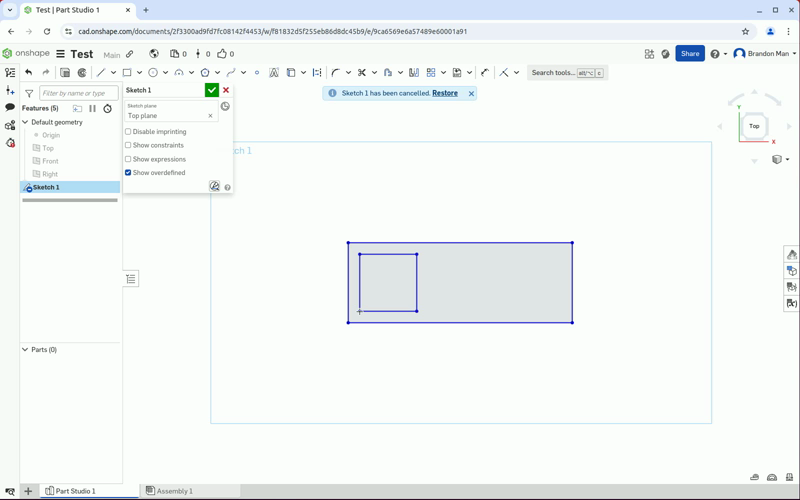
mouse_move(433, 311)
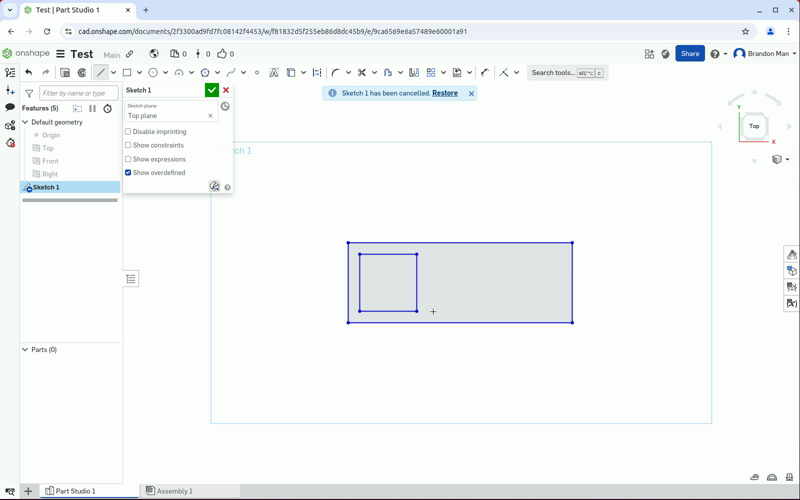
click(433, 311)
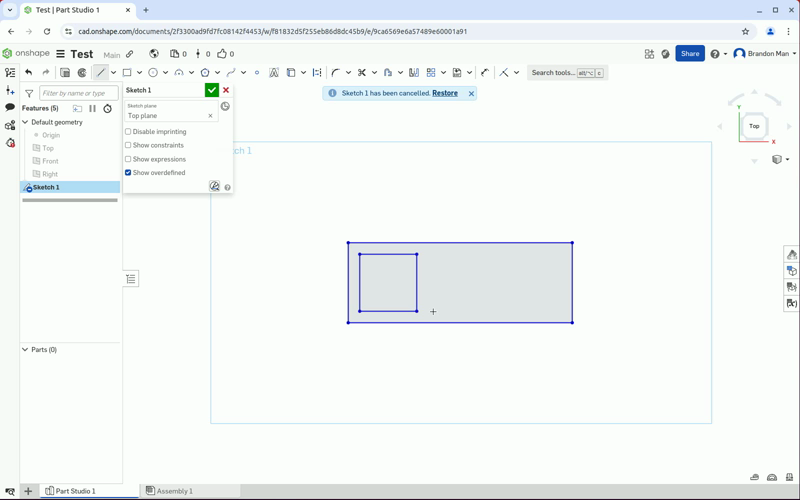
key_up(shift)
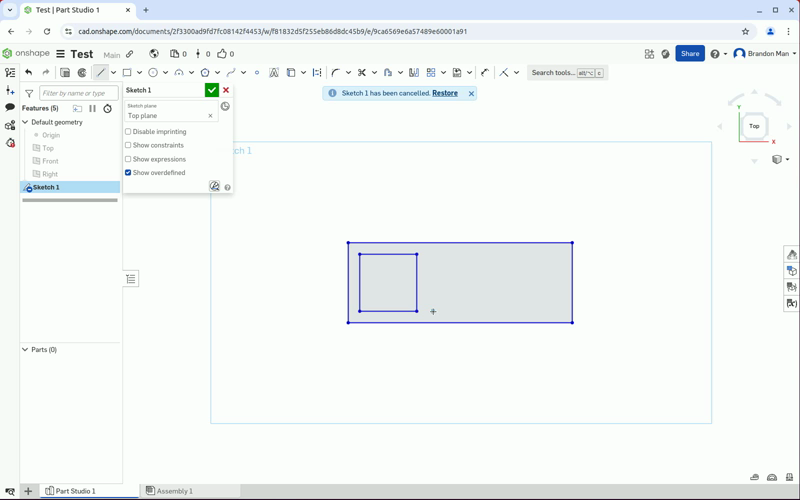
key_down(shift)
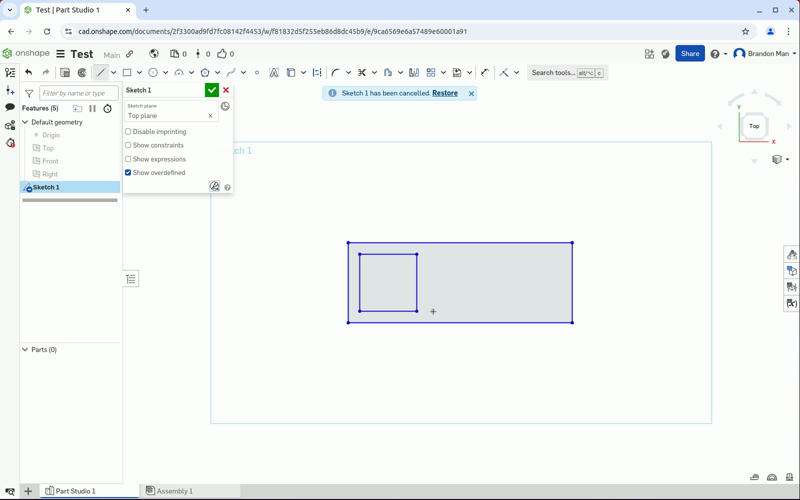
mouse_move(463, 311)
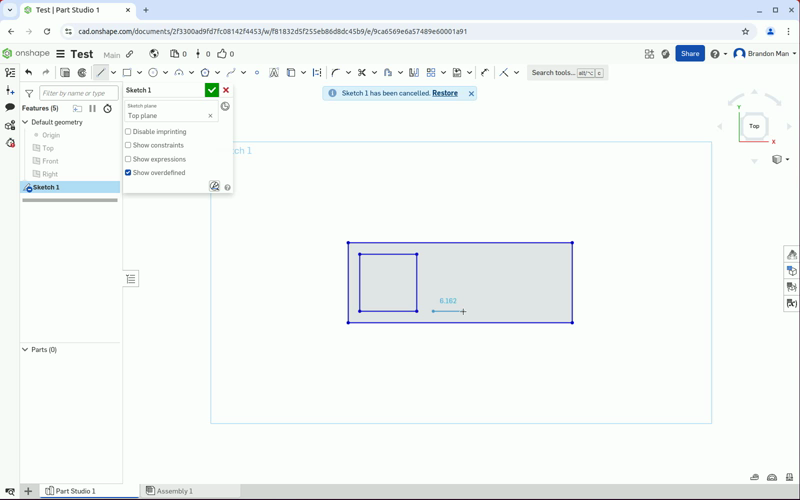
mouse_move(487, 311)
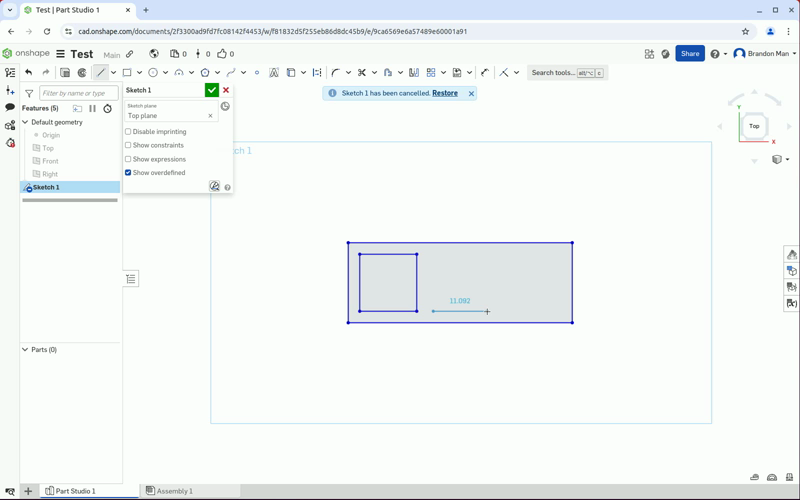
click(487, 311)
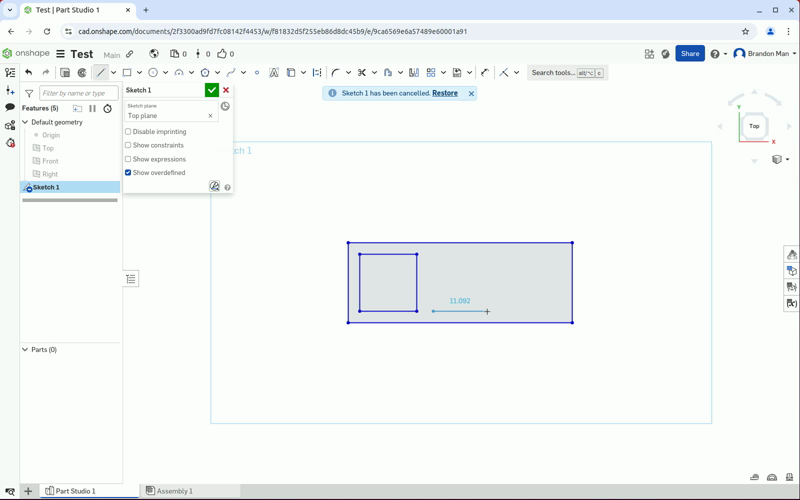
key_up(shift)
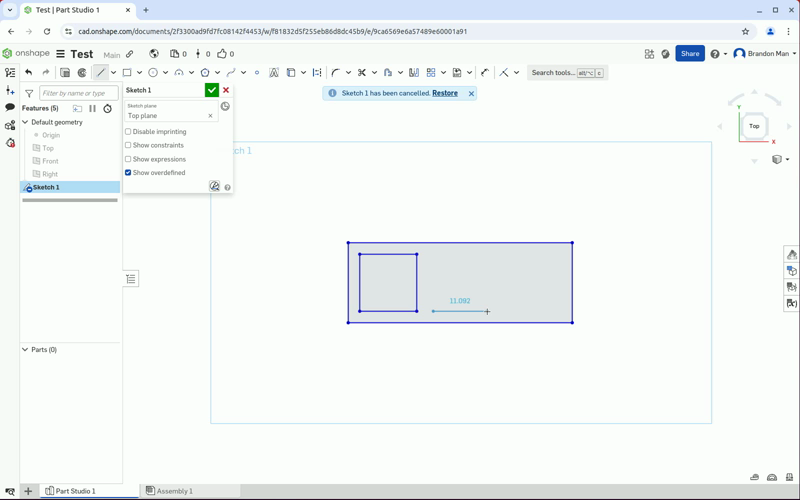
key_down(shift)
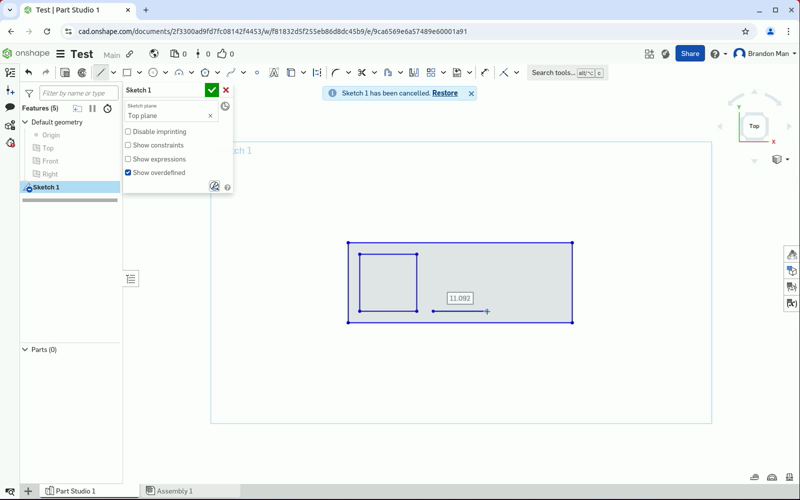
mouse_move(517, 311)
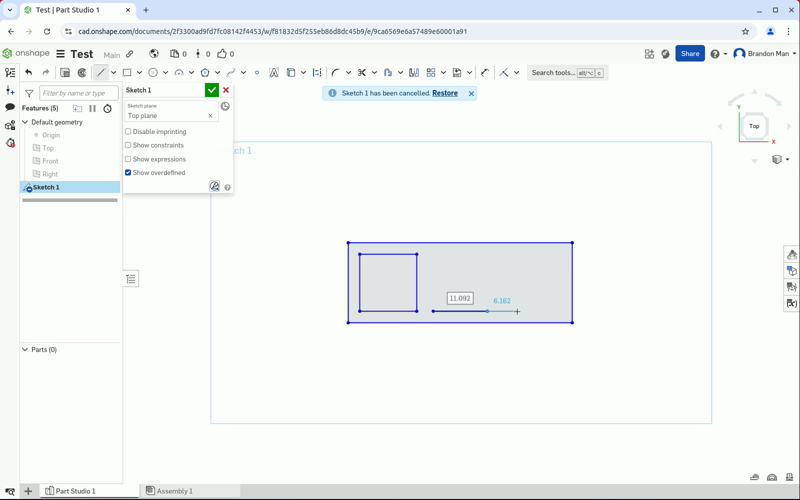
mouse_move(487, 254)
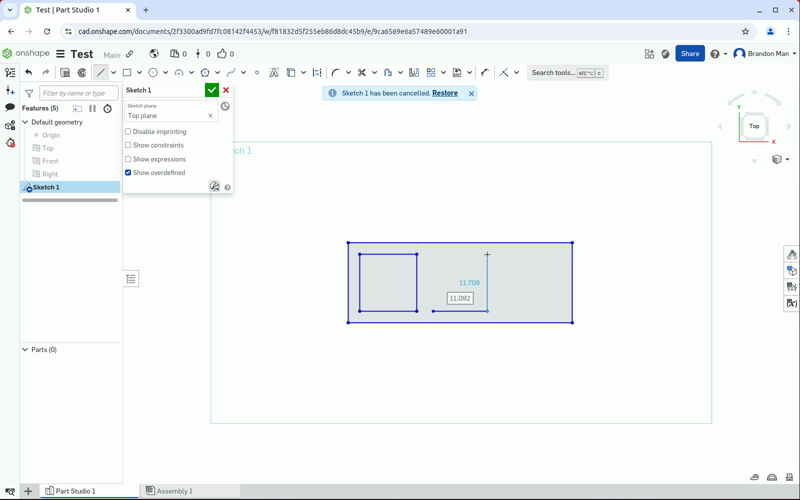
click(487, 254)
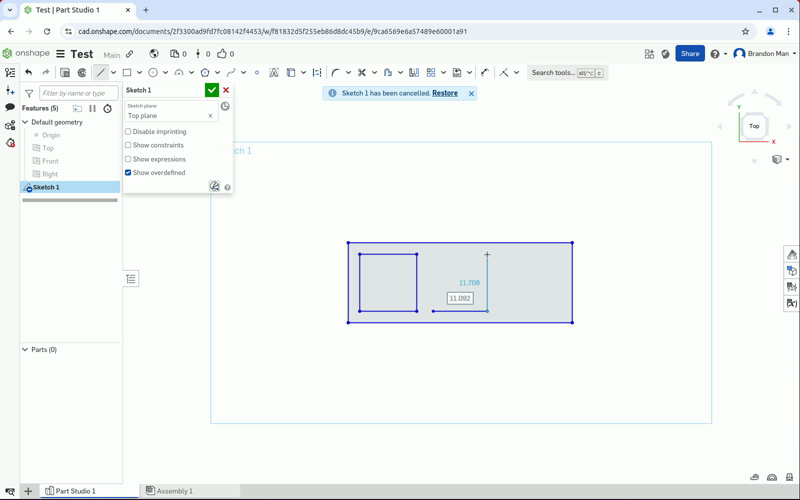
key_up(shift)
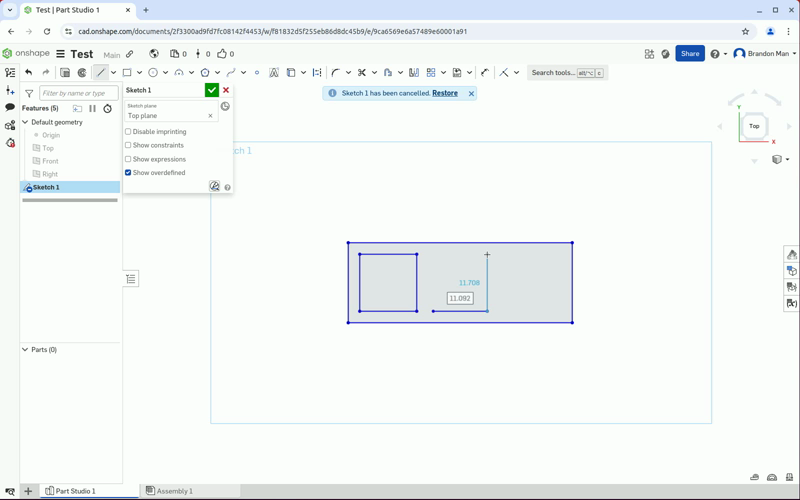
key_down(shift)
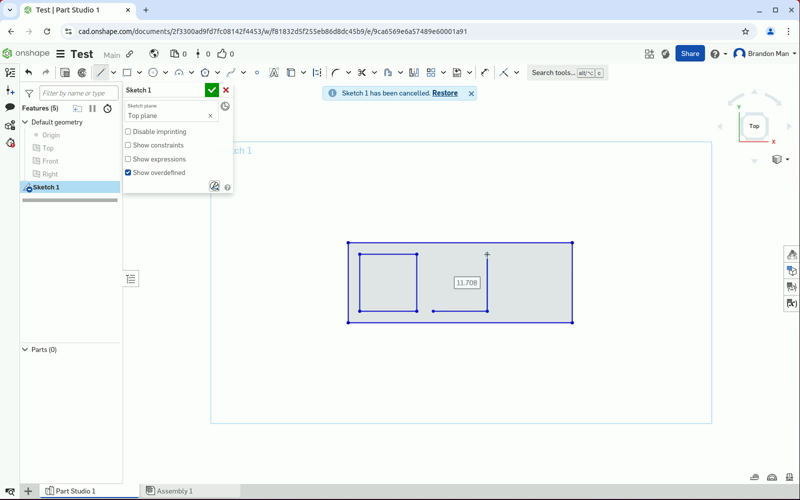
mouse_move(517, 254)
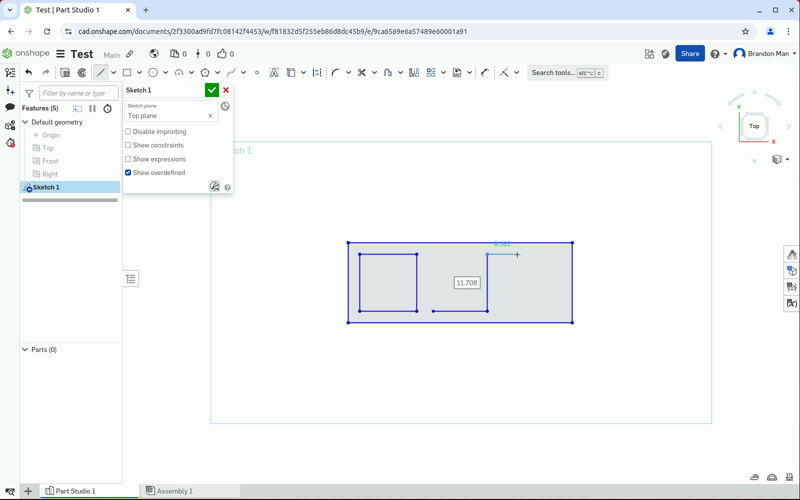
mouse_move(433, 254)
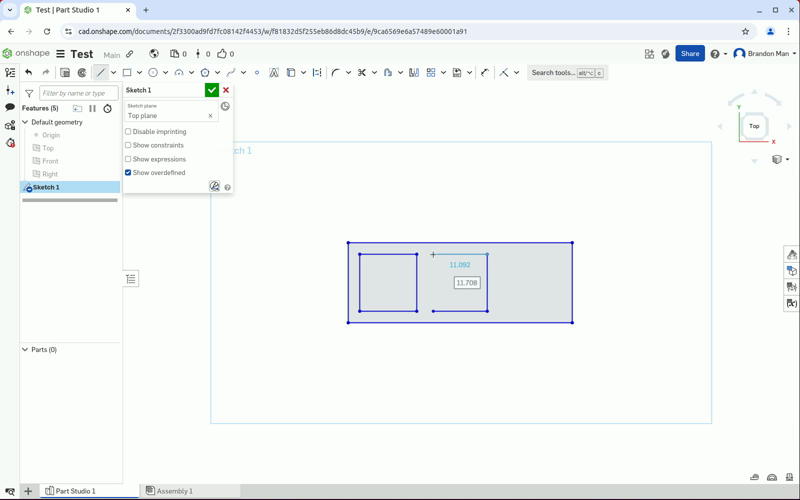
click(433, 254)
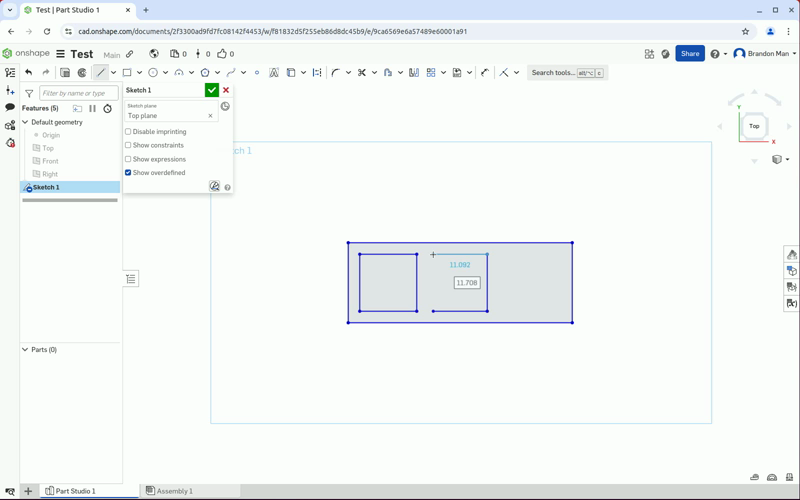
key_up(shift)
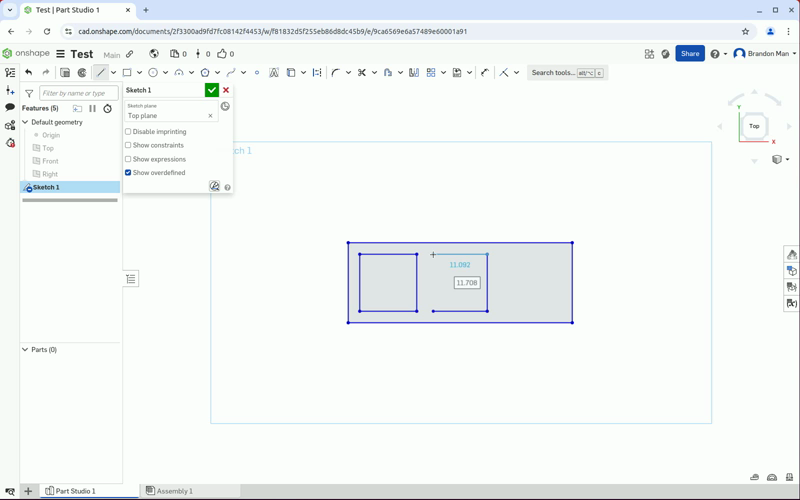
mouse_move(463, 254)
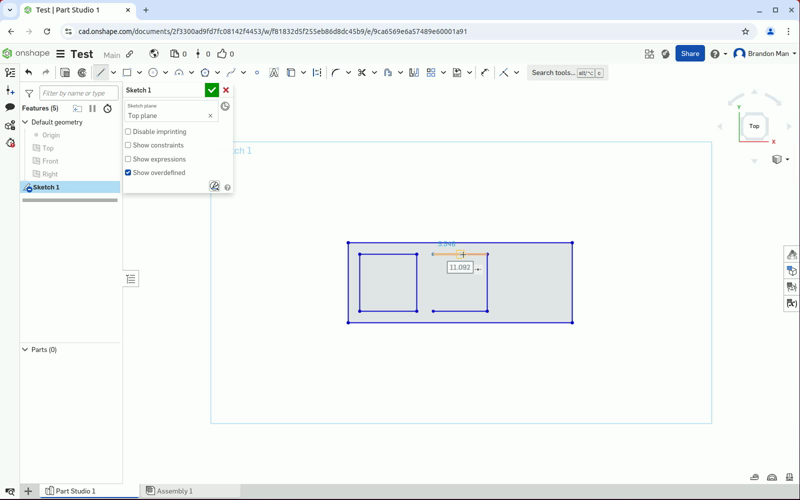
key_down(shift)
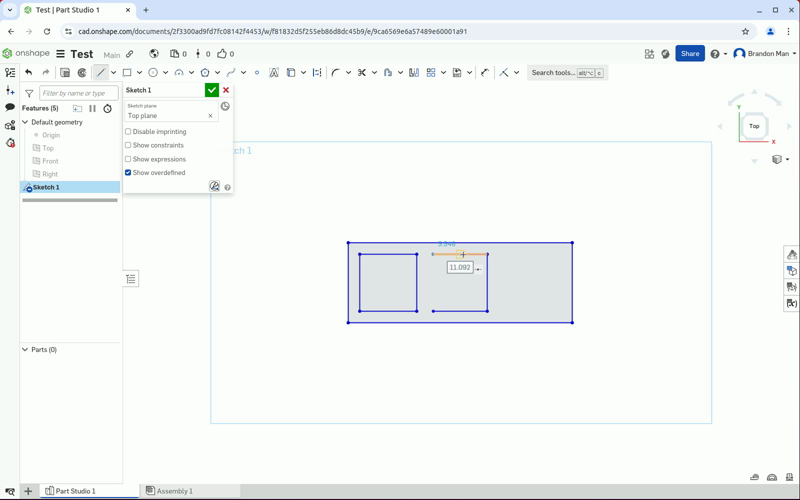
mouse_move(433, 311)
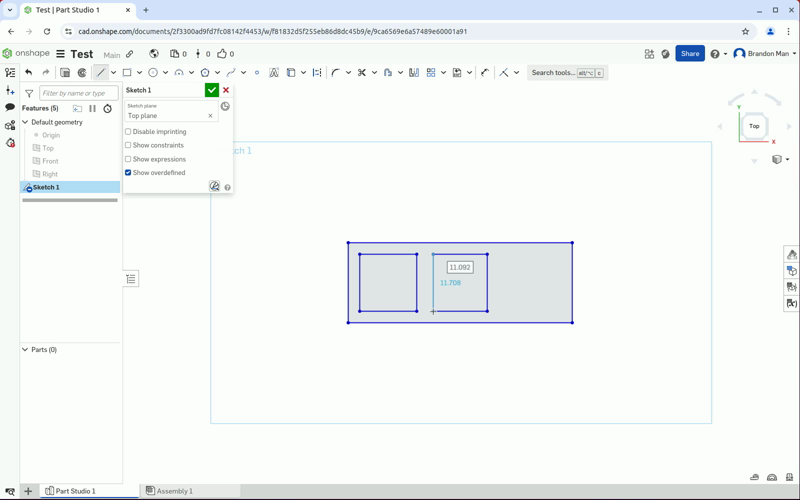
key_up(shift)
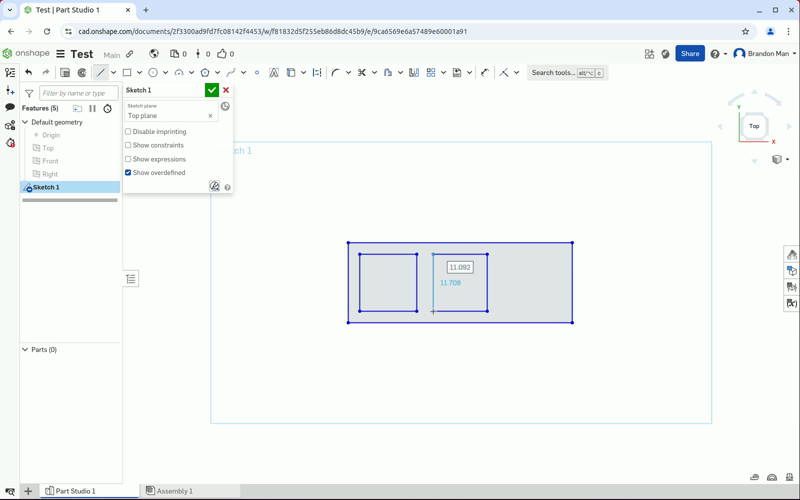
click(433, 311)
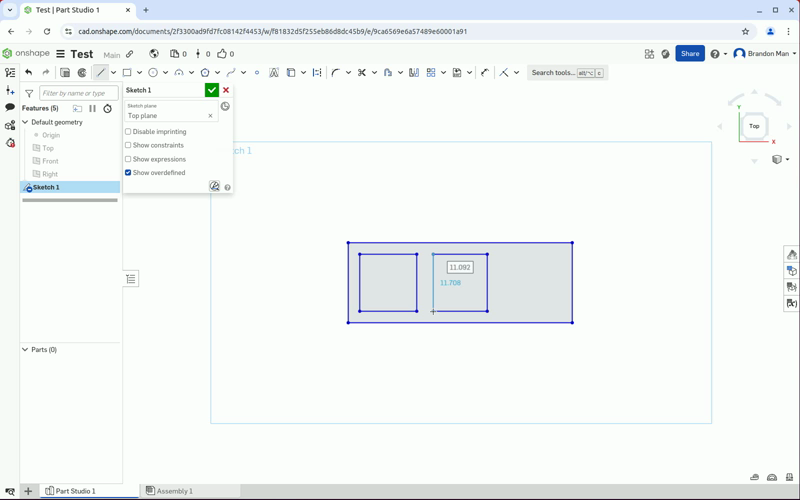
key(esc)
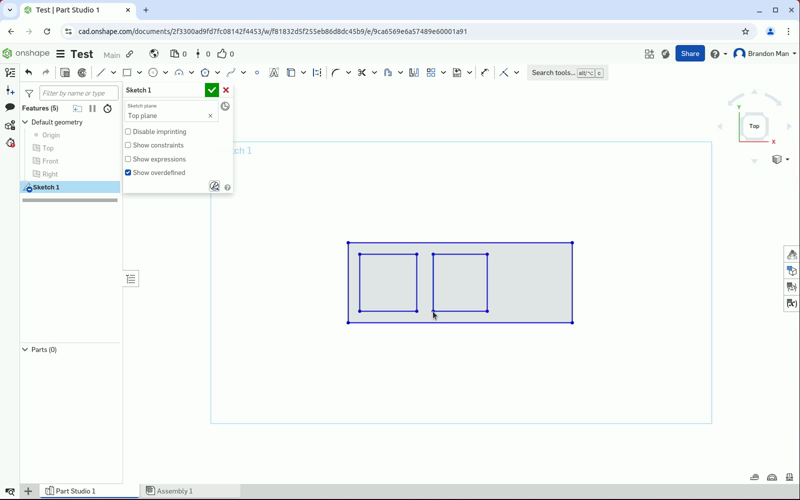
key(l)
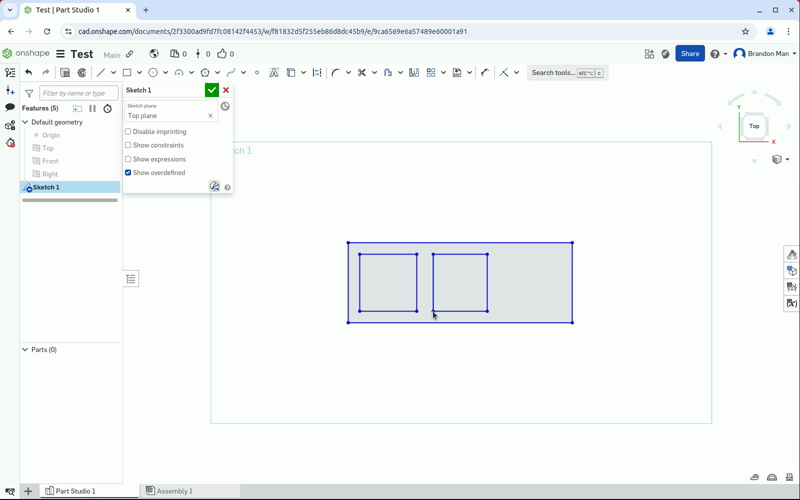
key_down(shift)
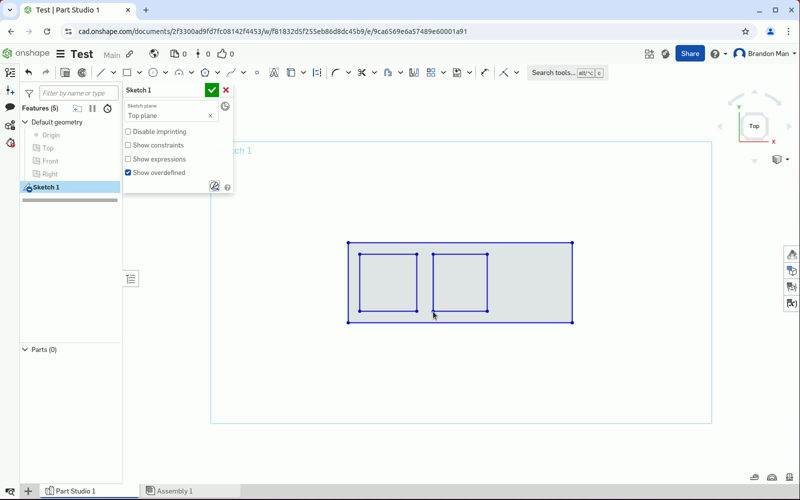
mouse_move(503, 311)
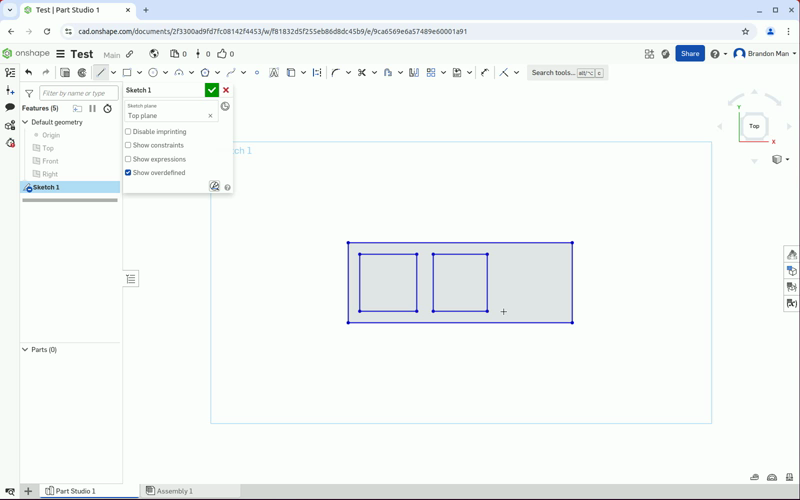
click(503, 311)
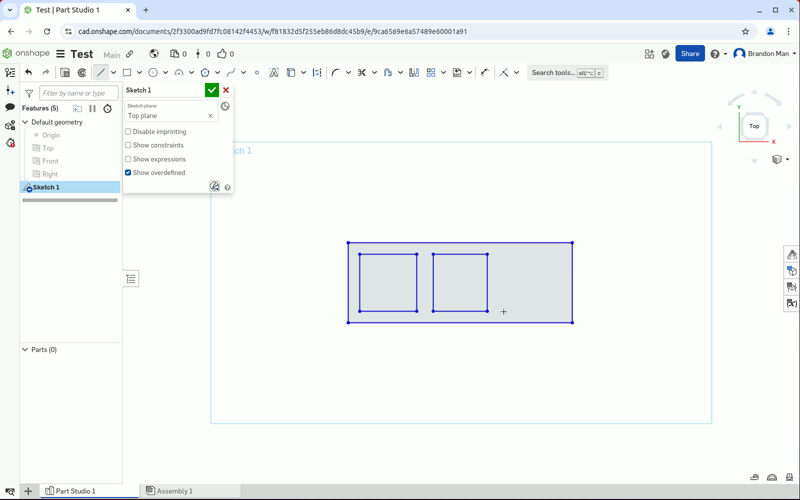
key_up(shift)
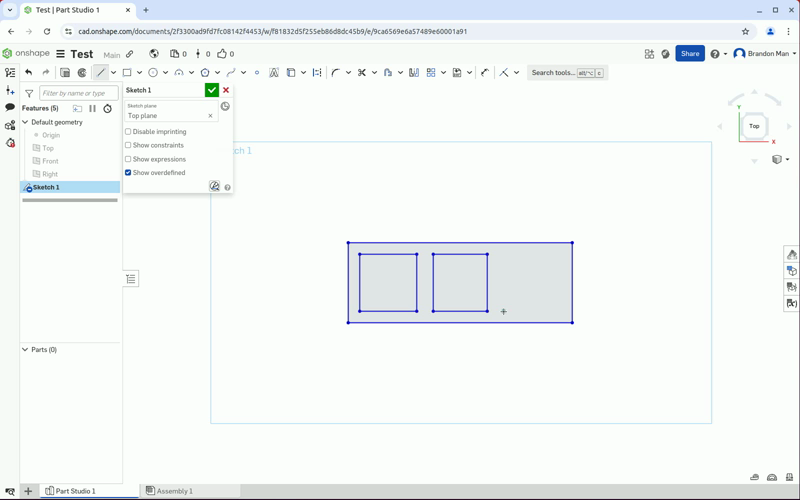
key_down(shift)
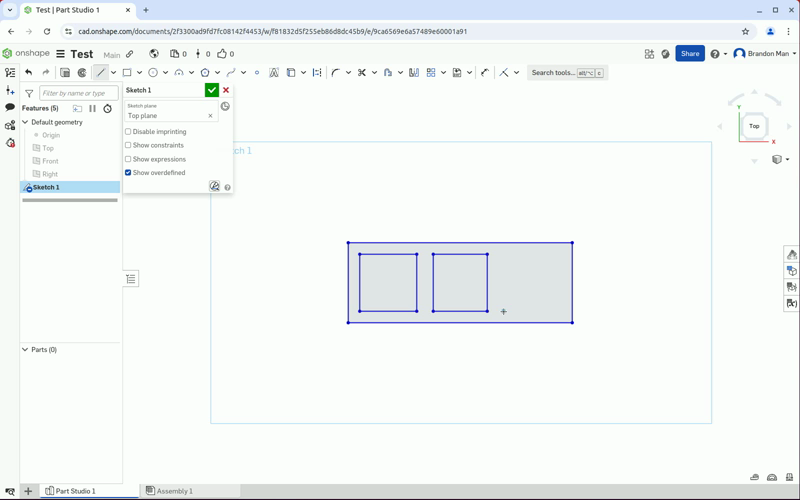
mouse_move(533, 311)
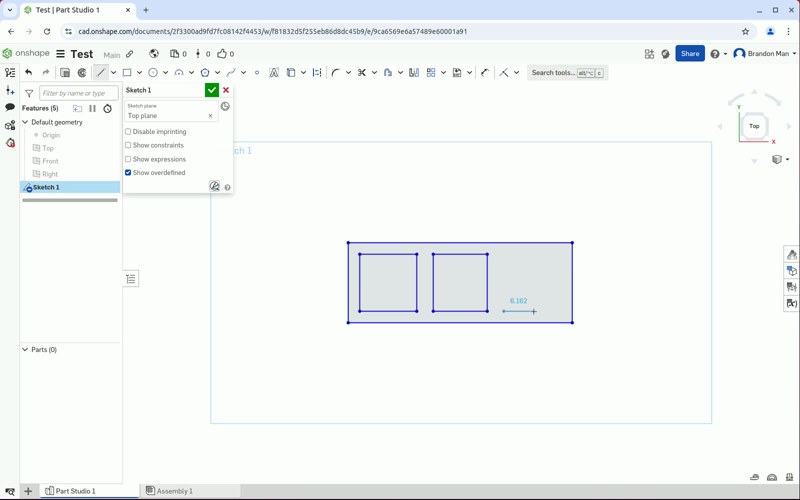
mouse_move(560, 311)
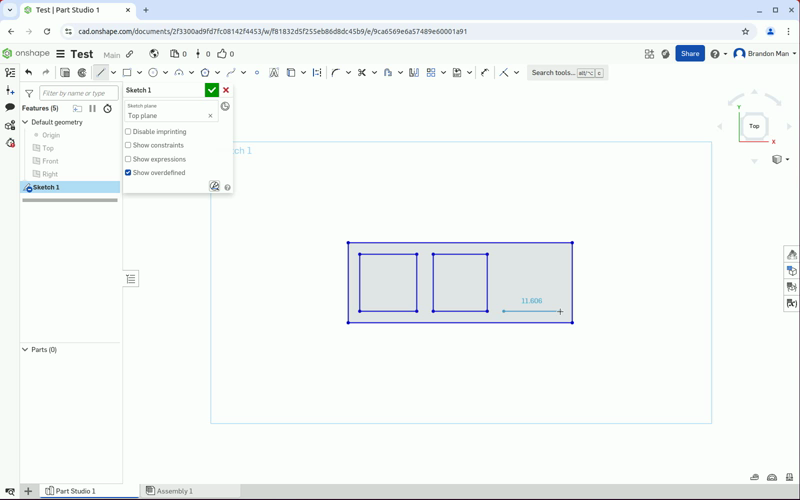
click(560, 311)
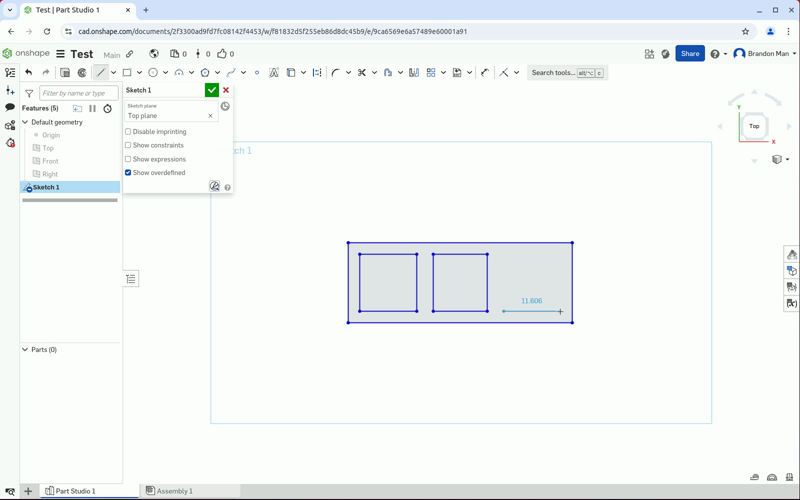
key_up(shift)
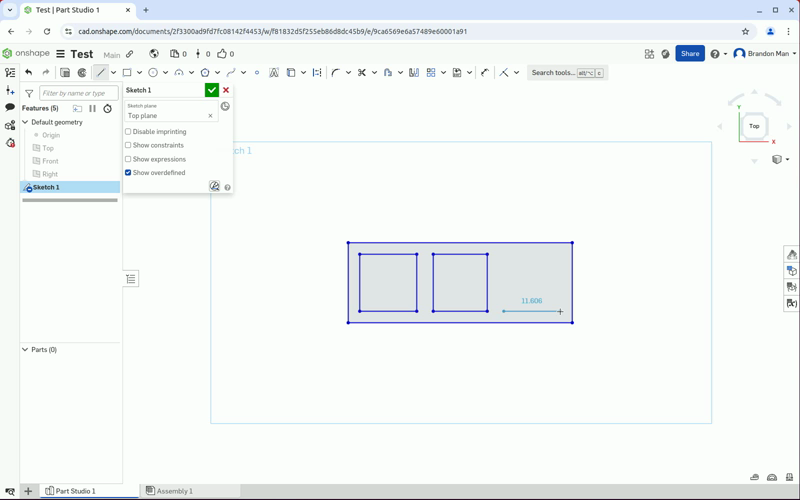
key_down(shift)
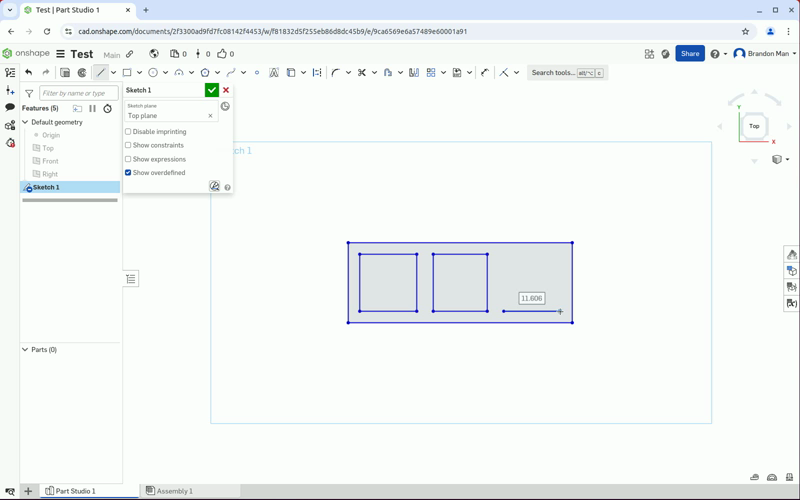
mouse_move(589, 311)
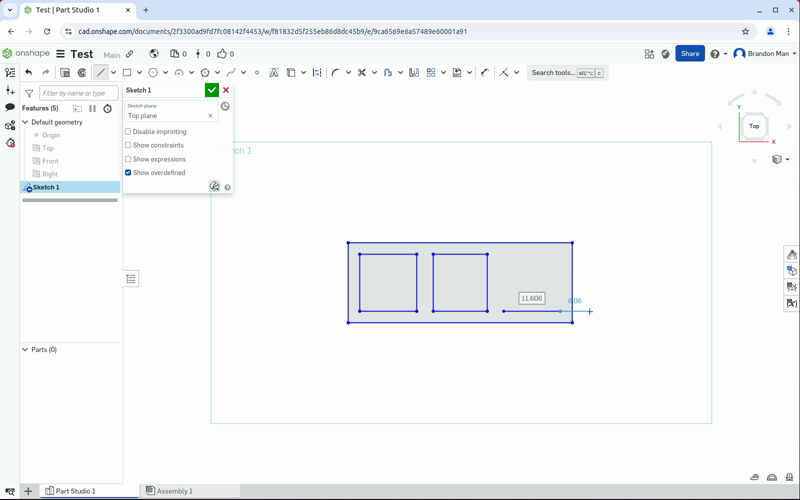
mouse_move(560, 254)
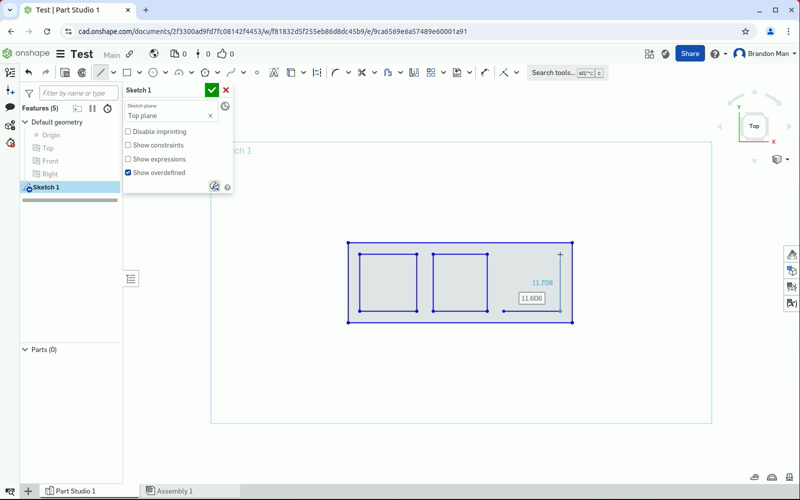
click(560, 254)
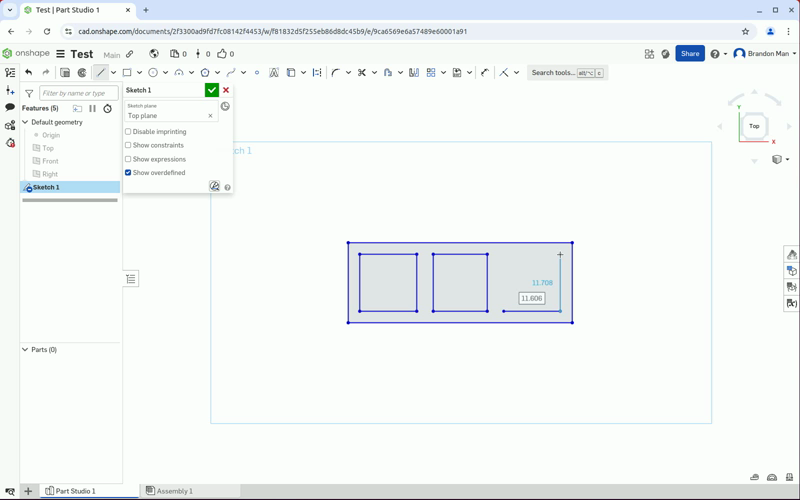
key_up(shift)
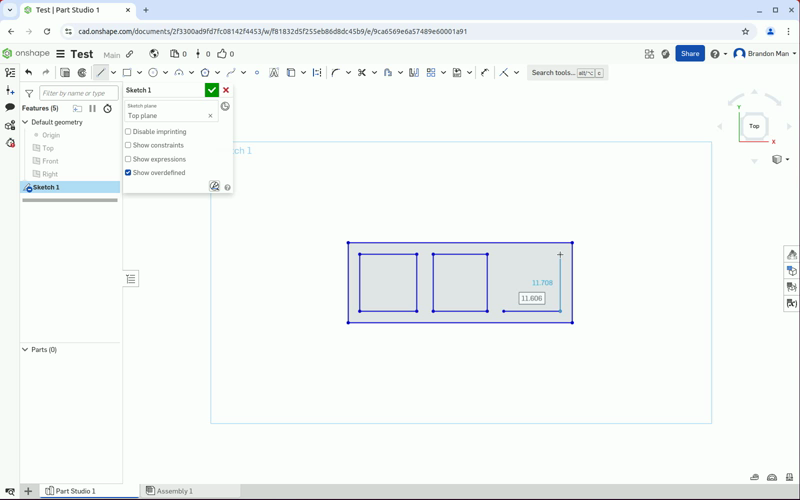
key_down(shift)
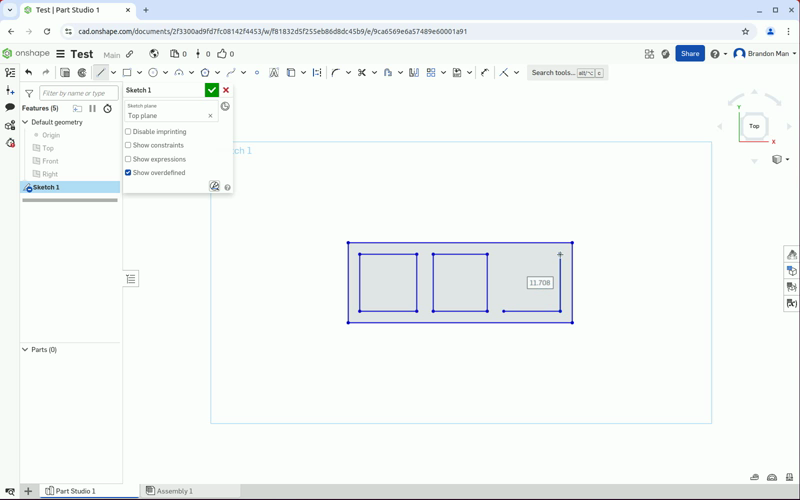
mouse_move(589, 254)
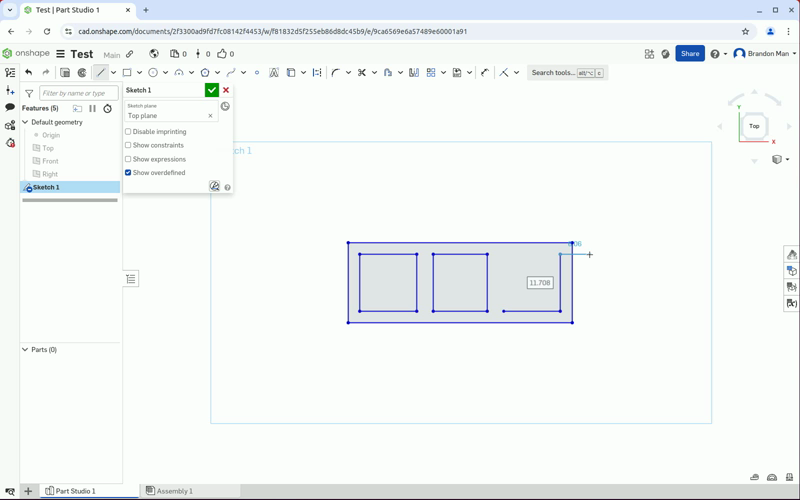
mouse_move(503, 254)
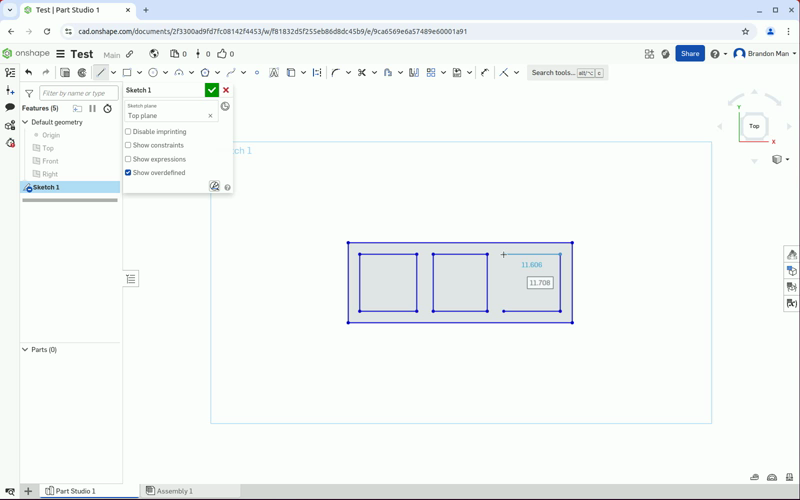
click(503, 254)
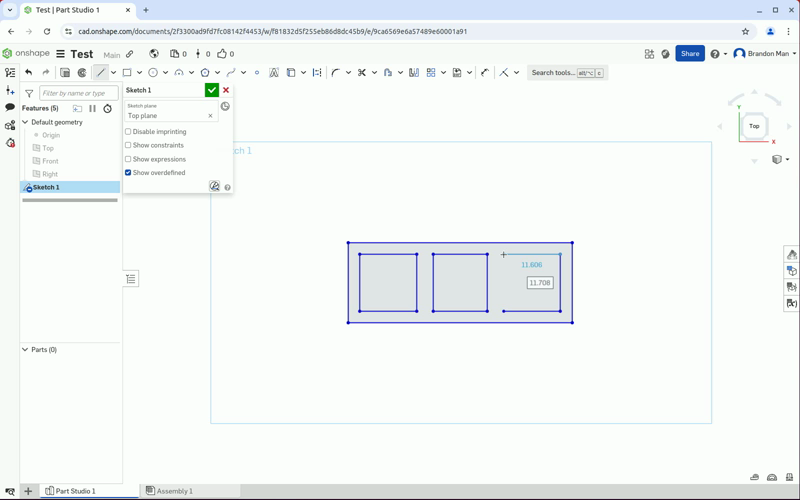
key_up(shift)
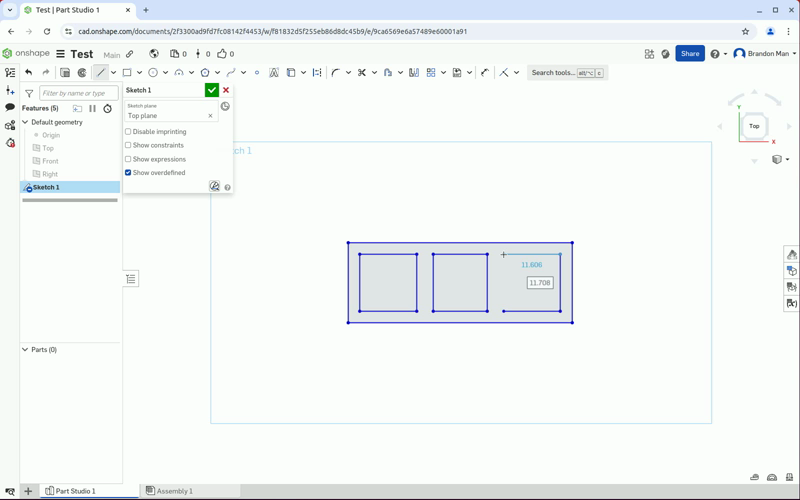
mouse_move(533, 254)
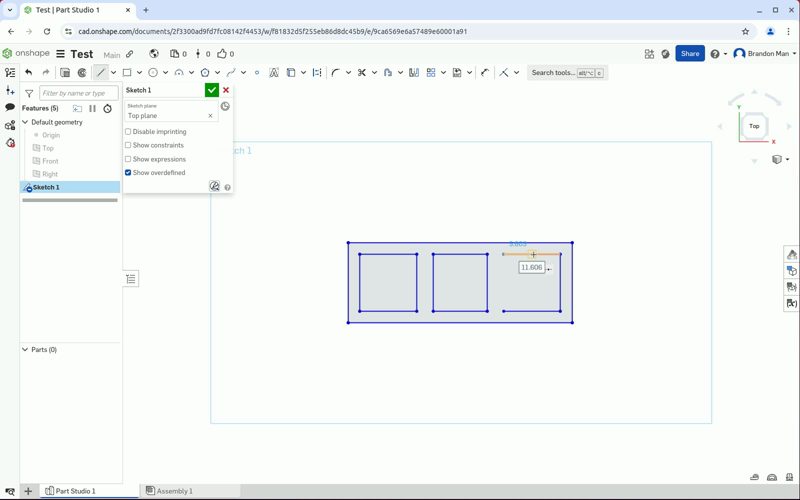
key_down(shift)
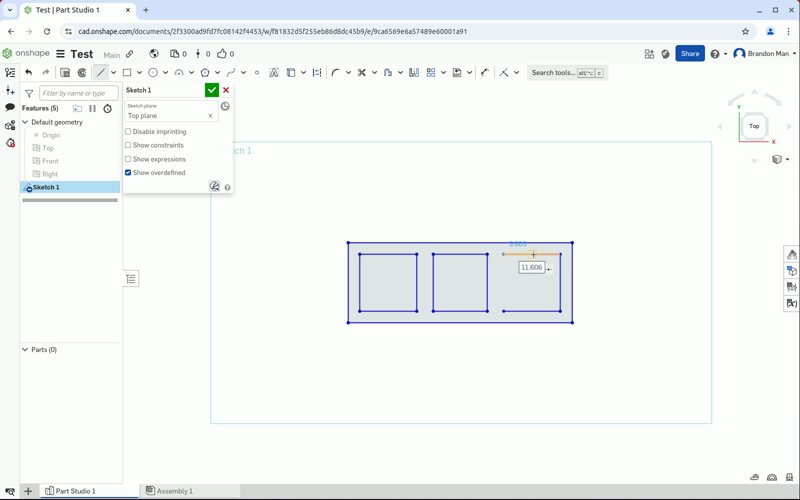
mouse_move(503, 311)
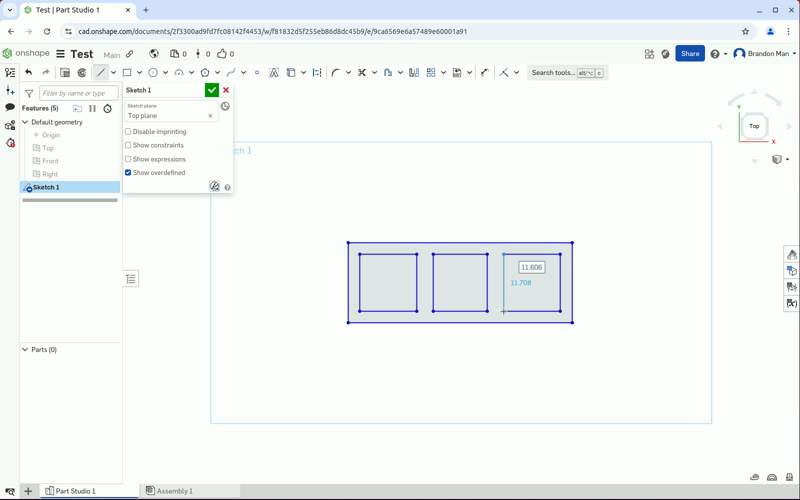
key_up(shift)
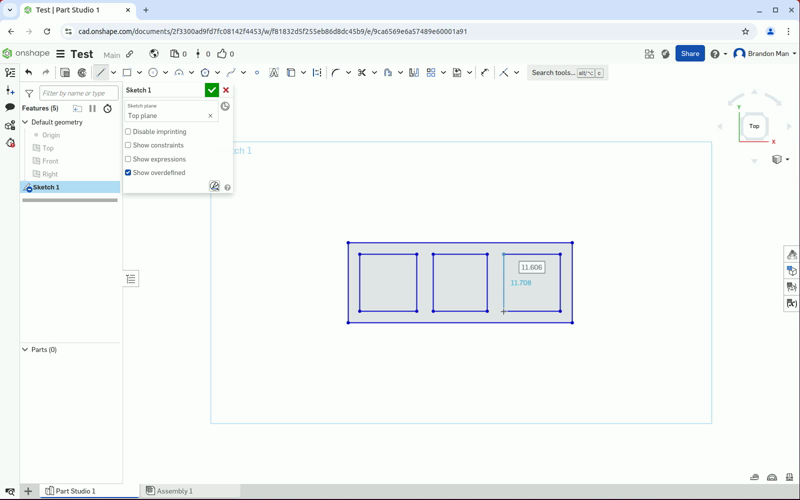
click(503, 311)
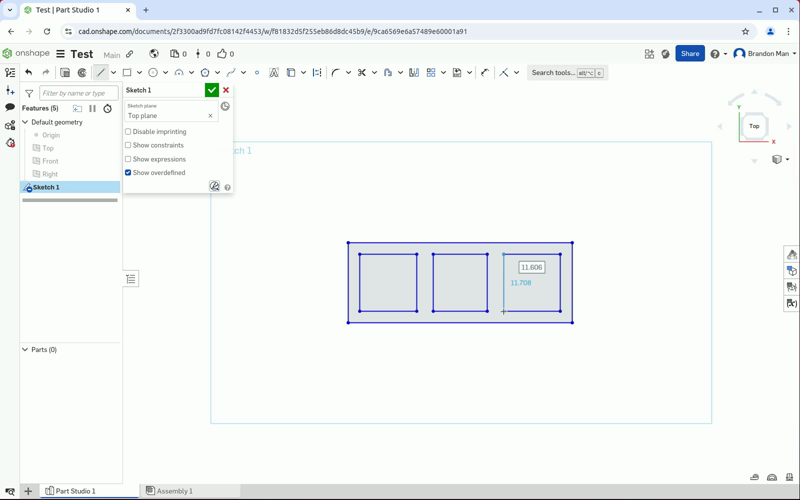
key(esc)
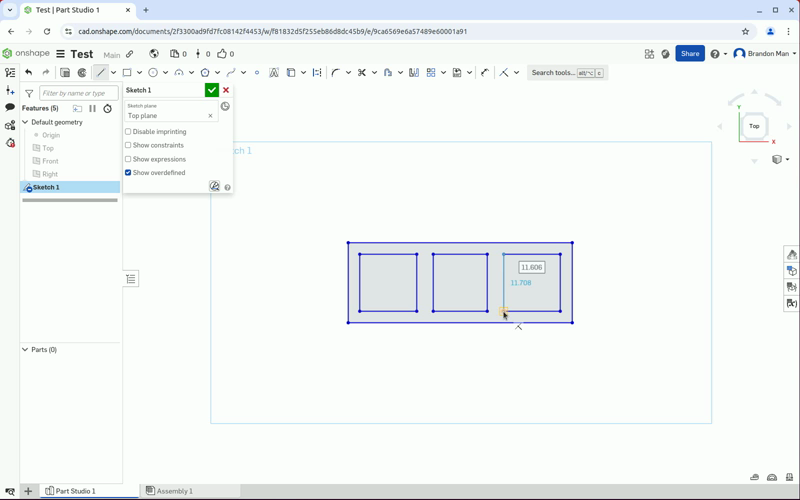
mouse_move(495, 309)
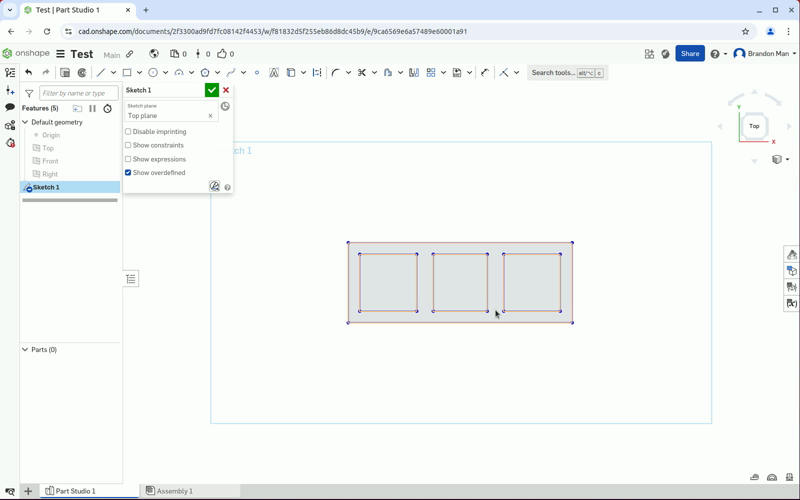
click(495, 309)
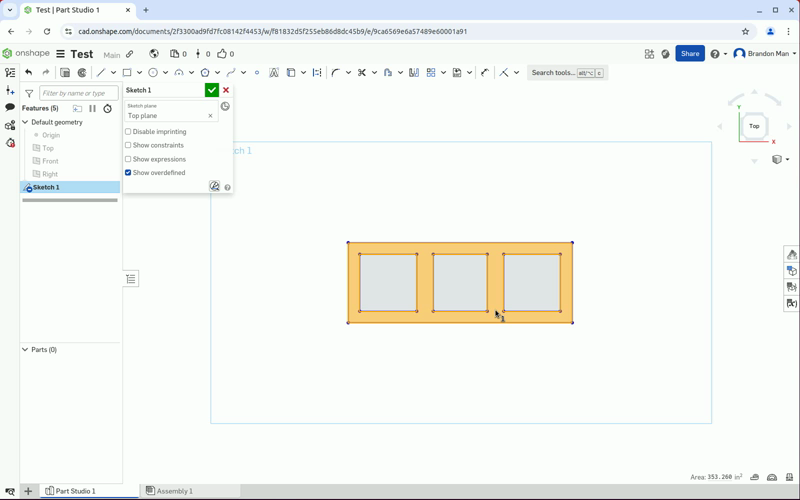
mouse_move(73, 352)
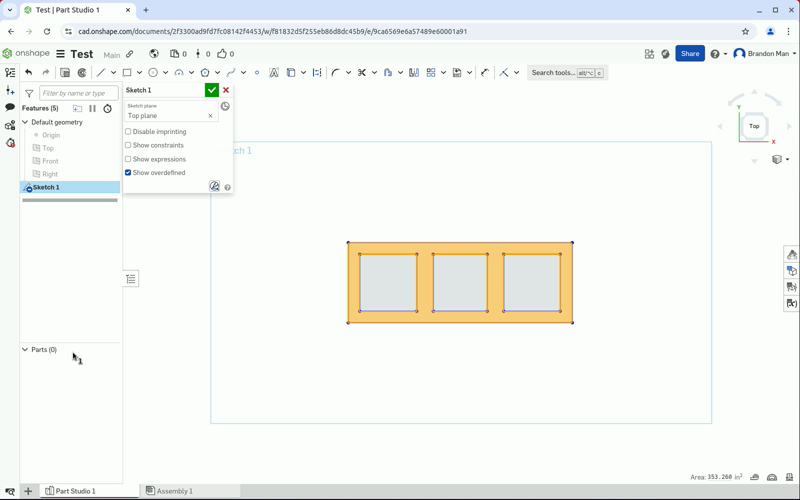
key(shift+y)
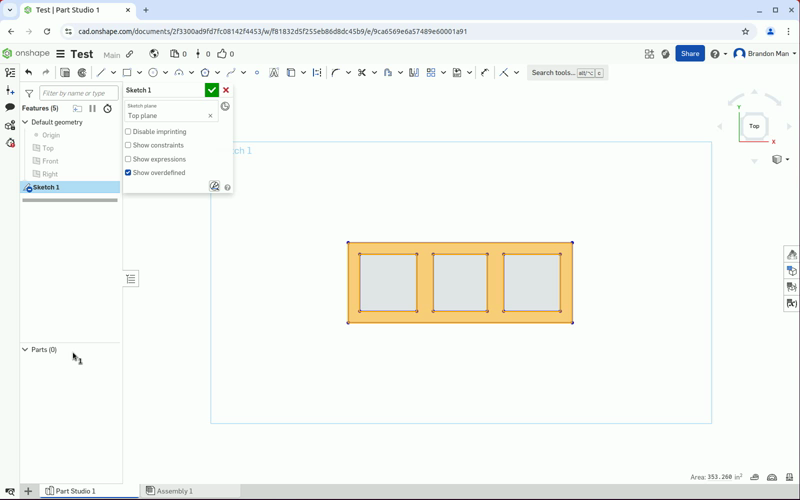
key(shift+e)
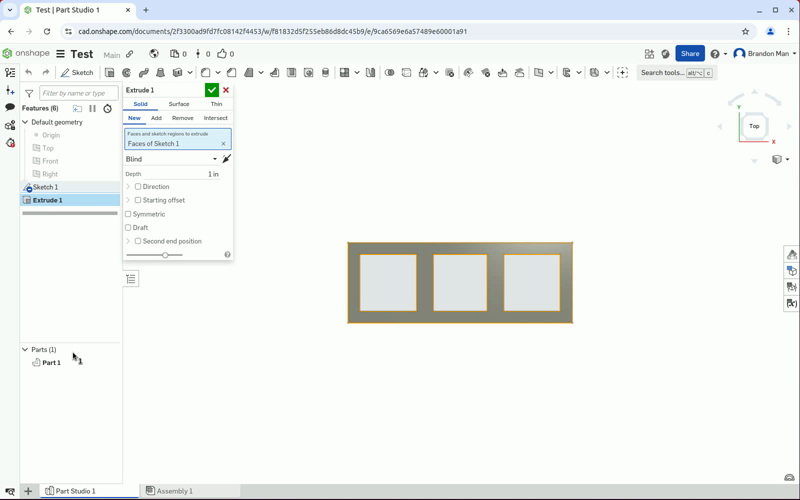
mouse_move(143, 106)
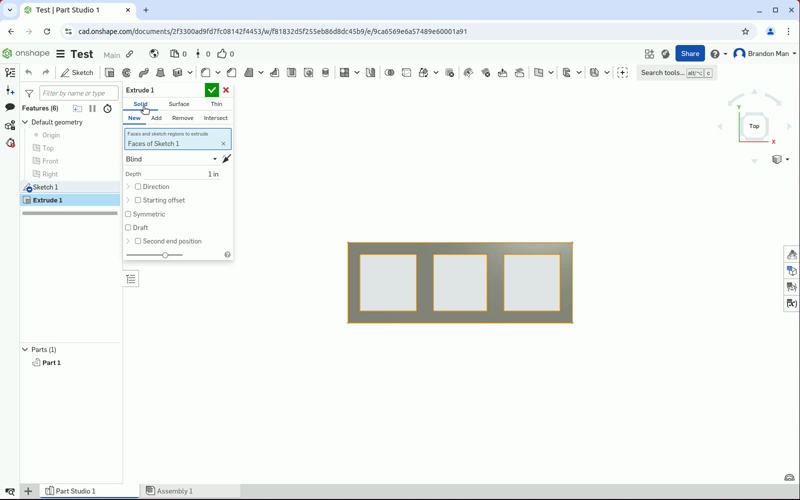
click(143, 106)
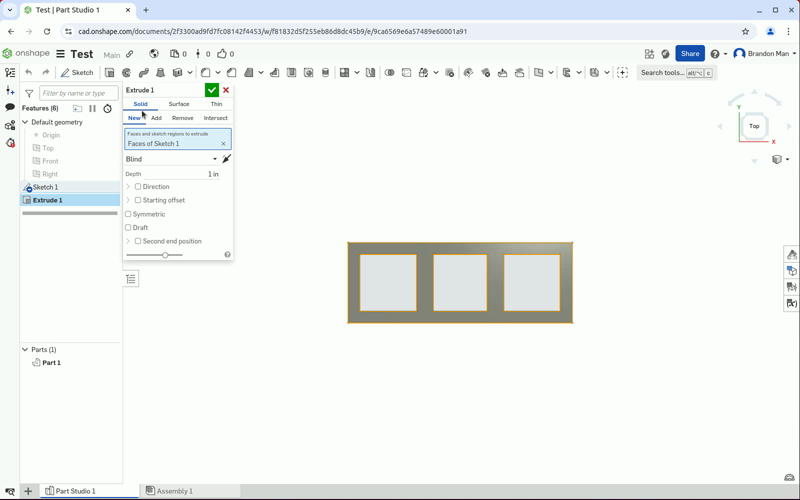
mouse_move(137, 120)
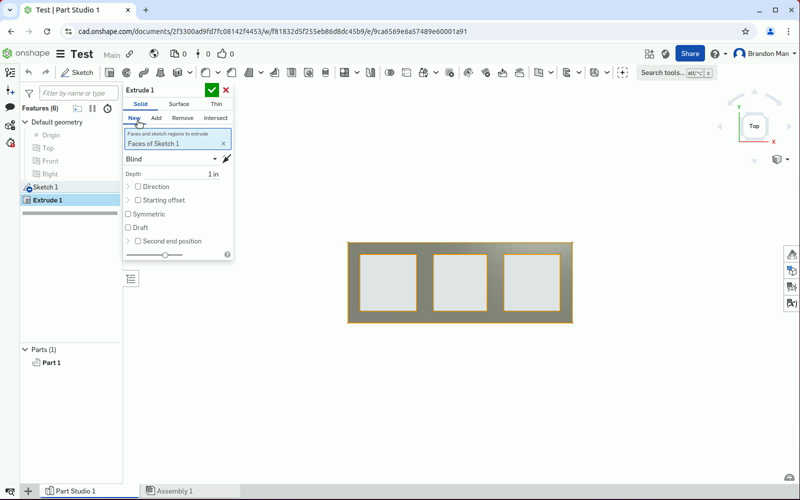
click(137, 120)
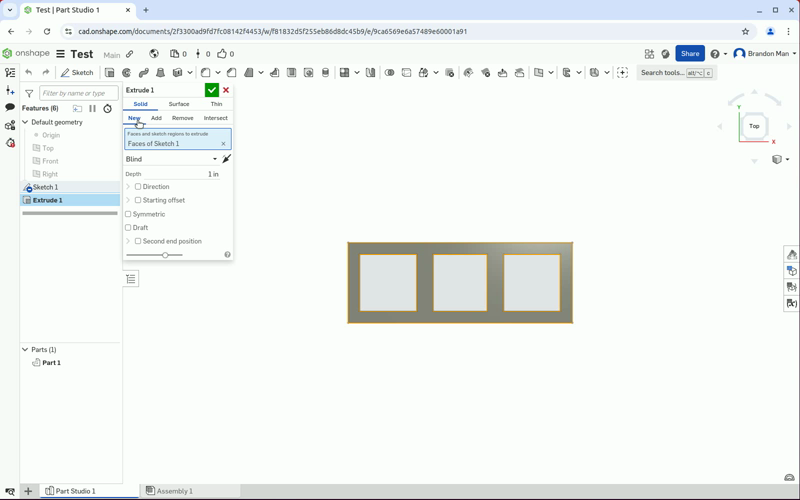
key(tab, 4)
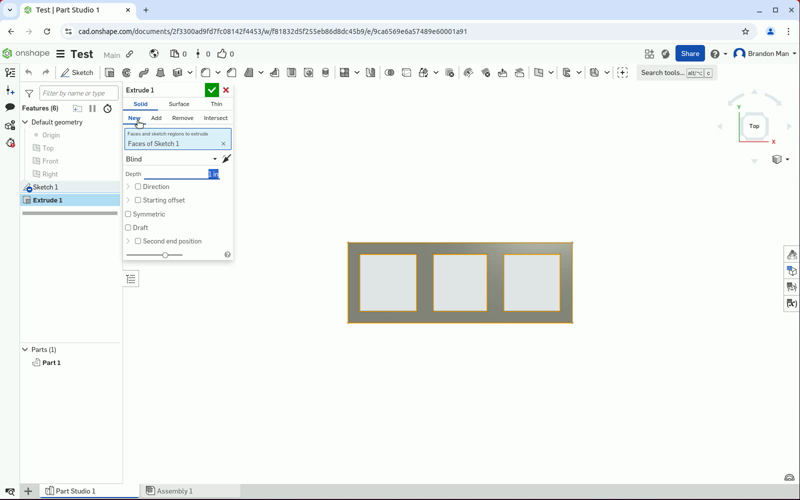
text(0.482)
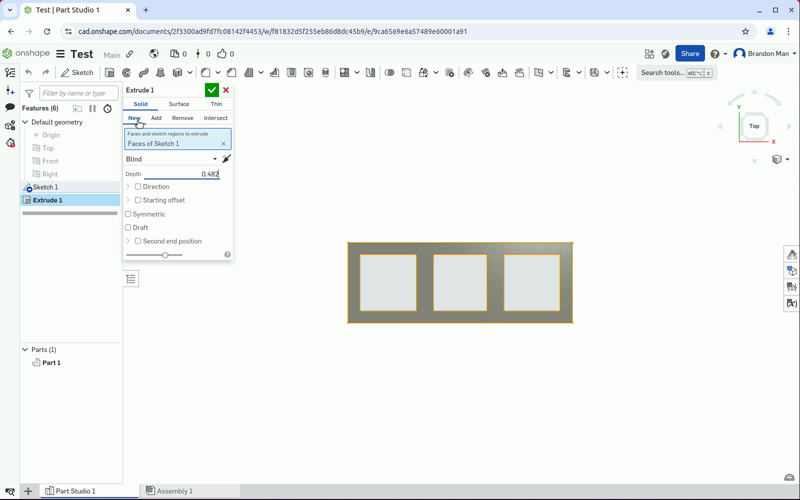
key(tab, 3)
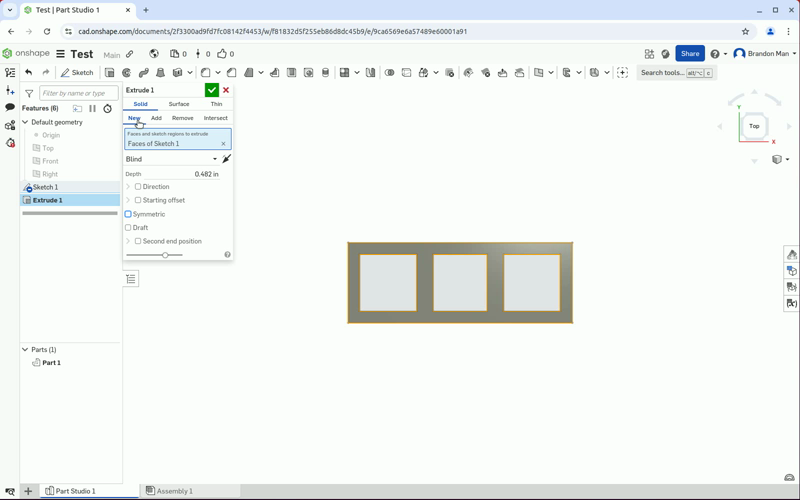
key(space)
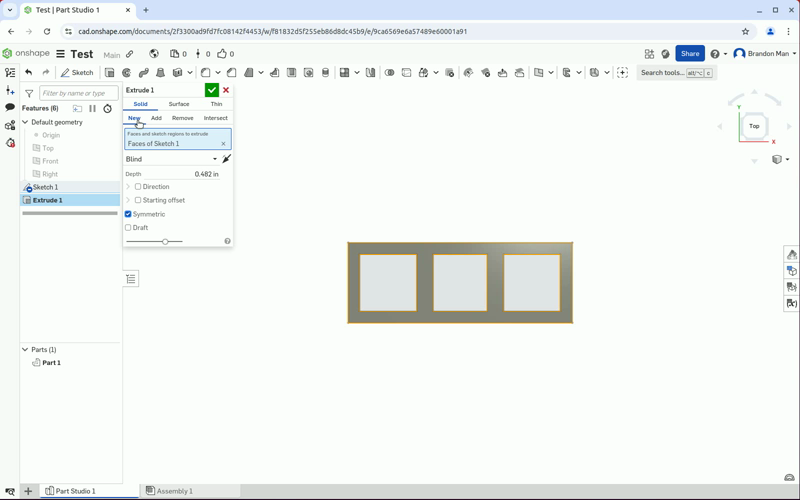
key(enter)
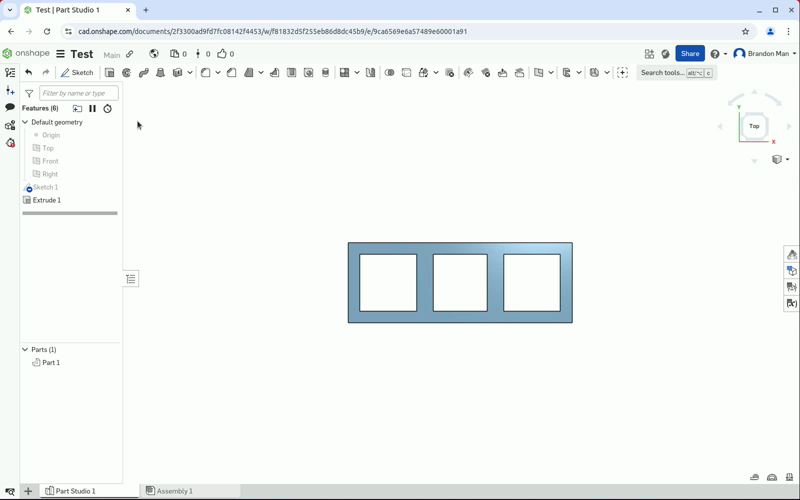
key(shift+h)
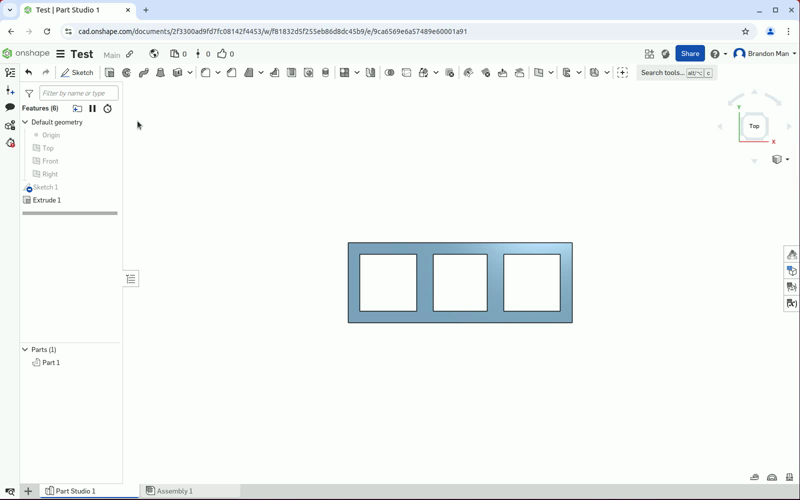
key(shift+h)
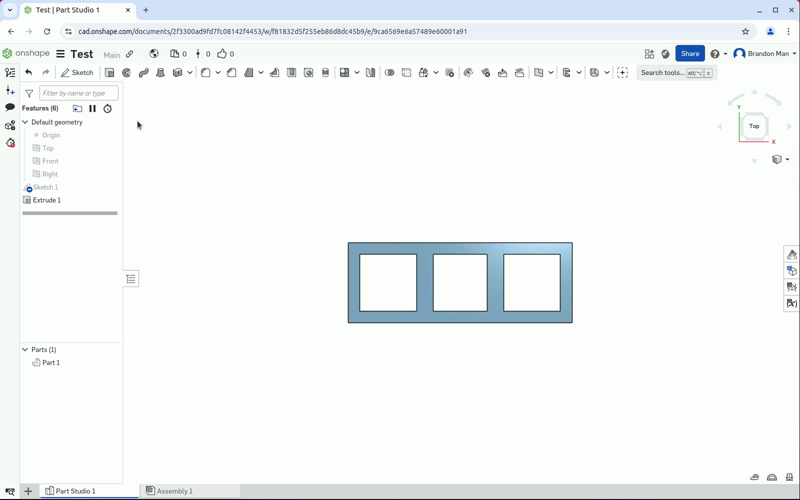
mouse_move(73, 189)
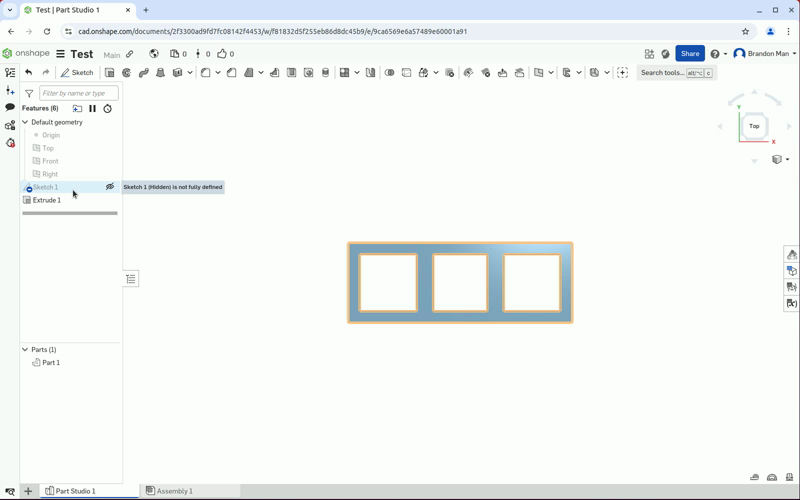
click(73, 189)
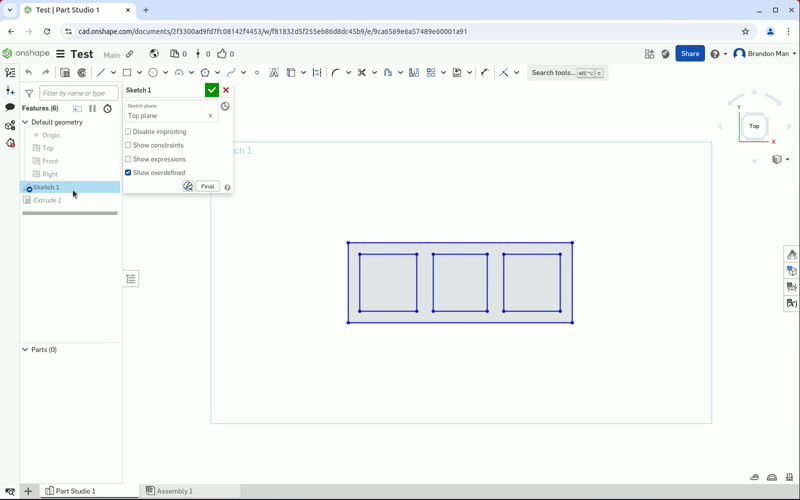
mouse_move(229, 92)
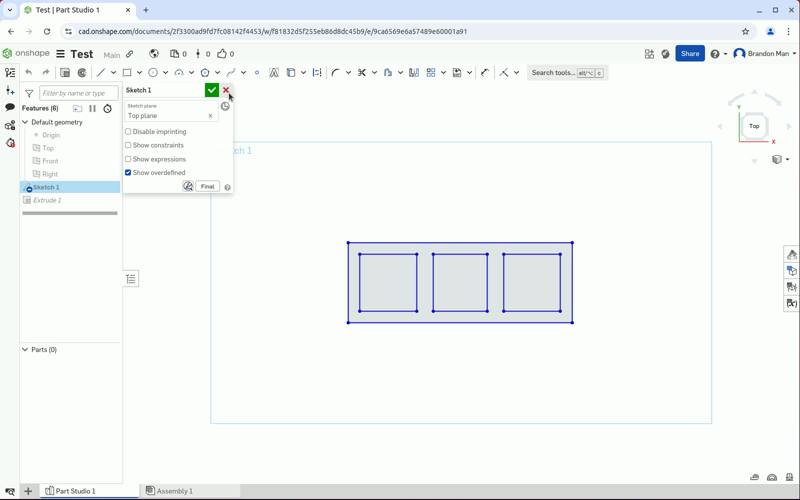
click(229, 92)
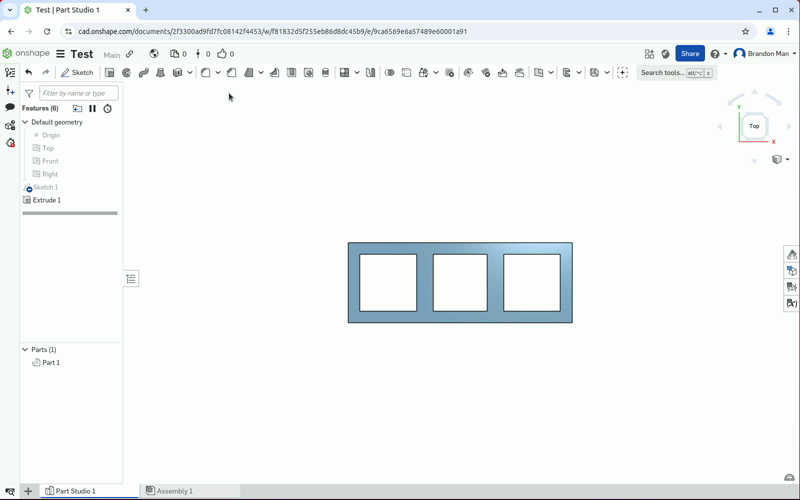
mouse_move(541, 75)
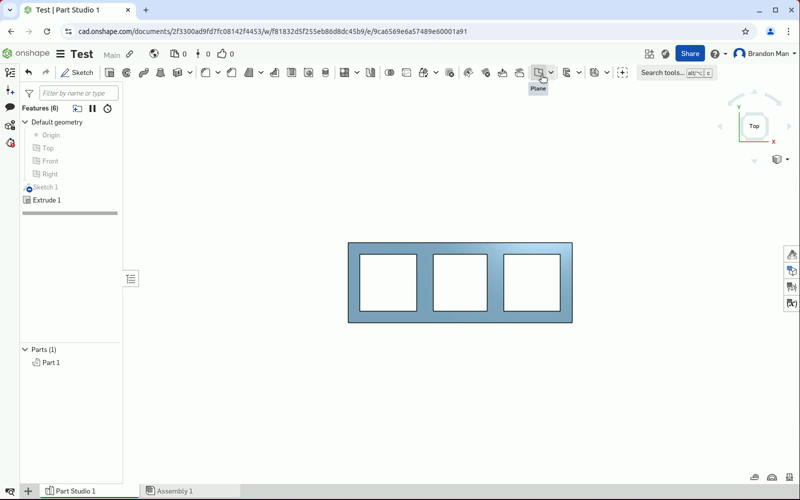
click(541, 75)
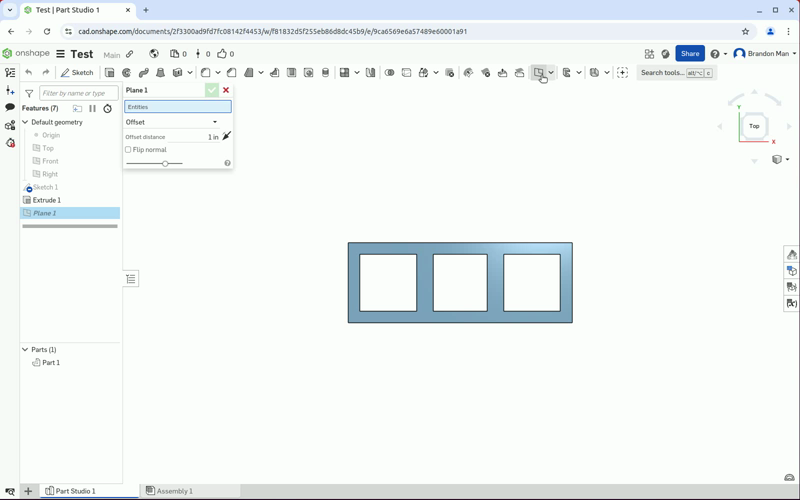
mouse_move(73, 150)
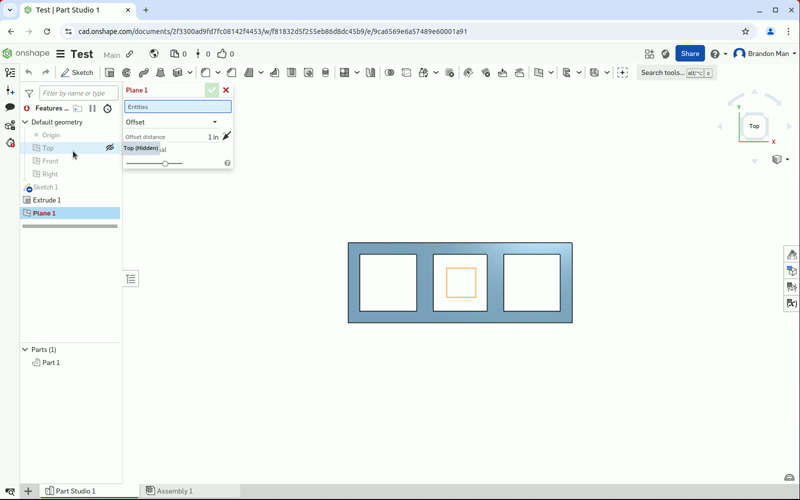
click(73, 150)
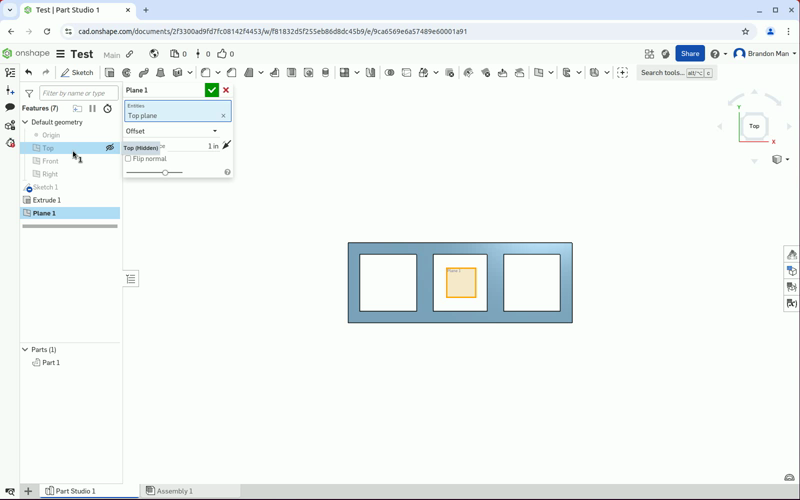
key(tab, 2)
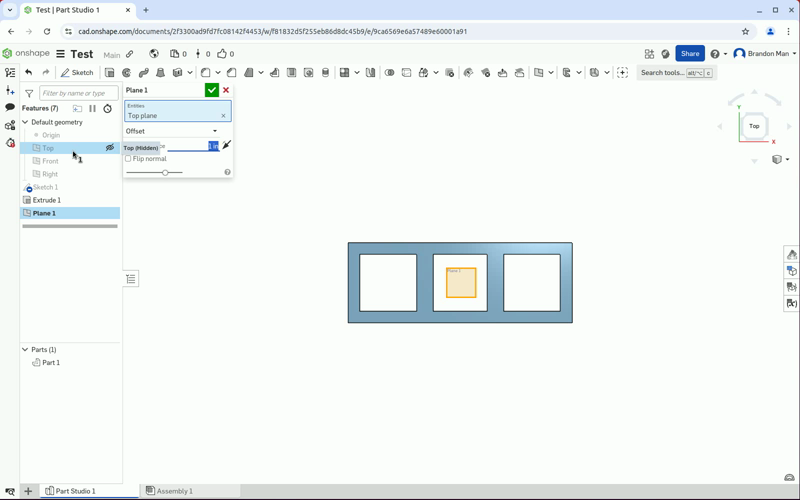
text(0.246)
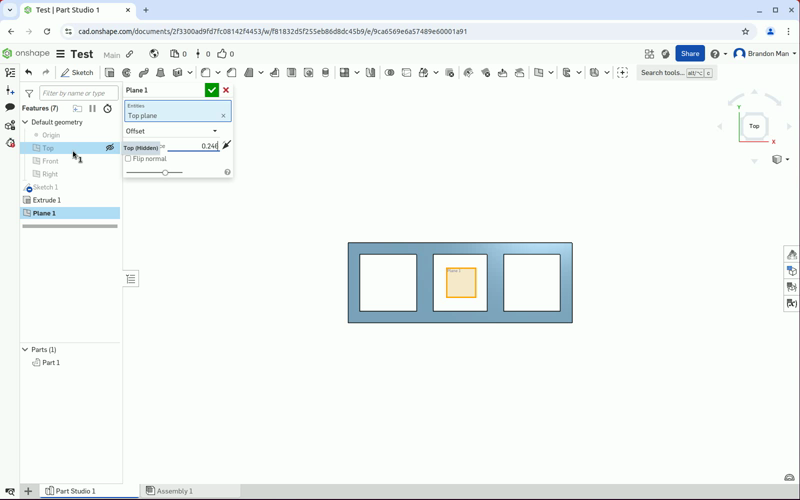
key(enter, 2)
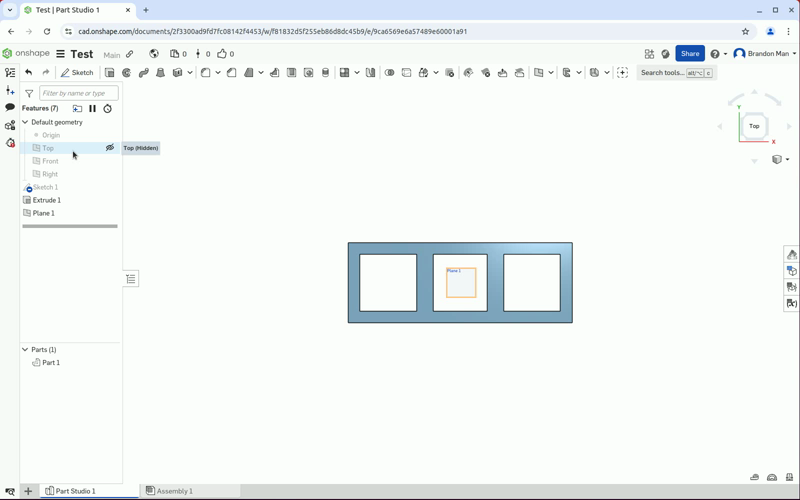
key(shift+s)
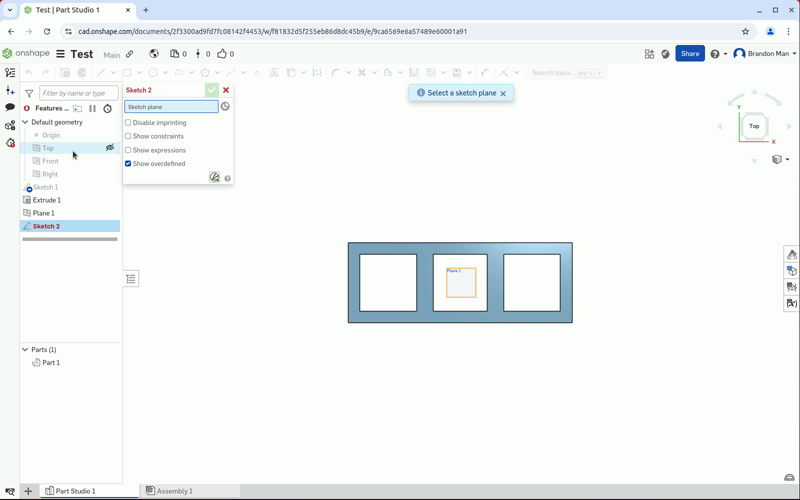
mouse_move(73, 215)
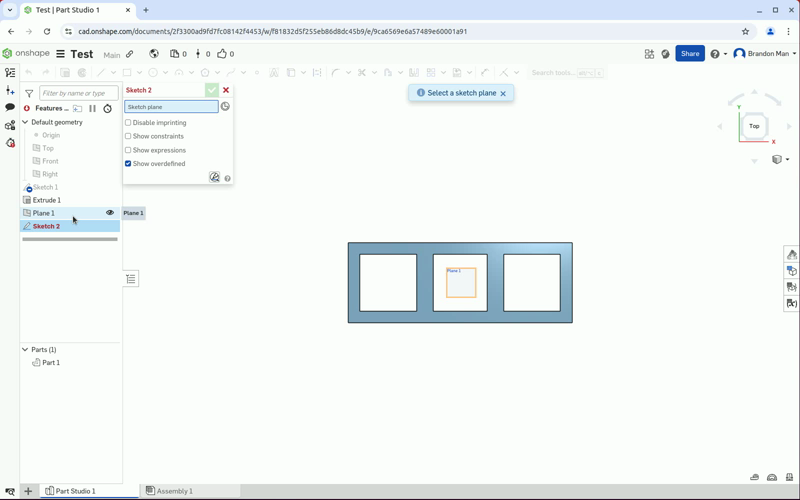
click(73, 215)
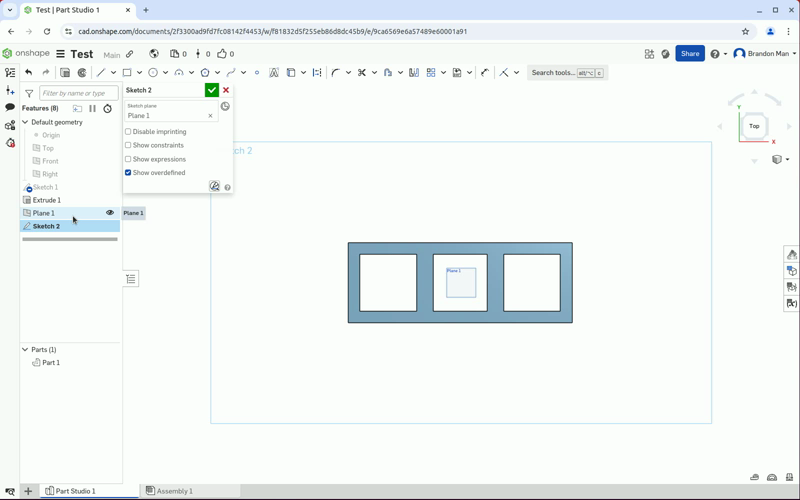
mouse_move(73, 352)
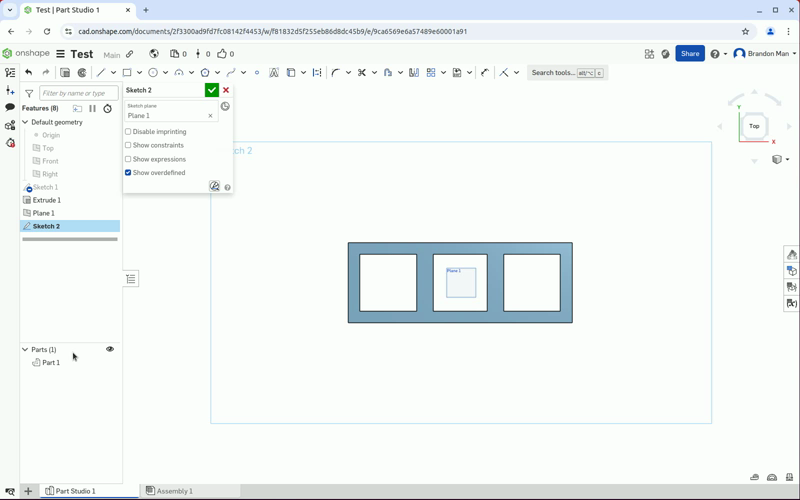
key(y)
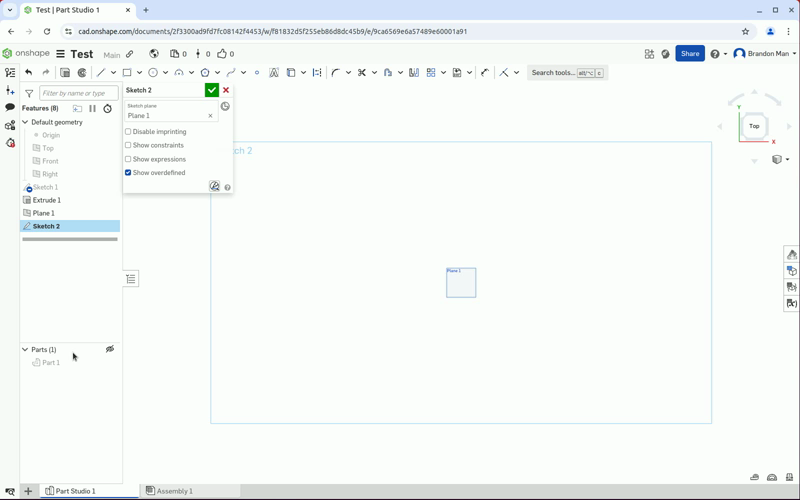
key(l)
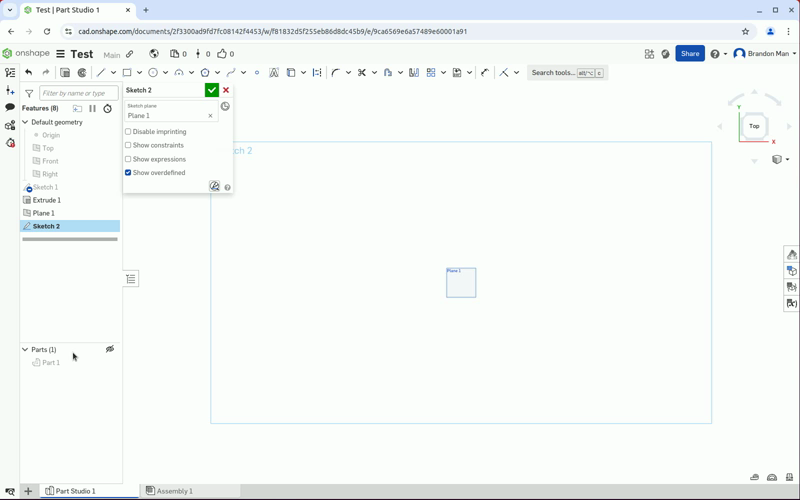
key_down(shift)
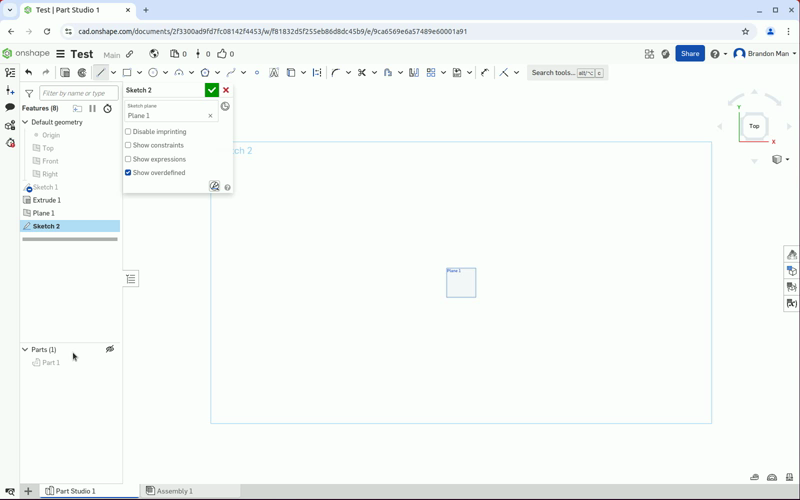
mouse_move(348, 241)
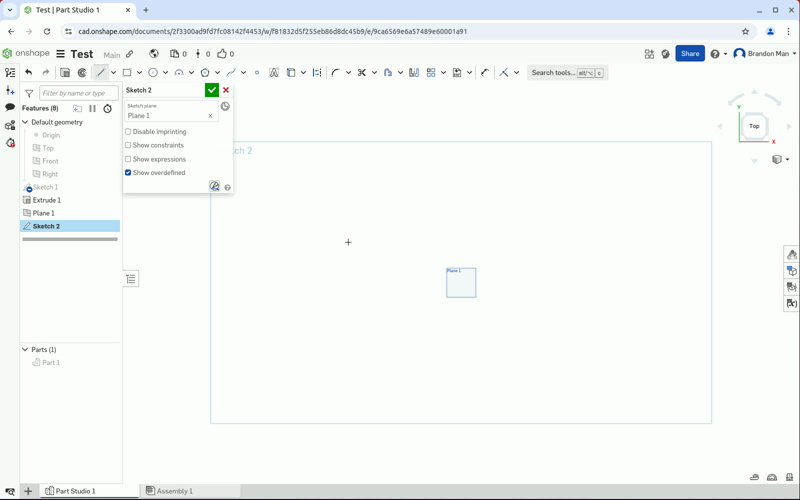
click(348, 241)
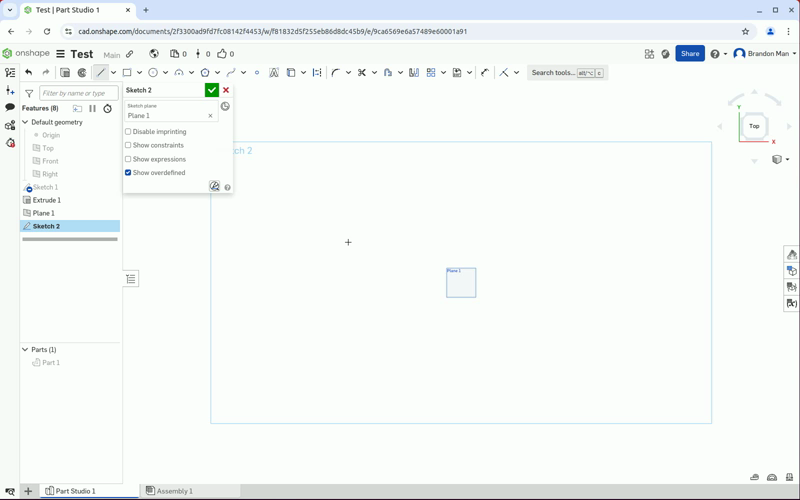
key_up(shift)
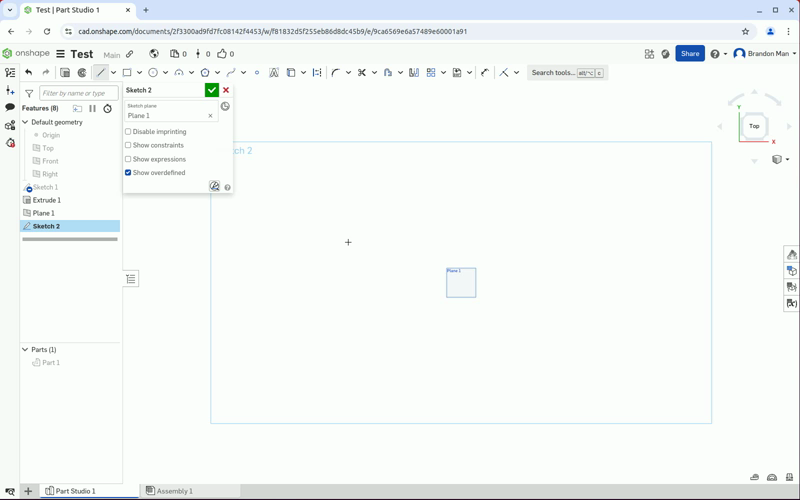
key_down(shift)
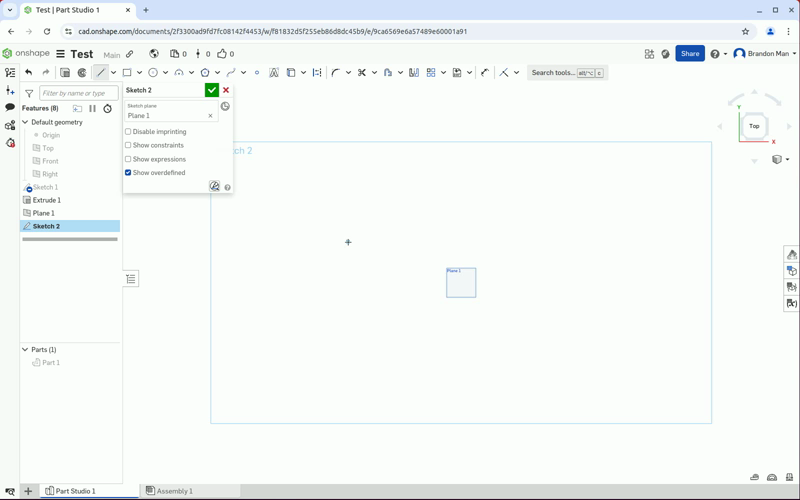
mouse_move(572, 241)
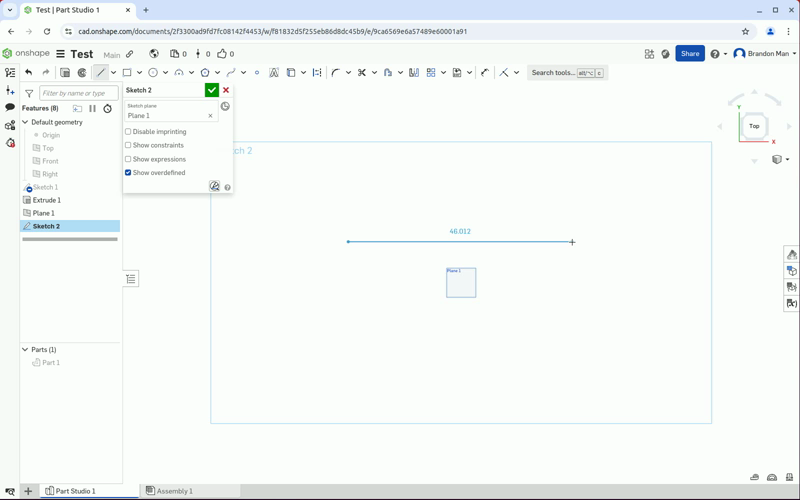
click(572, 241)
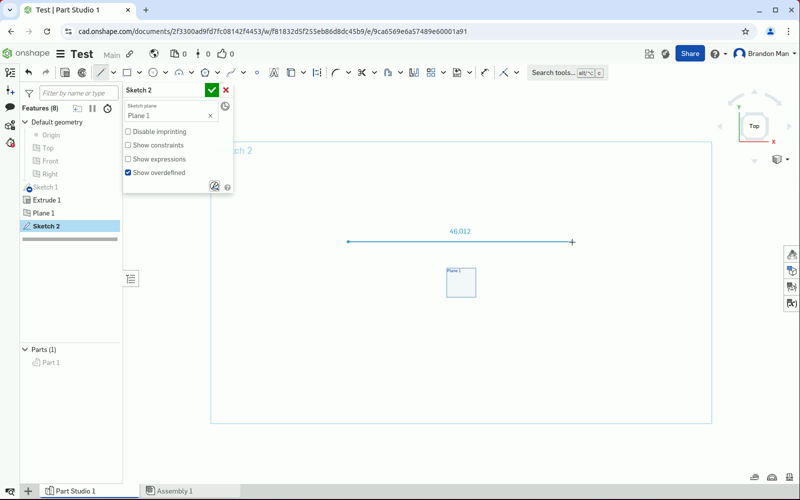
key_up(shift)
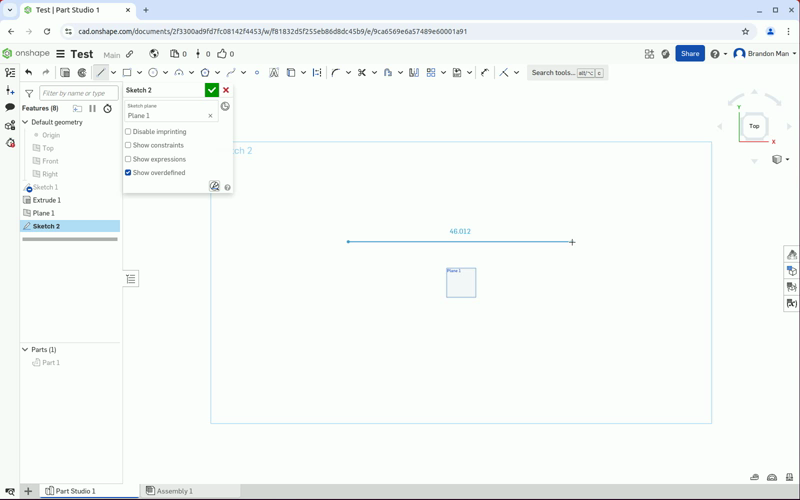
key_down(shift)
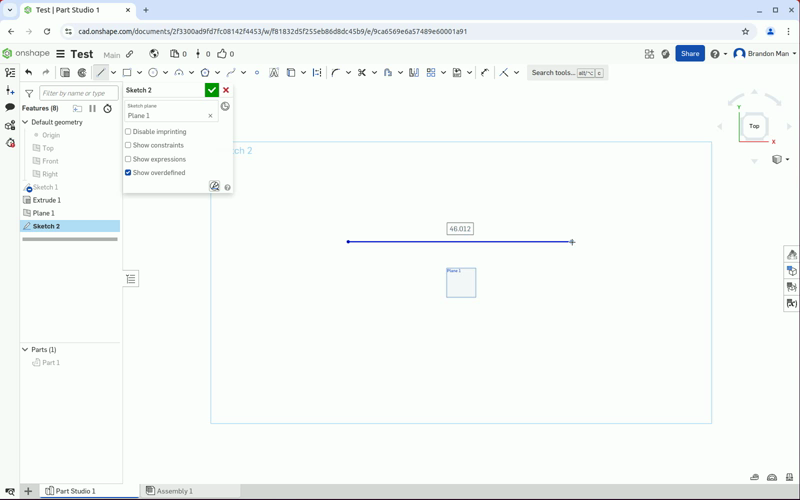
mouse_move(589, 241)
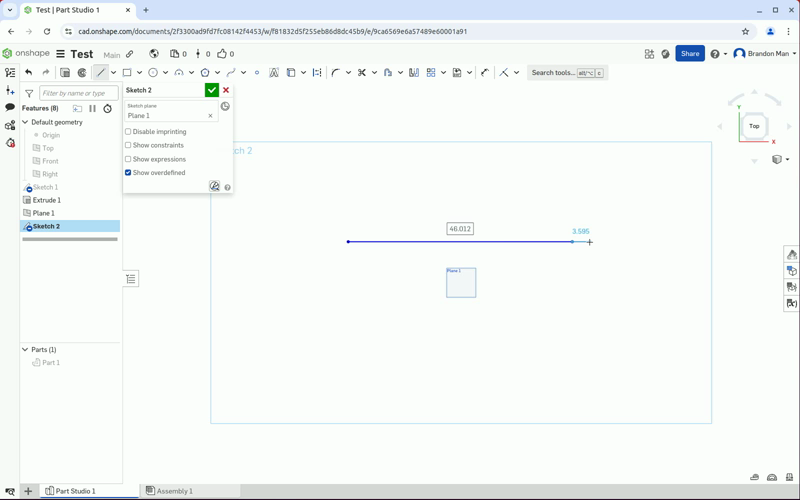
mouse_move(572, 237)
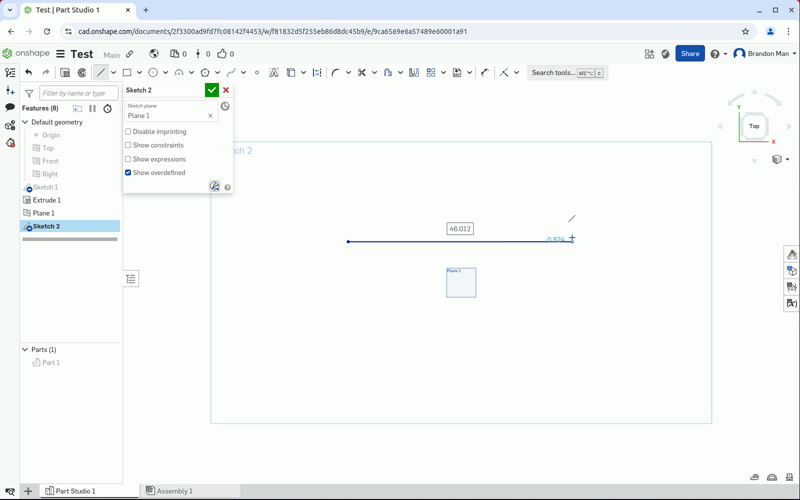
scroll(6)
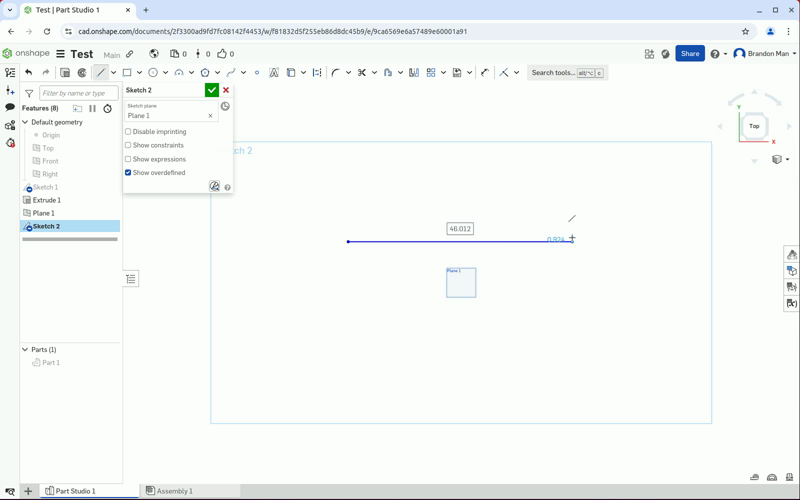
scroll(6)
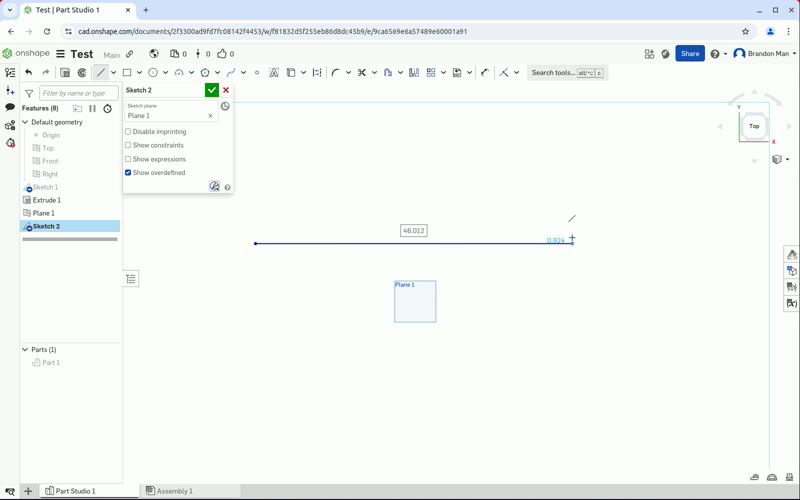
scroll(6)
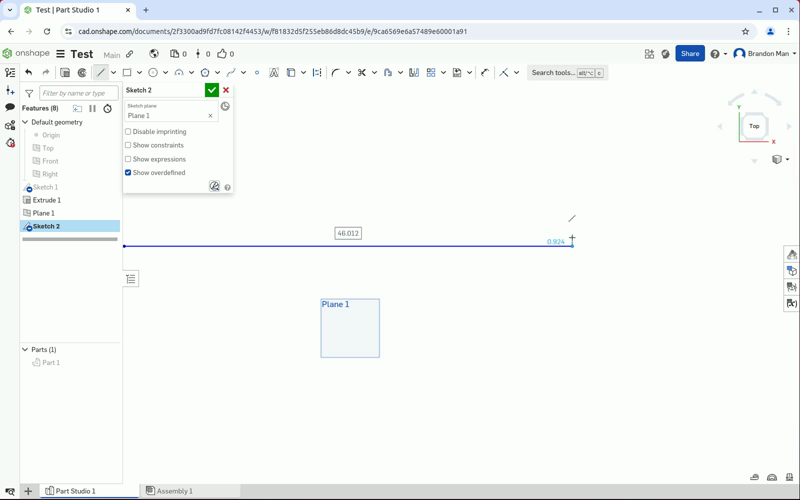
scroll(6)
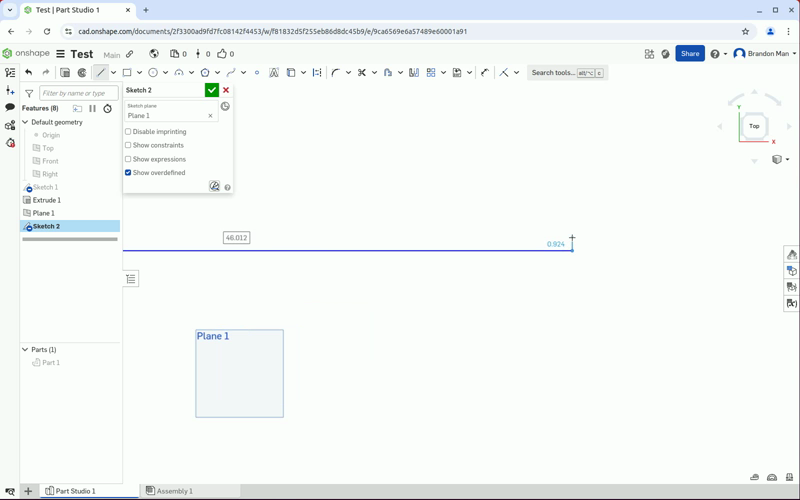
scroll(6)
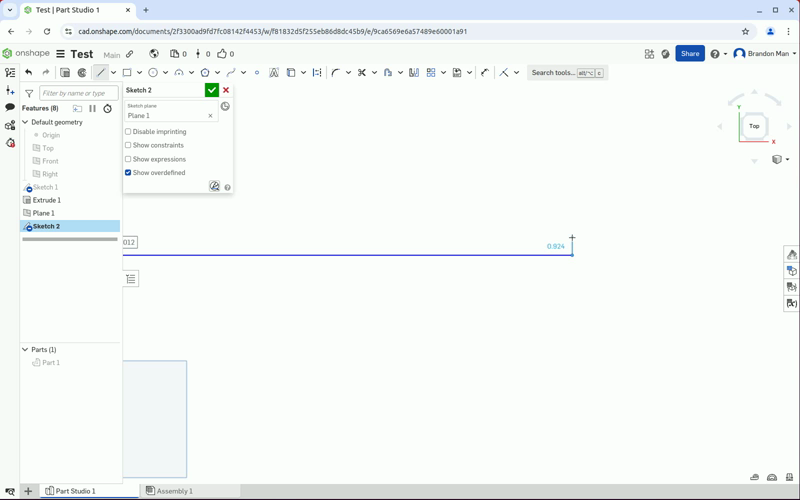
scroll(6)
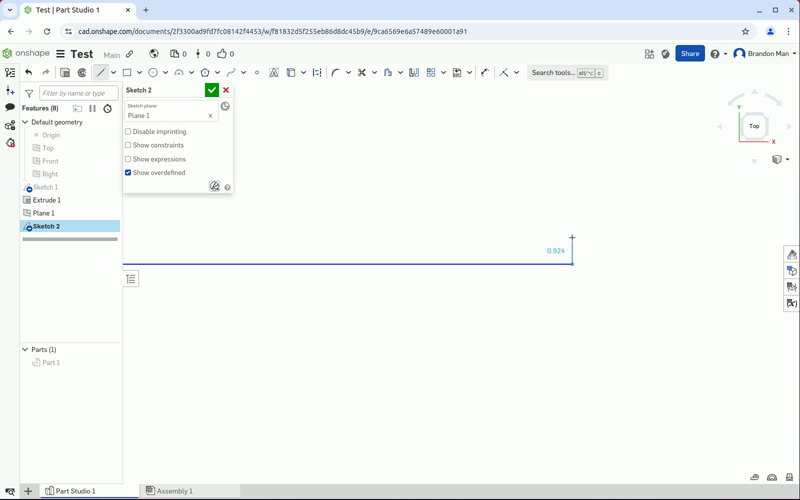
scroll(6)
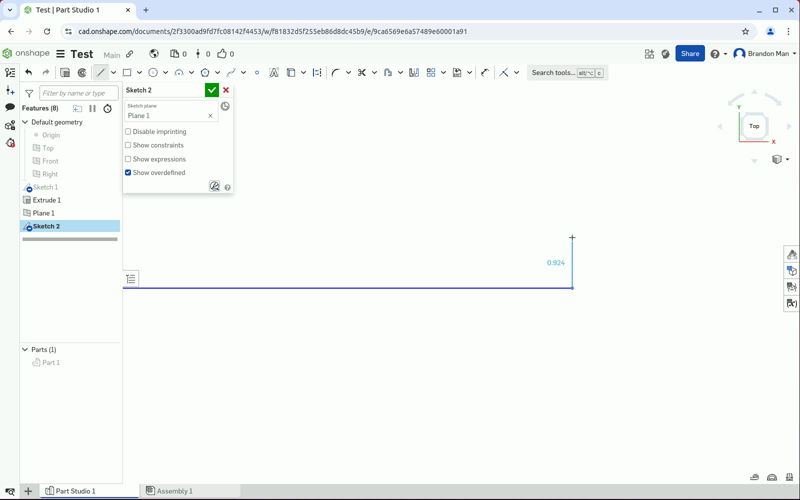
click(572, 237)
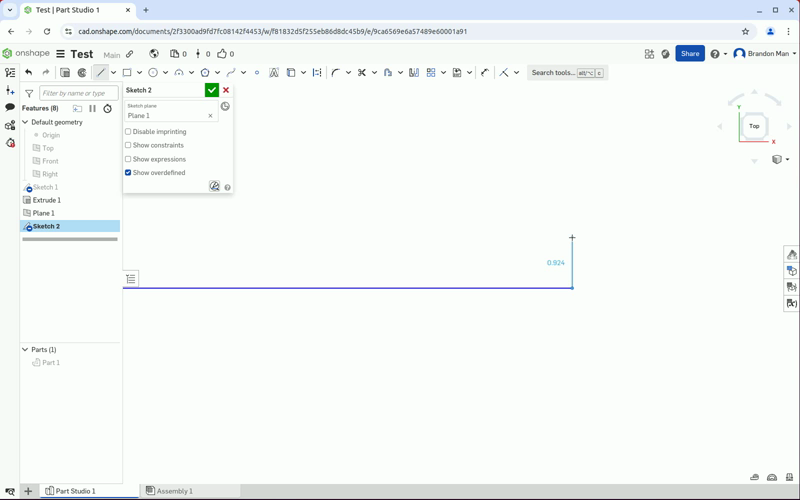
scroll(-6)
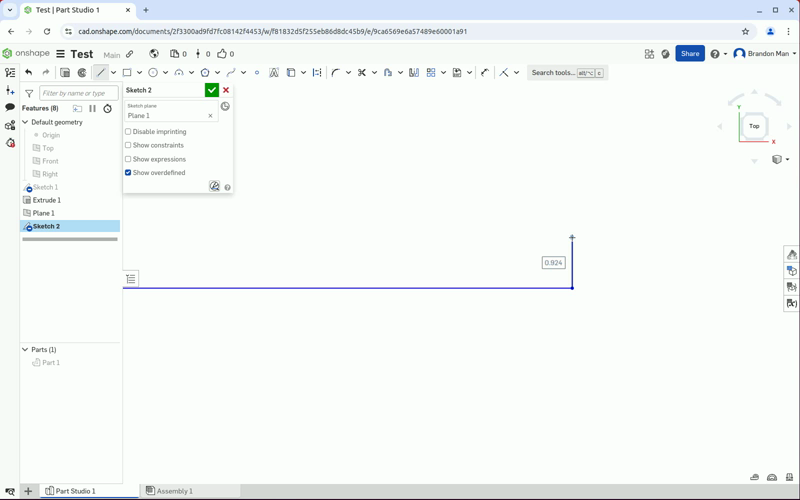
scroll(-6)
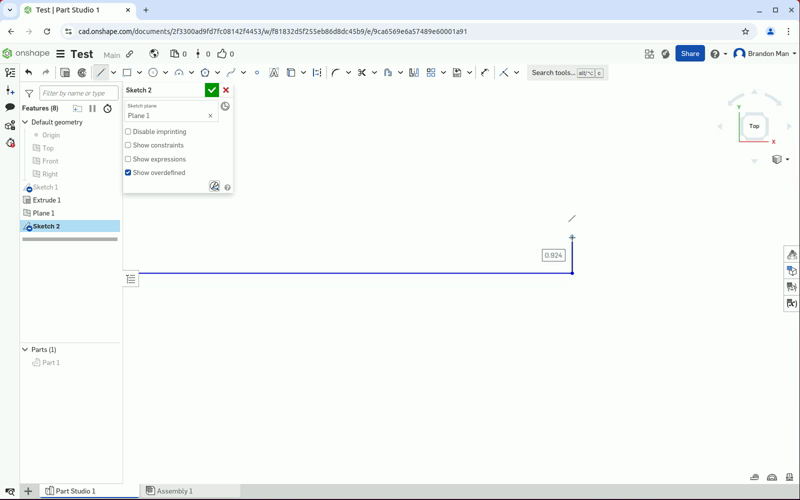
scroll(-6)
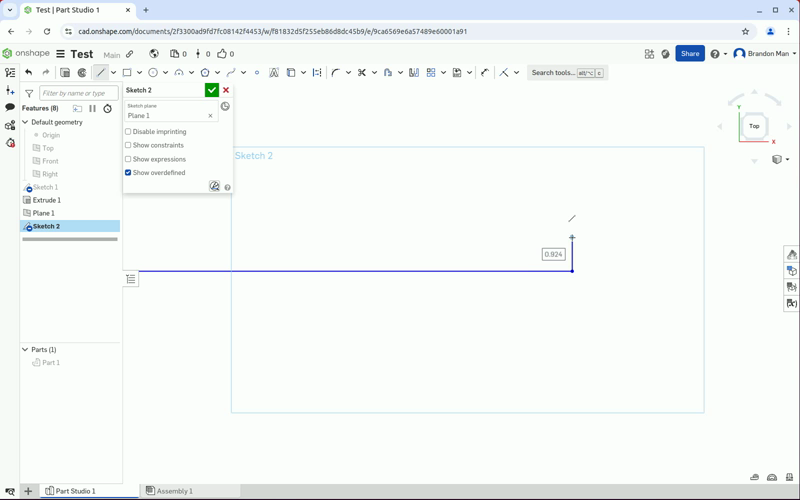
scroll(-6)
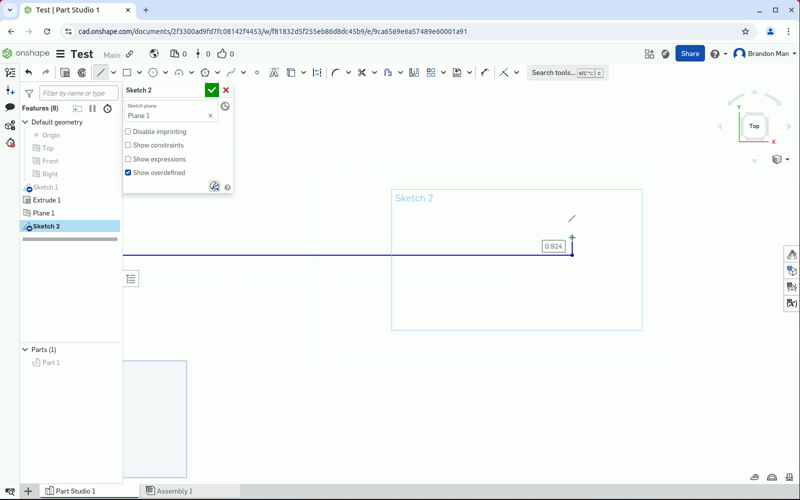
scroll(-6)
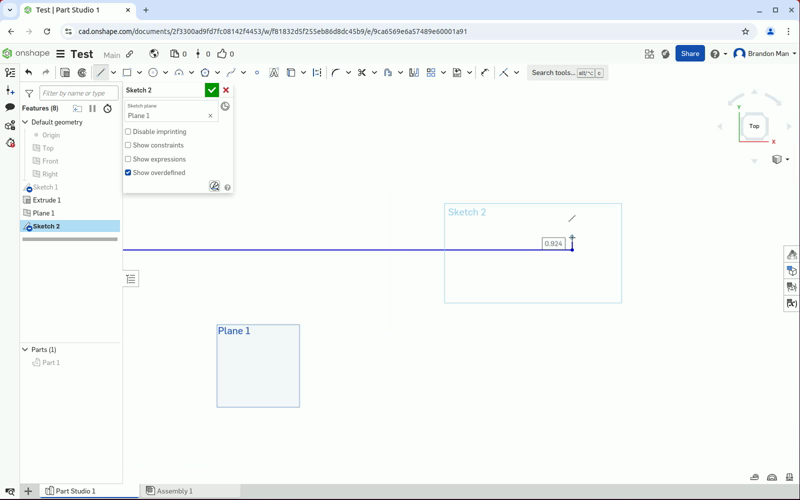
scroll(-6)
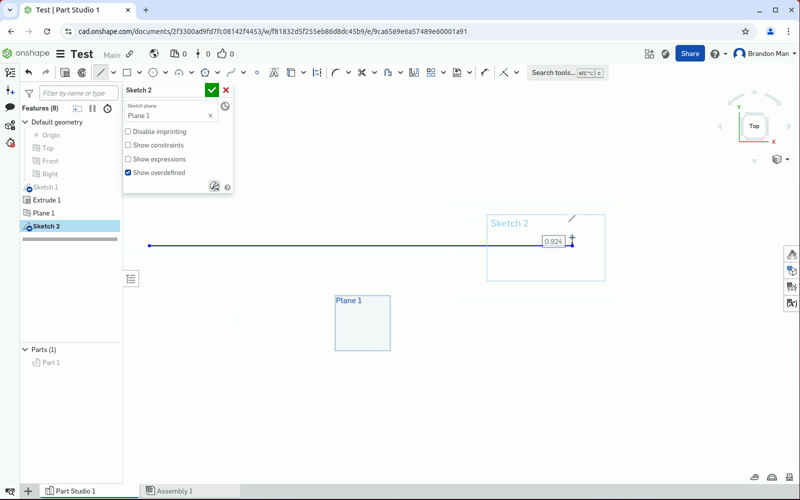
scroll(-6)
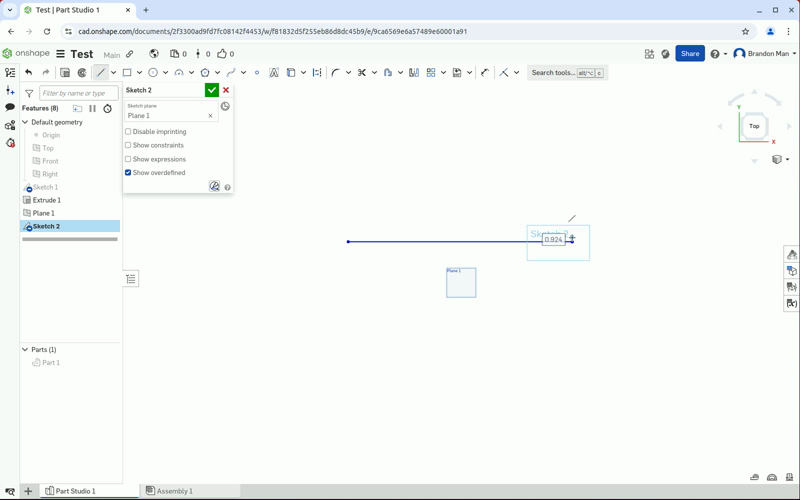
key_up(shift)
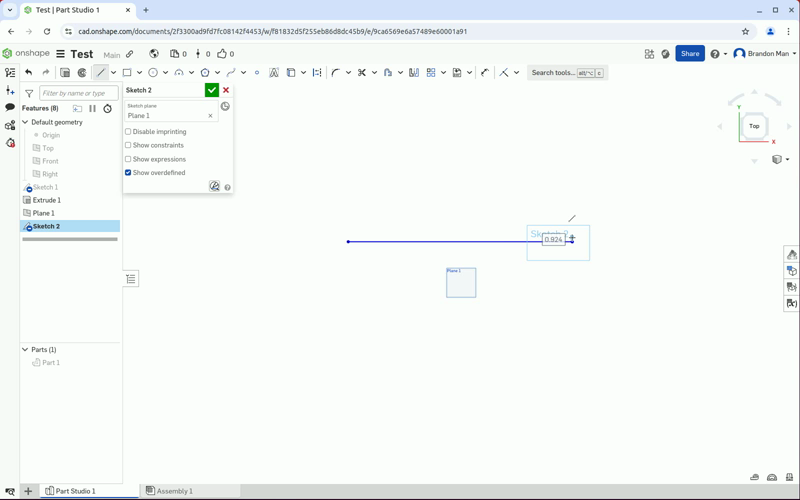
key_down(shift)
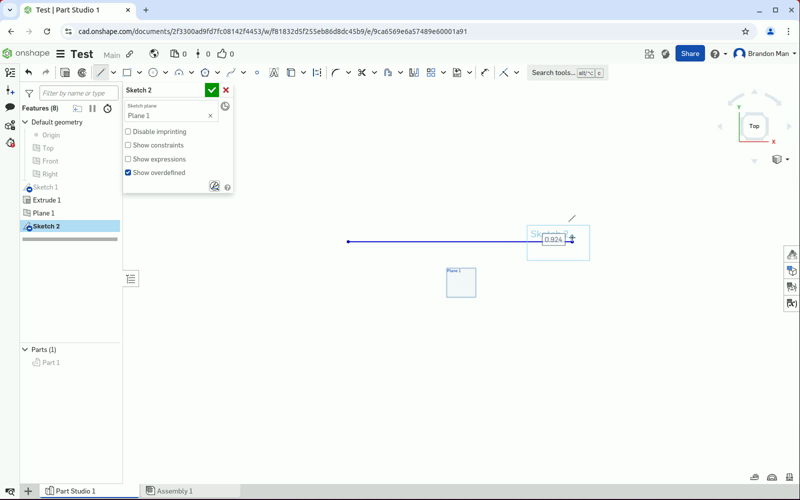
mouse_move(348, 237)
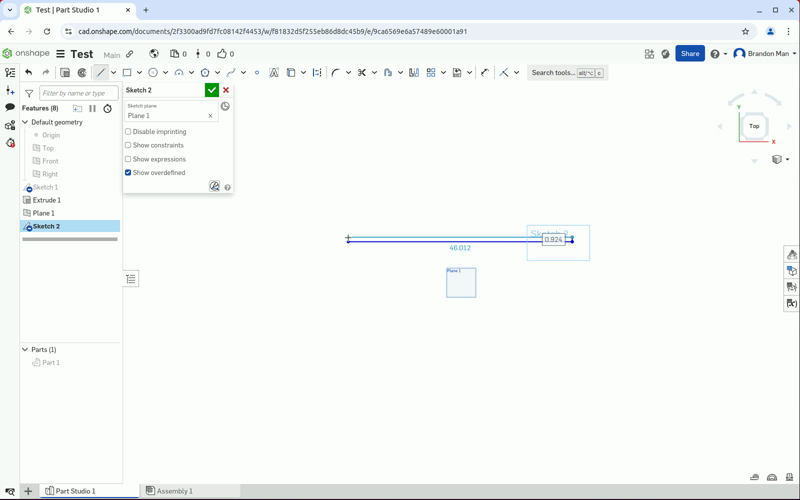
click(348, 237)
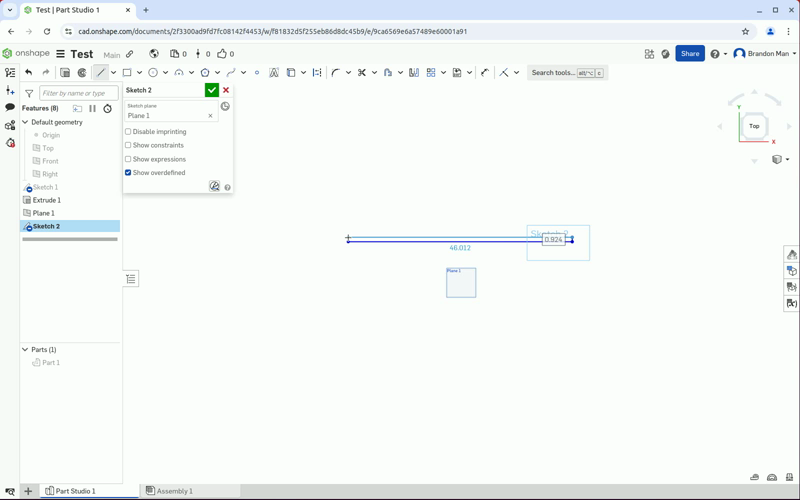
key_up(shift)
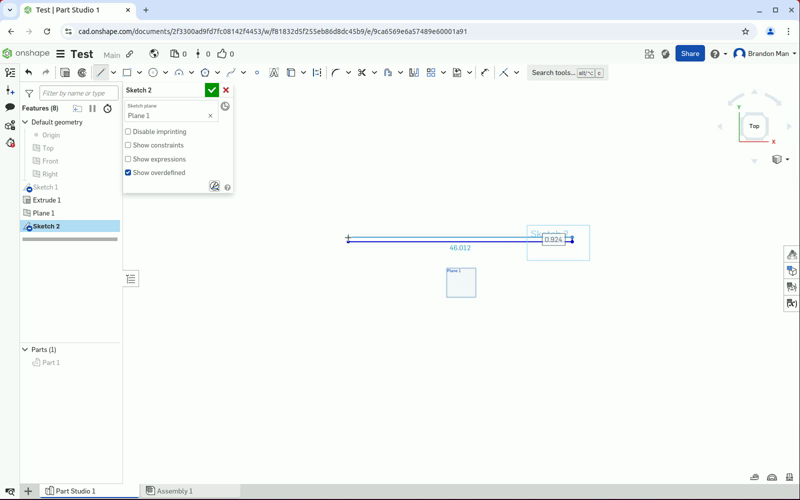
mouse_move(378, 237)
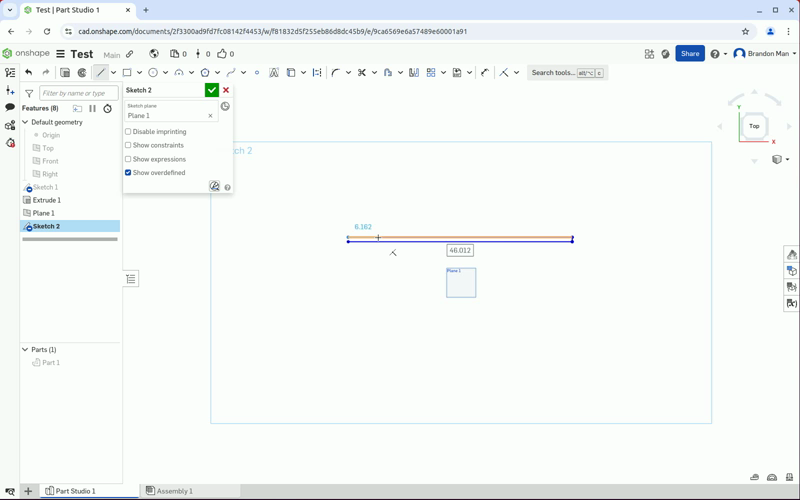
key_down(shift)
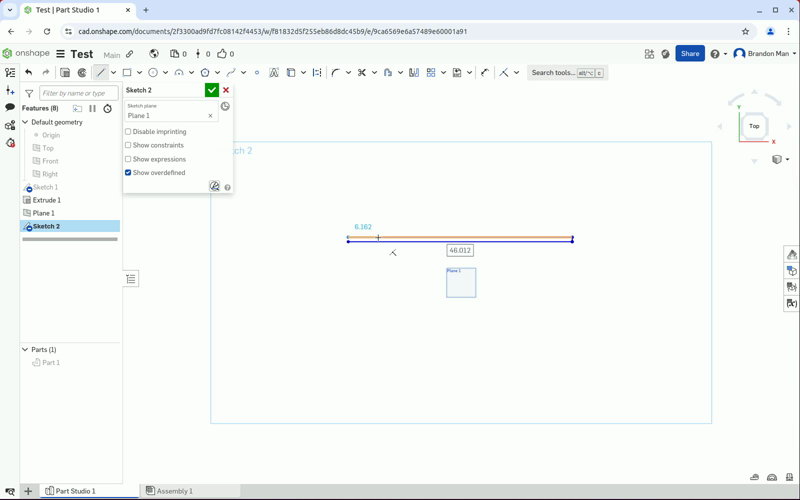
mouse_move(348, 241)
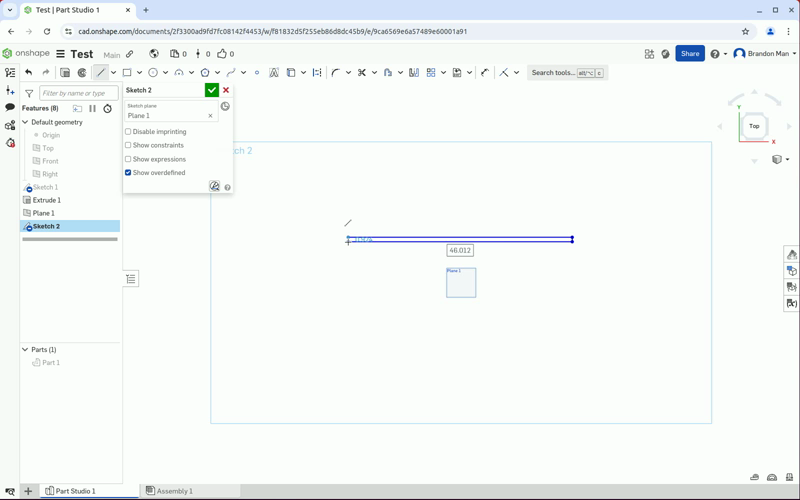
scroll(6)
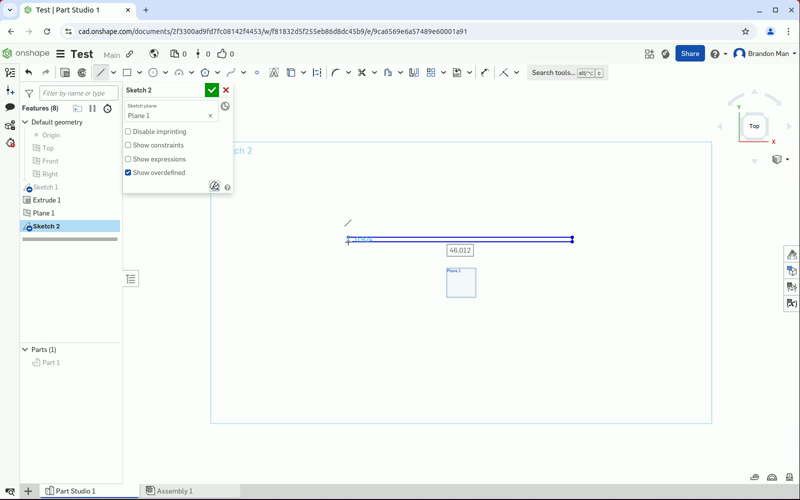
scroll(6)
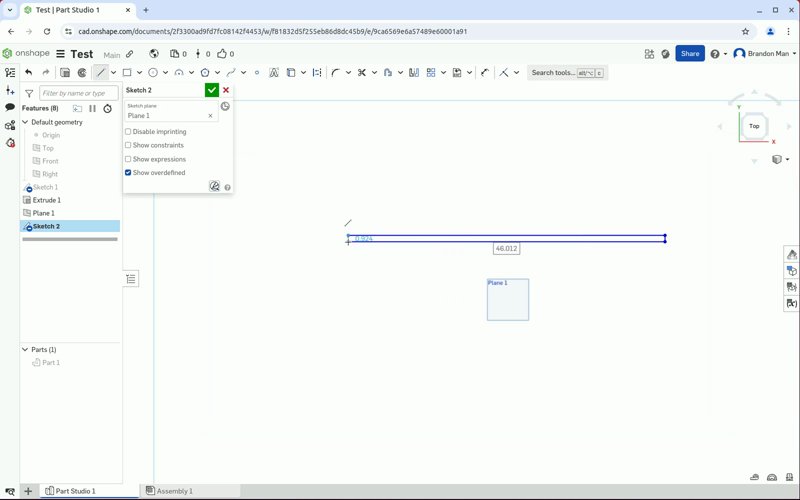
scroll(6)
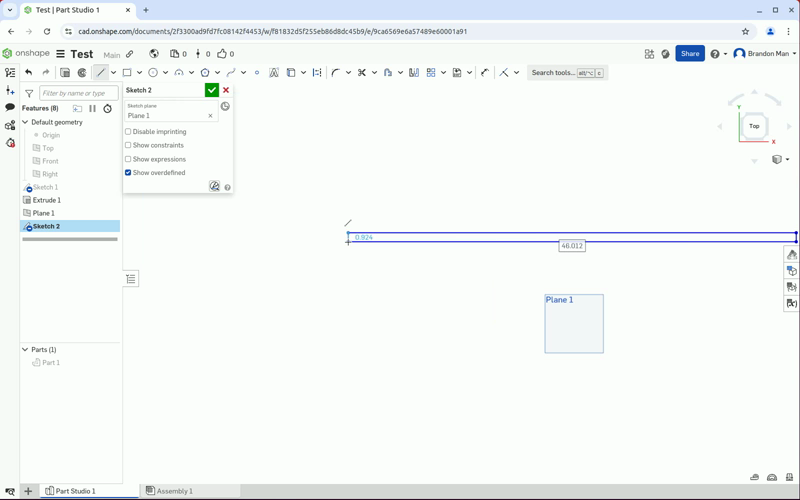
scroll(6)
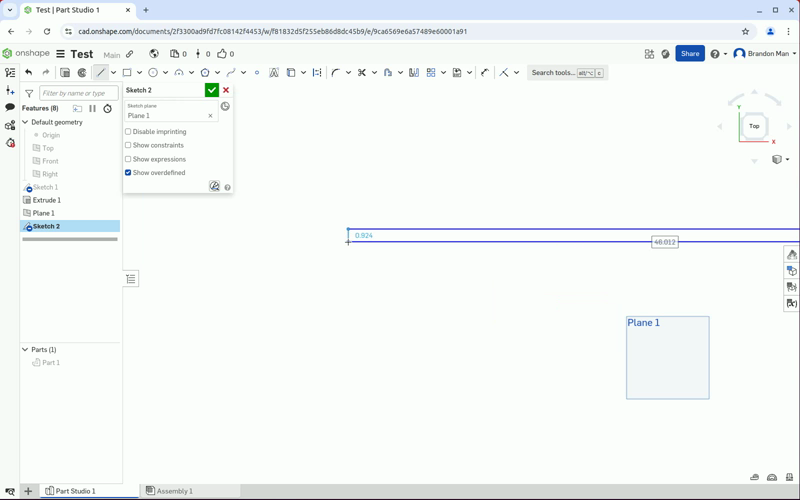
scroll(6)
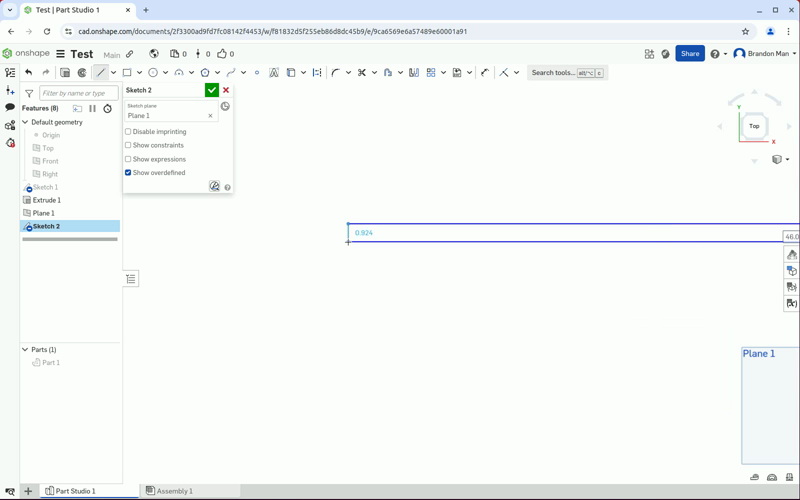
scroll(6)
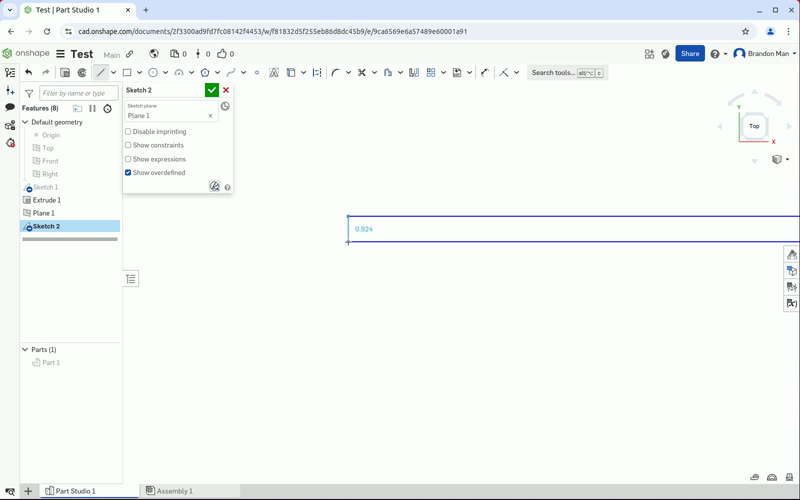
scroll(6)
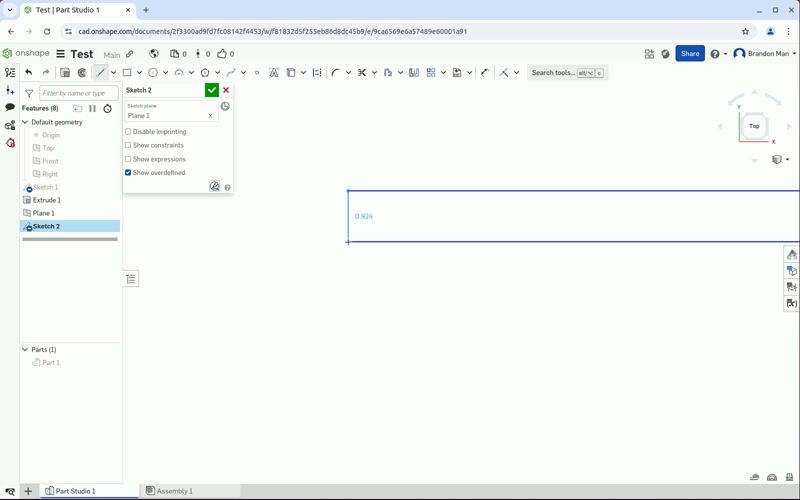
key_up(shift)
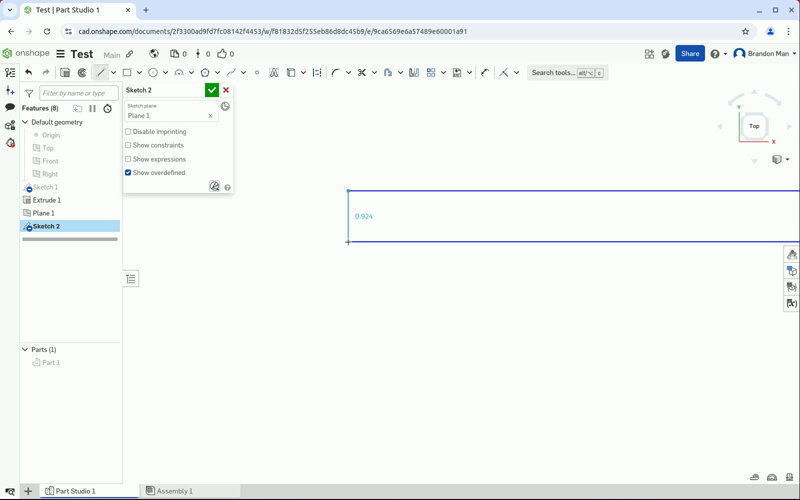
click(348, 241)
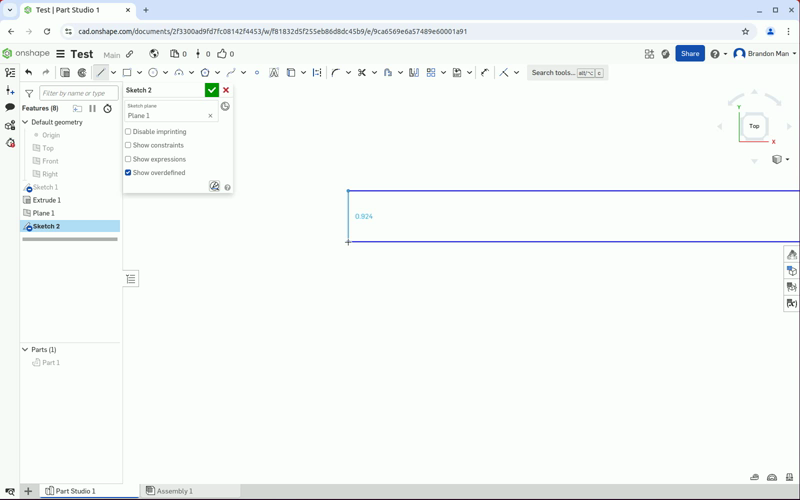
scroll(-6)
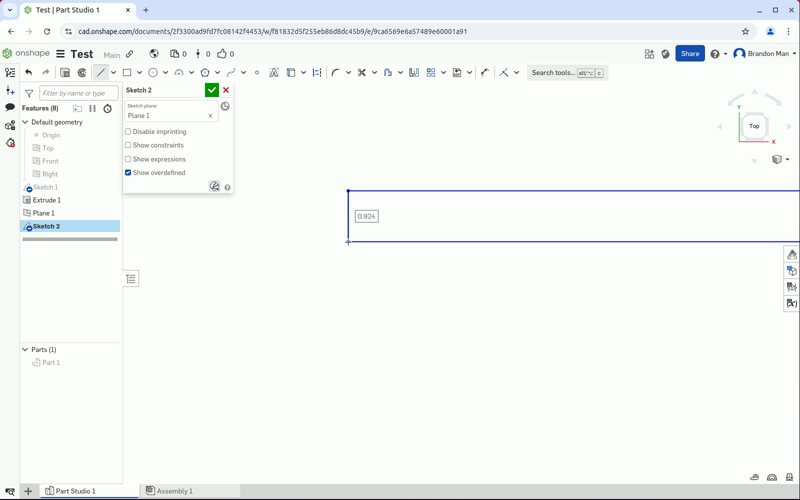
scroll(-6)
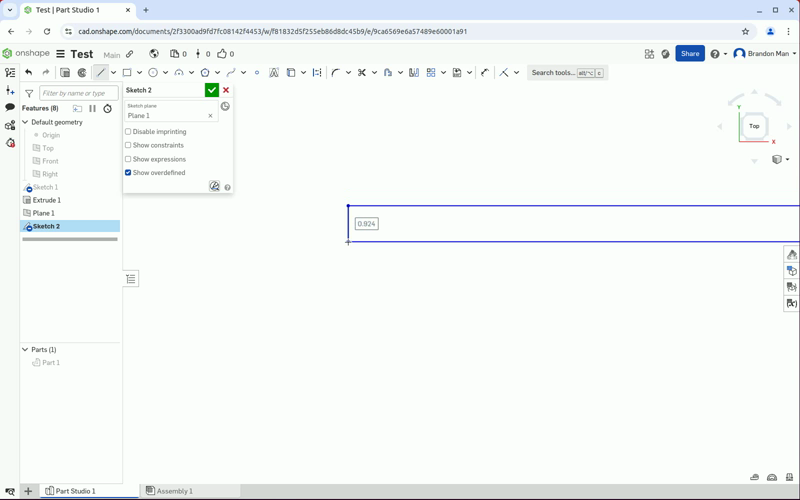
scroll(-6)
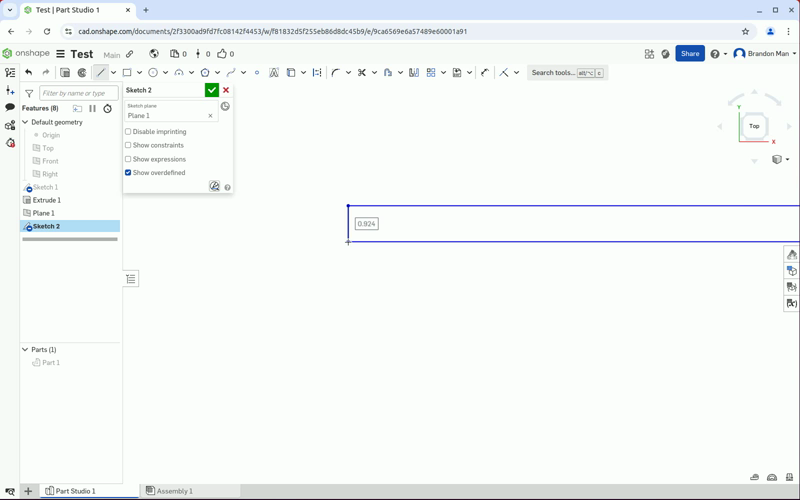
scroll(-6)
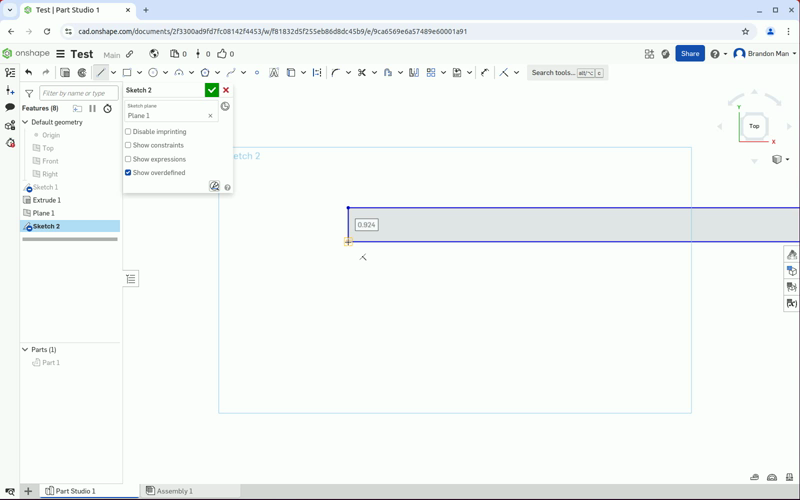
scroll(-6)
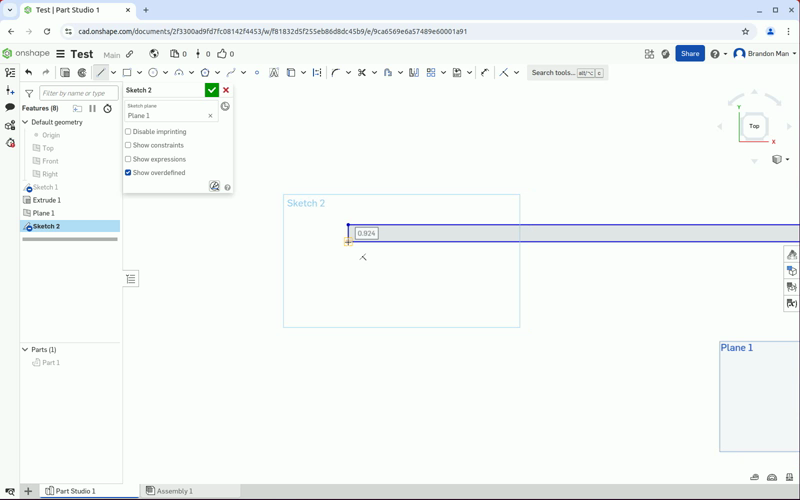
scroll(-6)
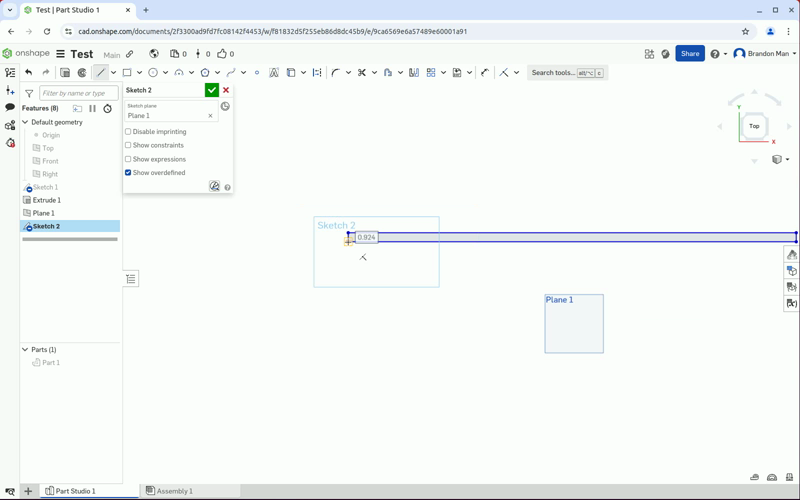
scroll(-6)
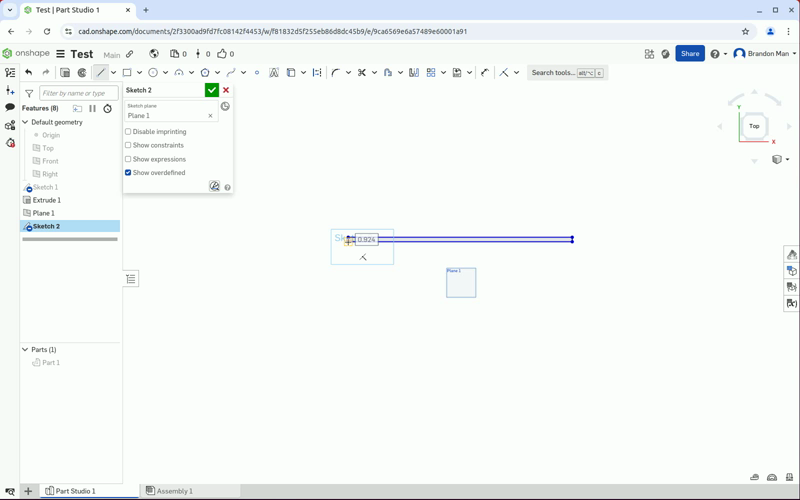
key(esc)
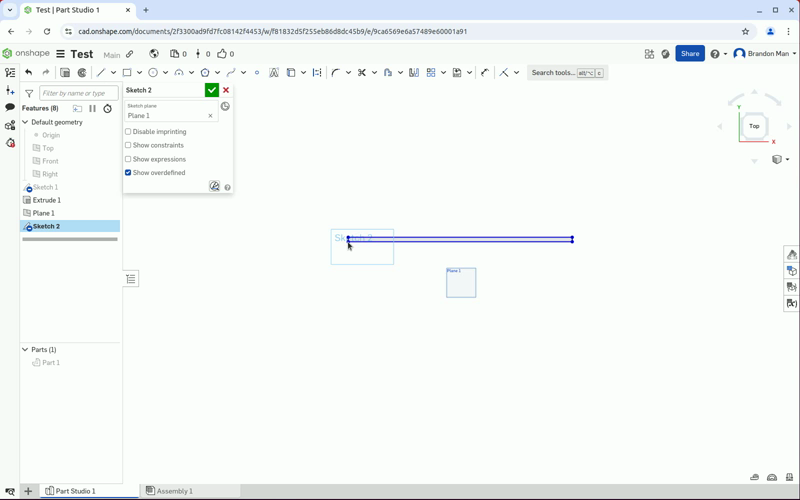
mouse_move(496, 239)
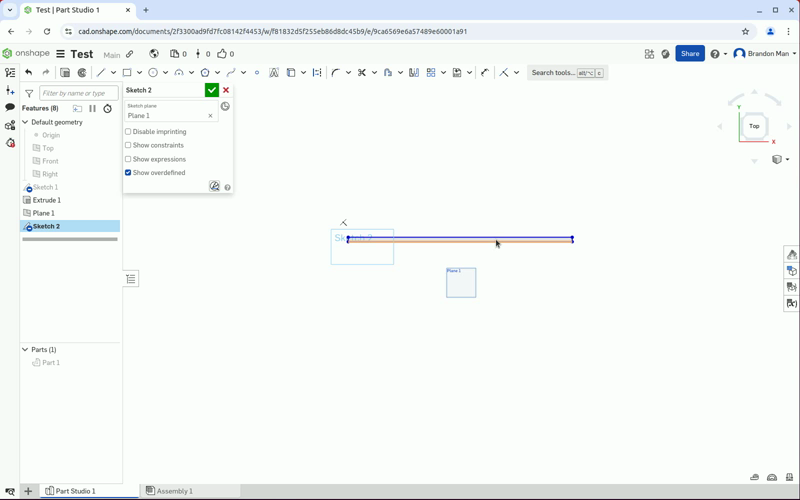
scroll(6)
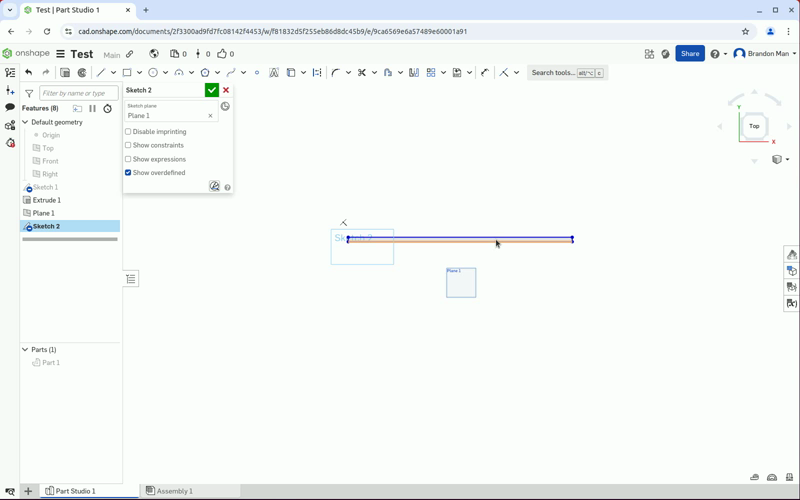
scroll(6)
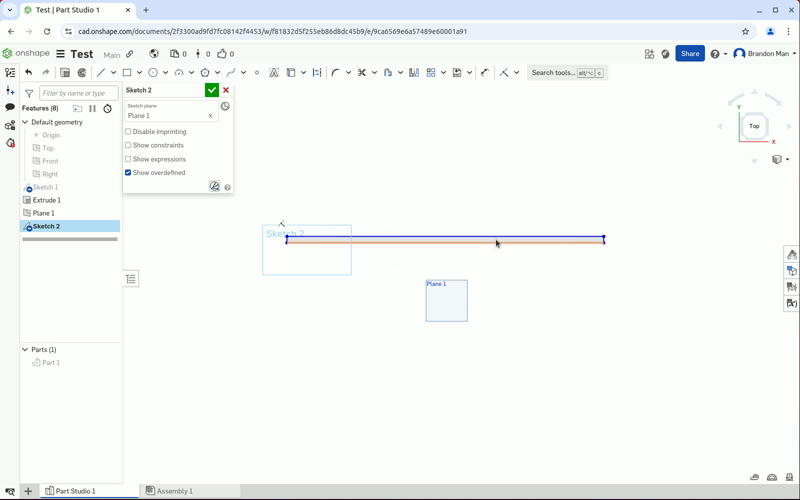
scroll(6)
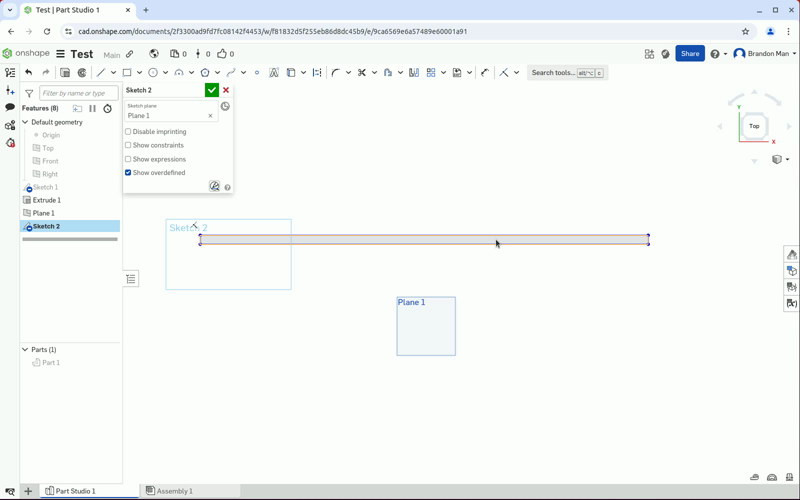
scroll(6)
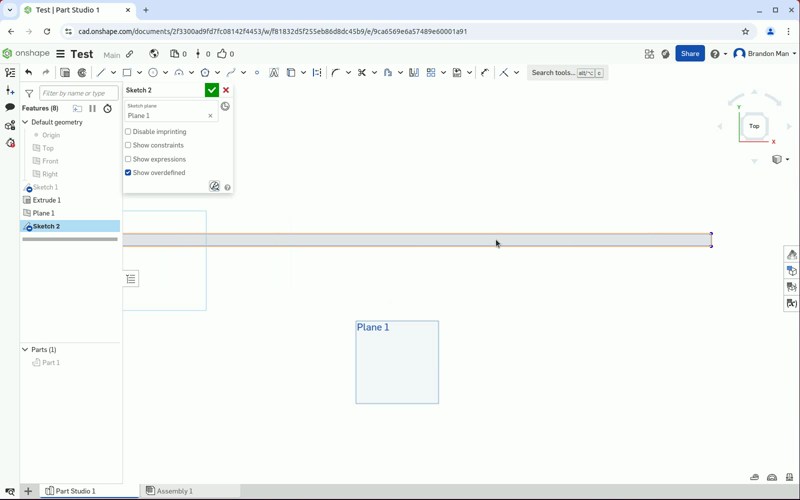
scroll(6)
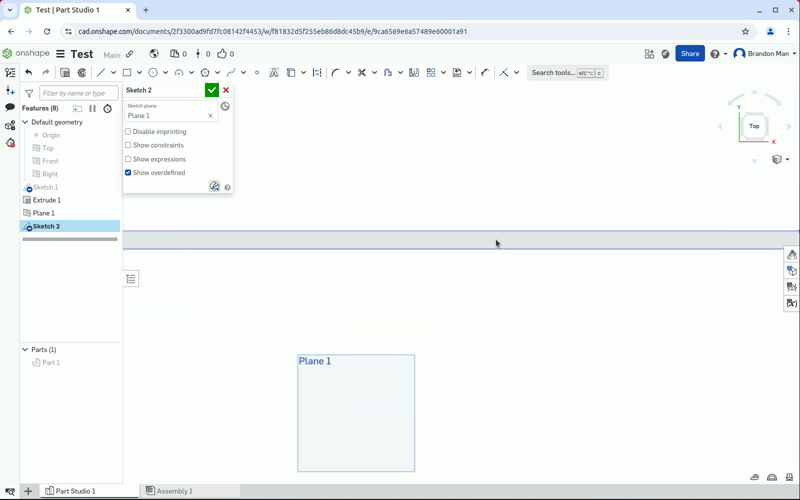
scroll(6)
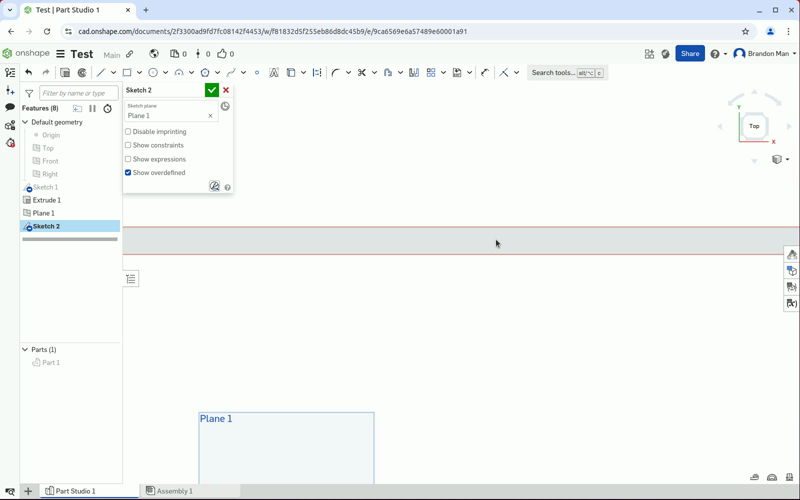
scroll(6)
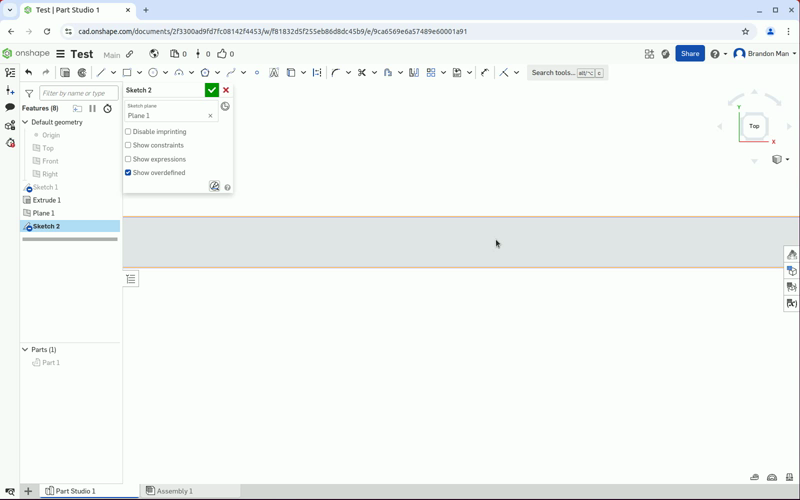
click(496, 239)
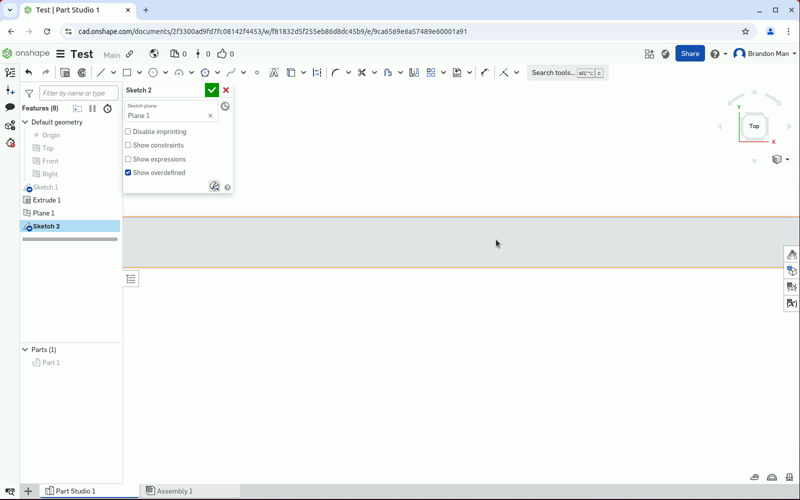
scroll(-6)
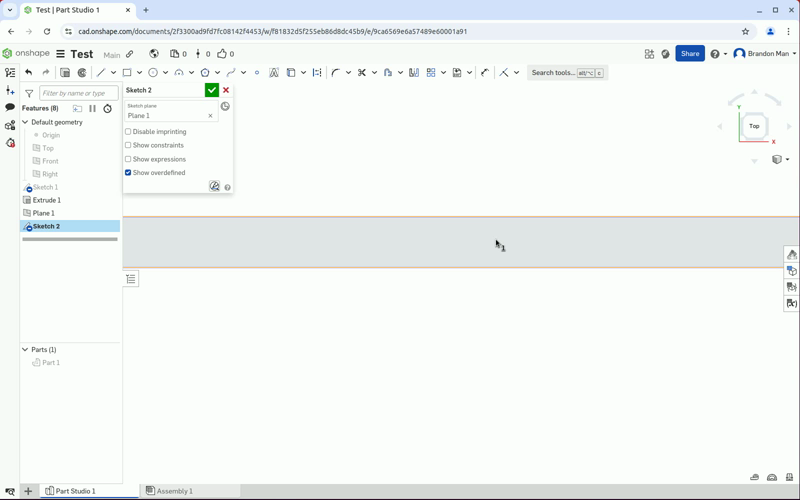
scroll(-6)
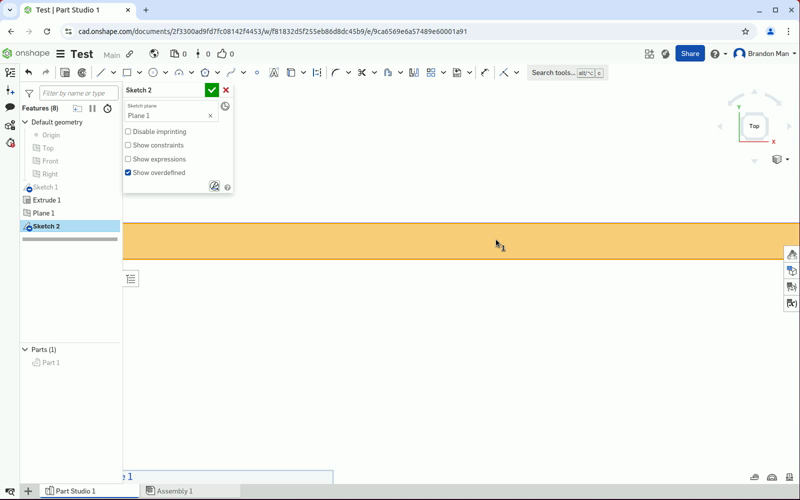
scroll(-6)
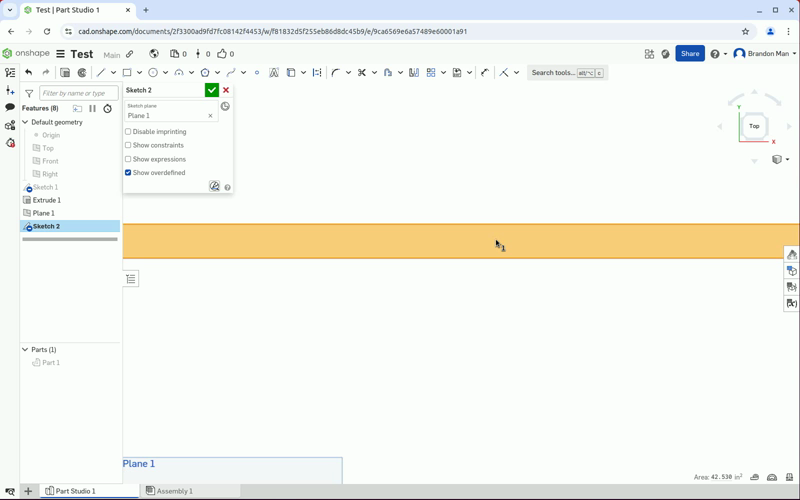
scroll(-6)
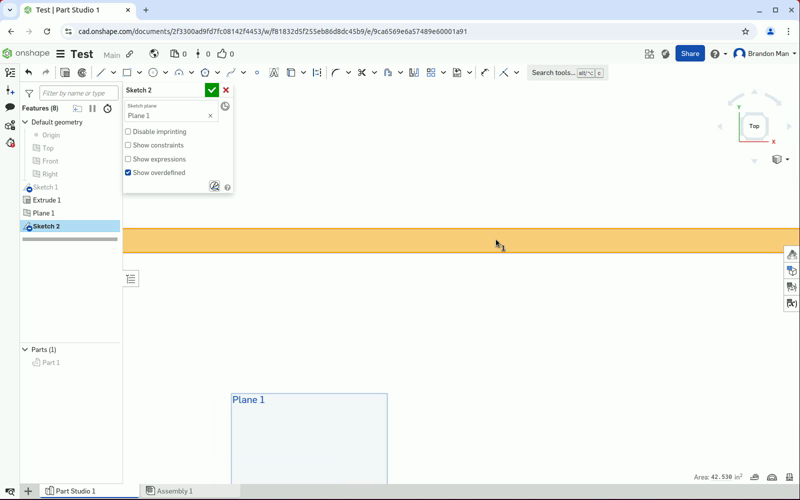
scroll(-6)
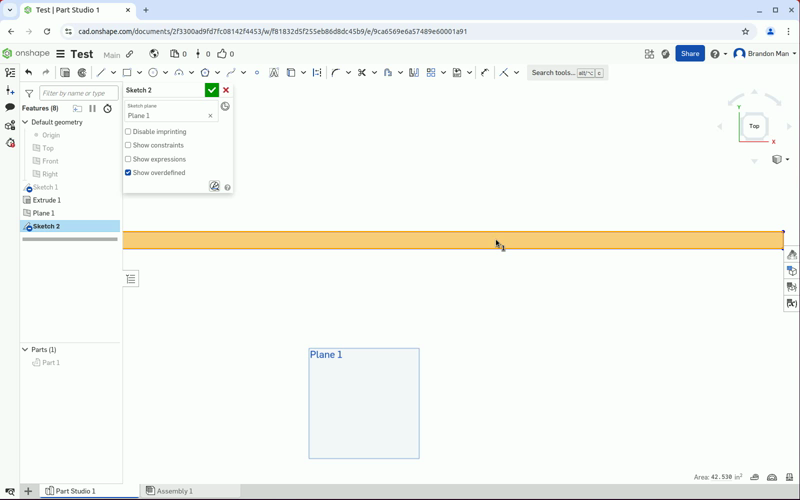
scroll(-6)
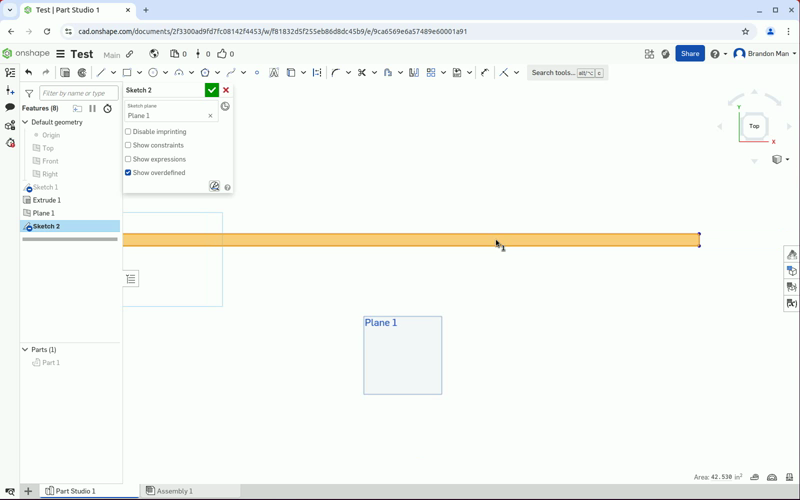
scroll(-6)
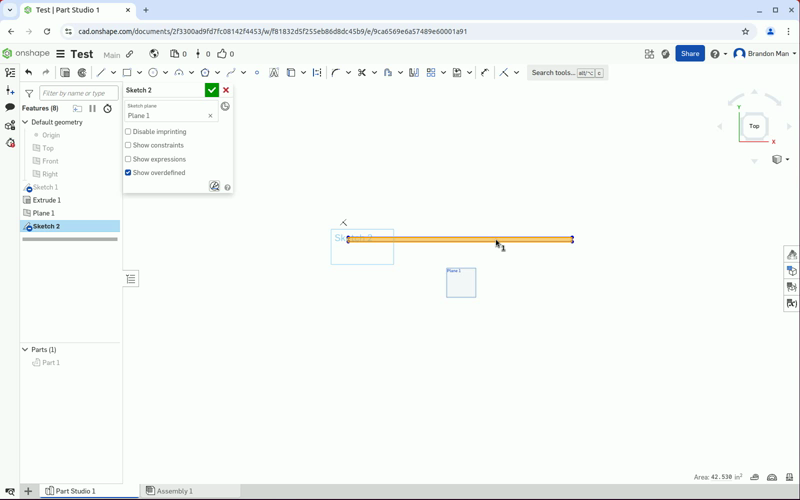
mouse_move(73, 352)
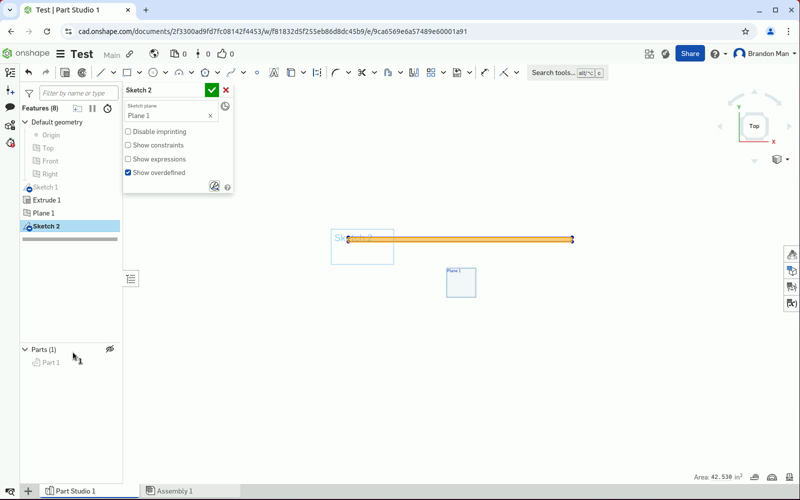
key(shift+y)
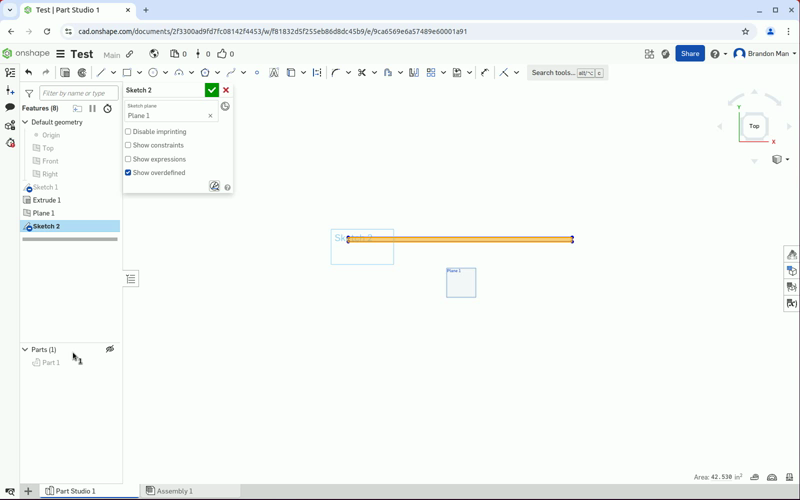
key(shift+e)
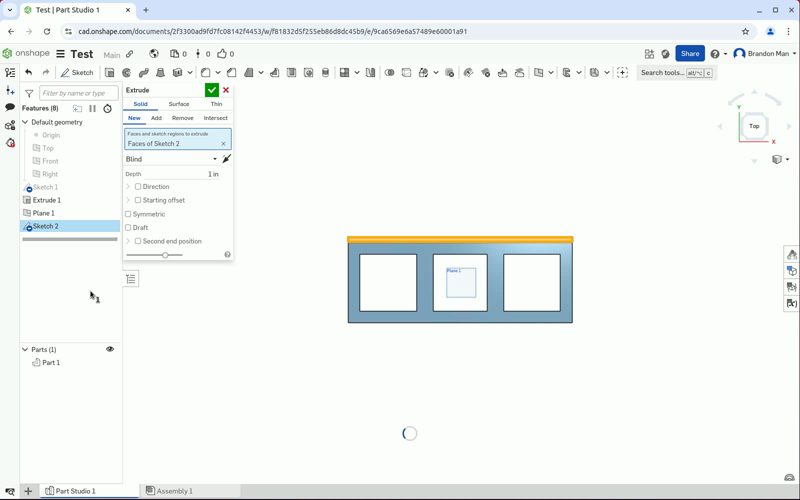
mouse_move(143, 106)
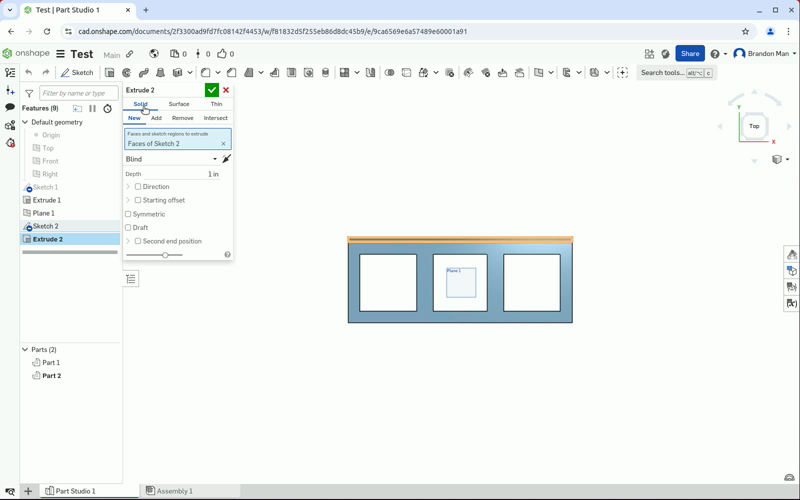
click(143, 106)
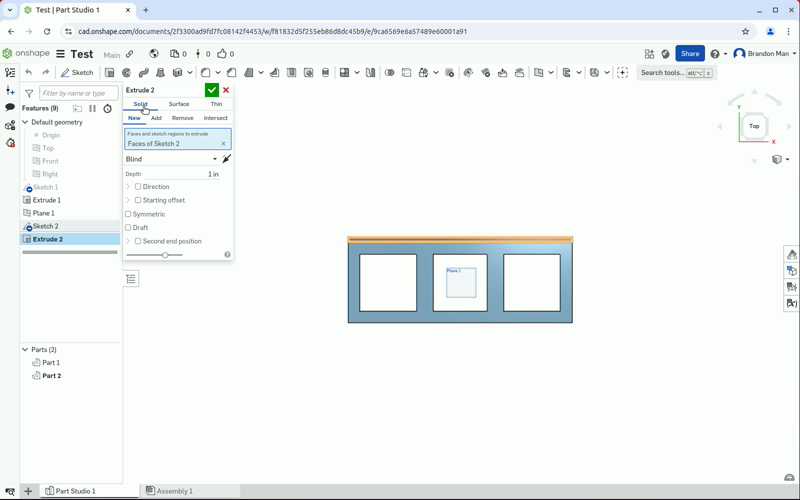
mouse_move(137, 120)
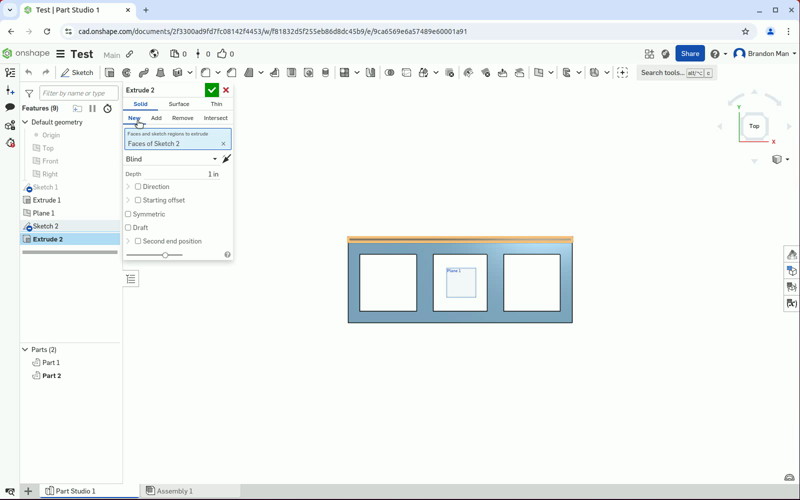
click(137, 120)
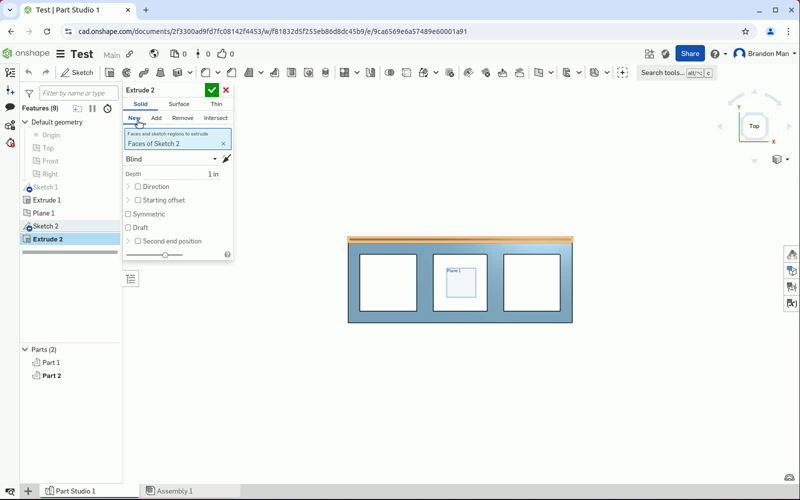
key(tab, 4)
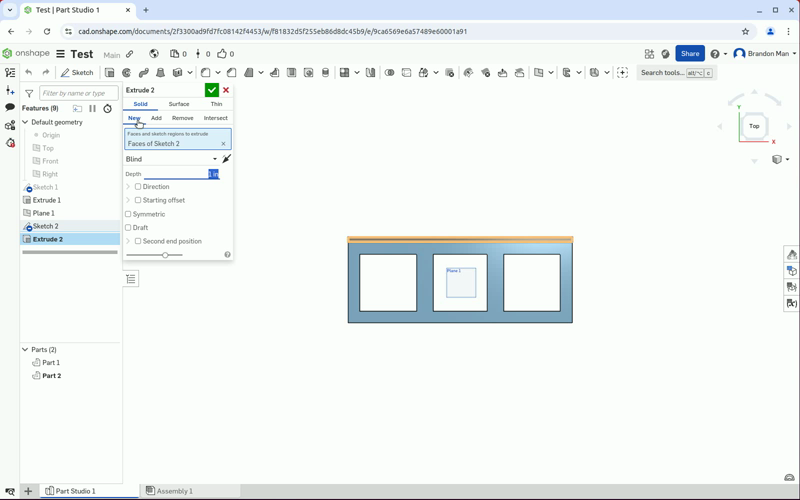
text(-17.813)
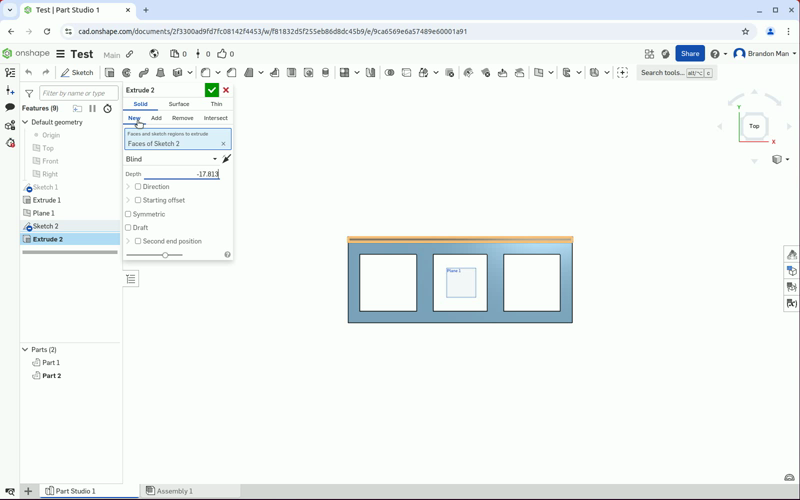
key(enter)
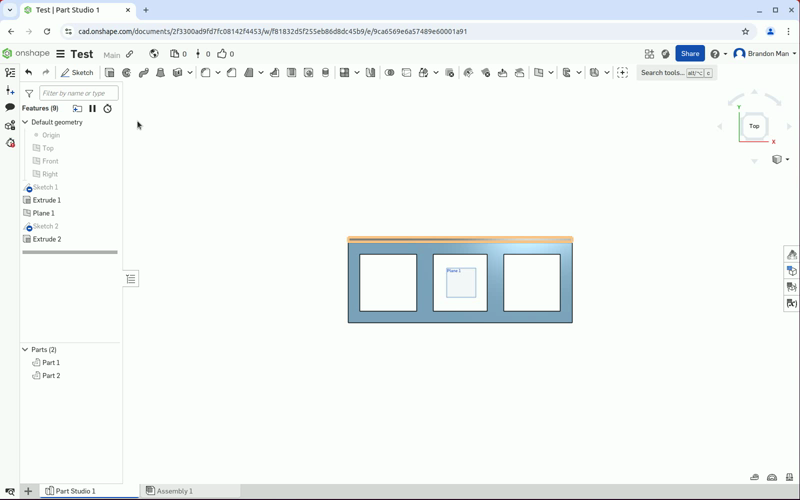
key(shift+h)
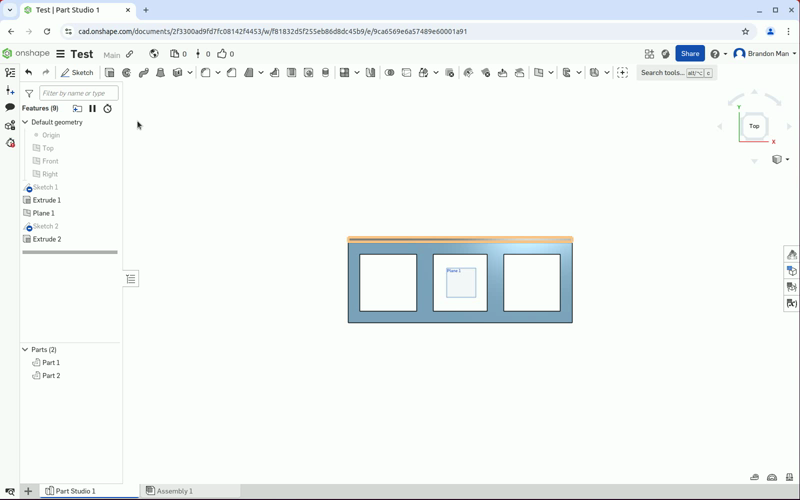
key(shift+h)
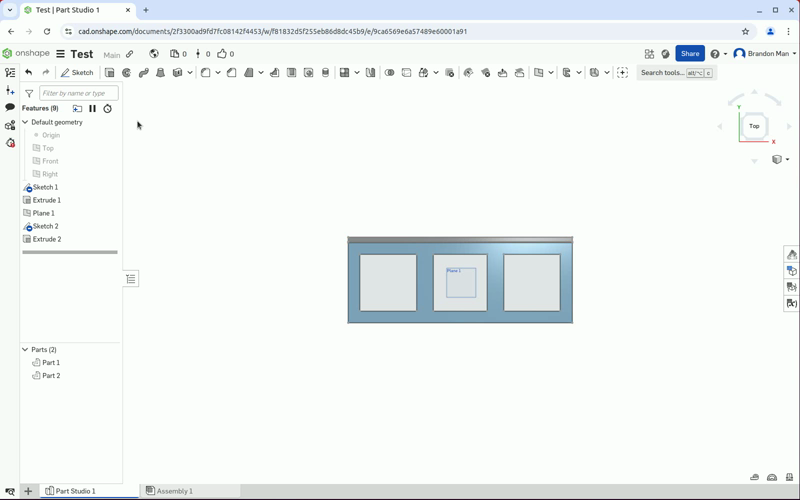
key(shift+7)
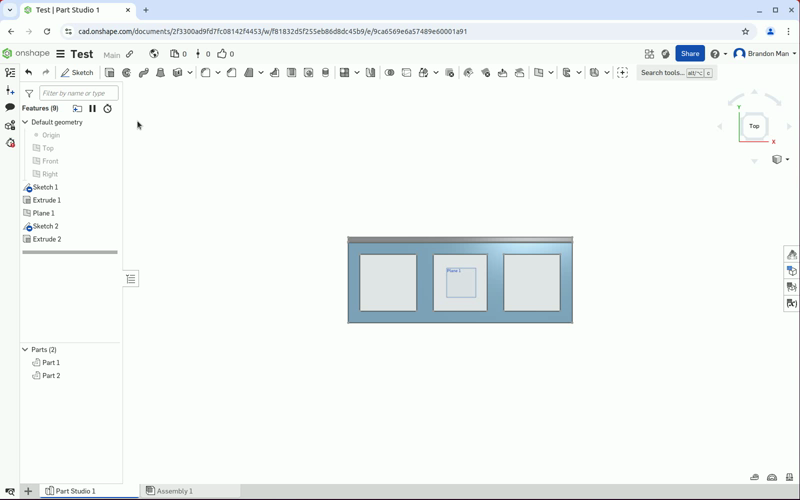
key(up, 3)
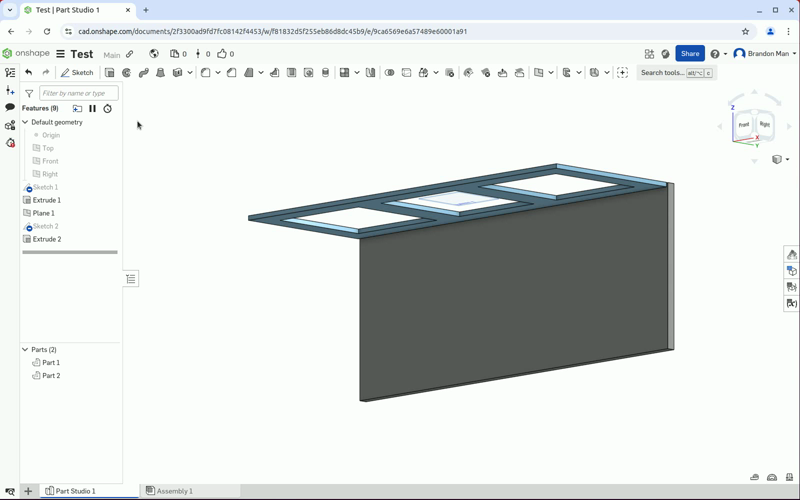
key(left, 3)
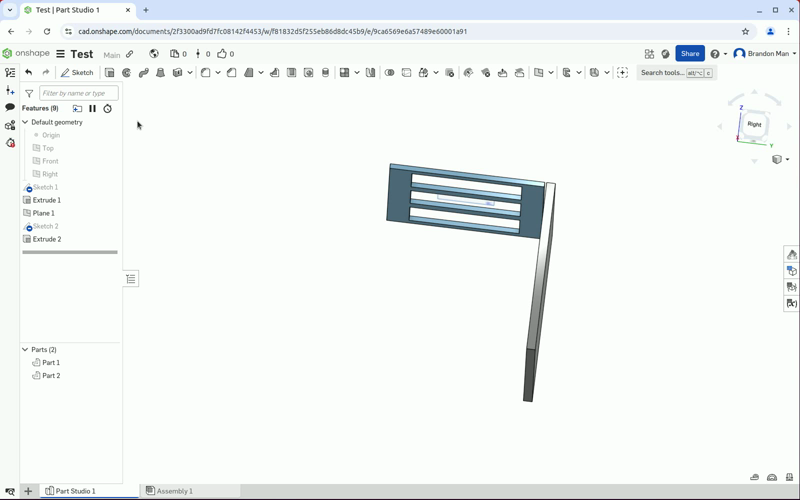
key(right, 3)
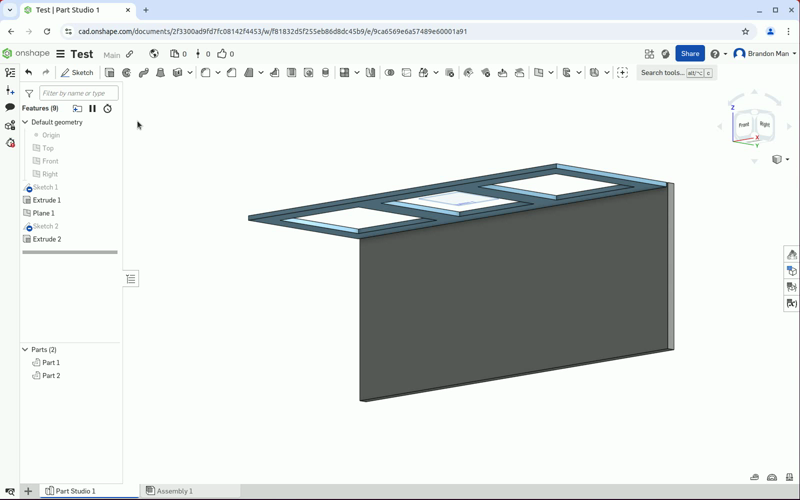
key(down, 3)
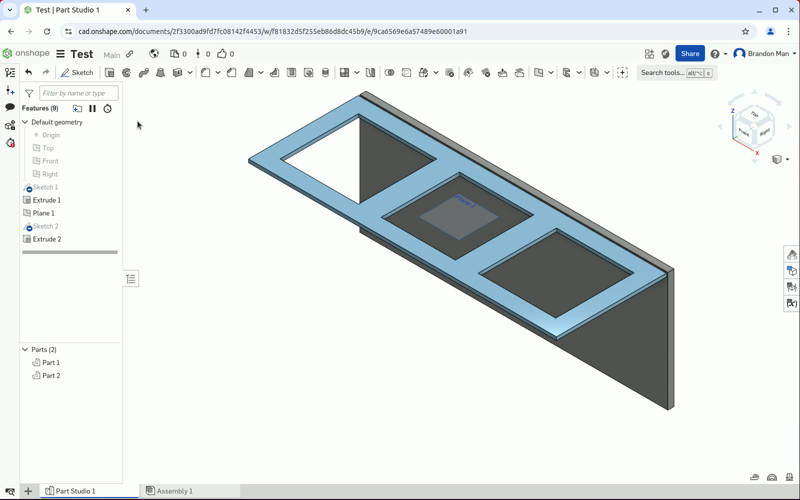
mouse_move(73, 189)
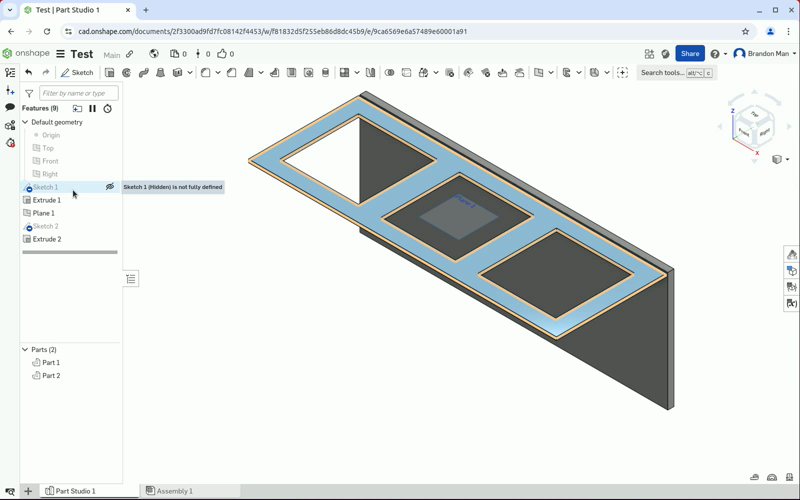
click(73, 189)